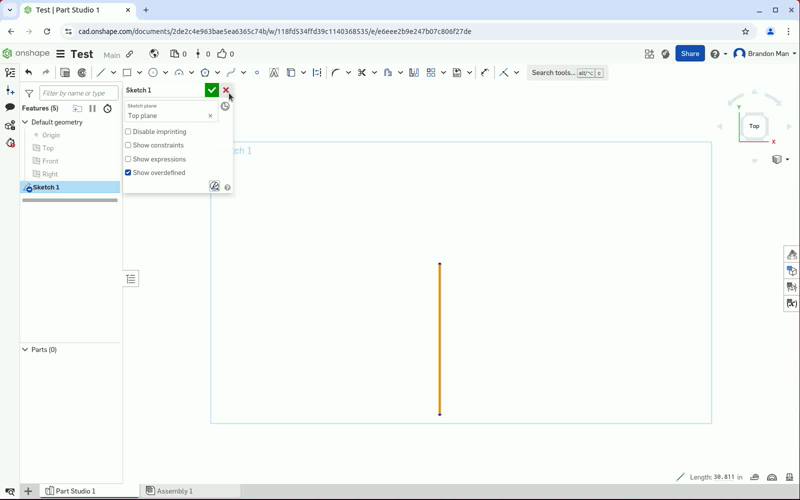
key(shift+h)
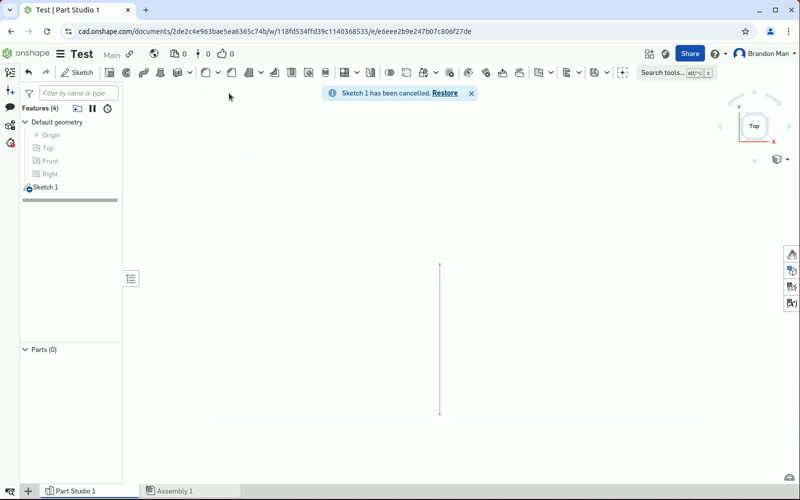
key(shift+s)
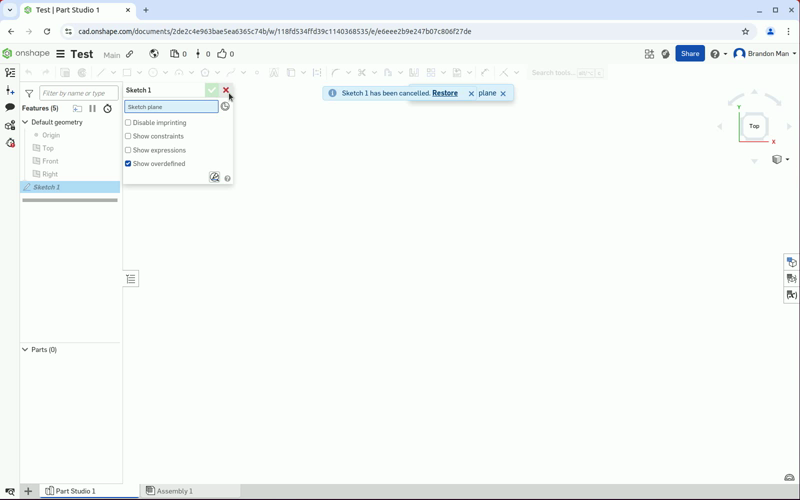
mouse_move(73, 150)
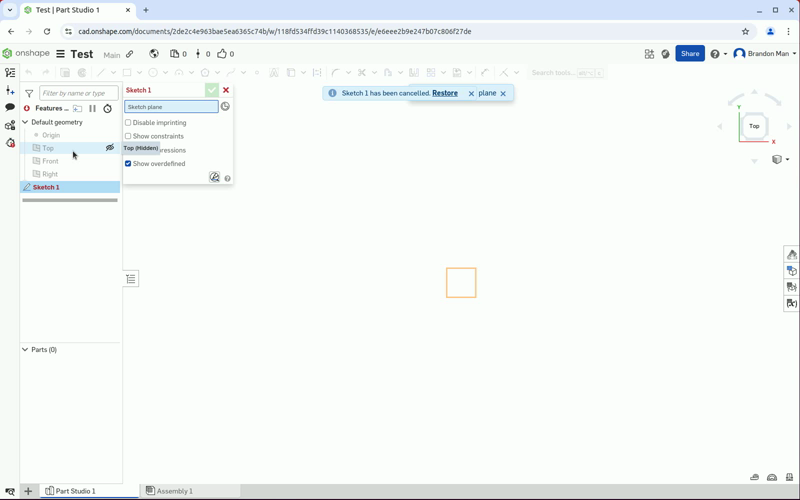
click(73, 150)
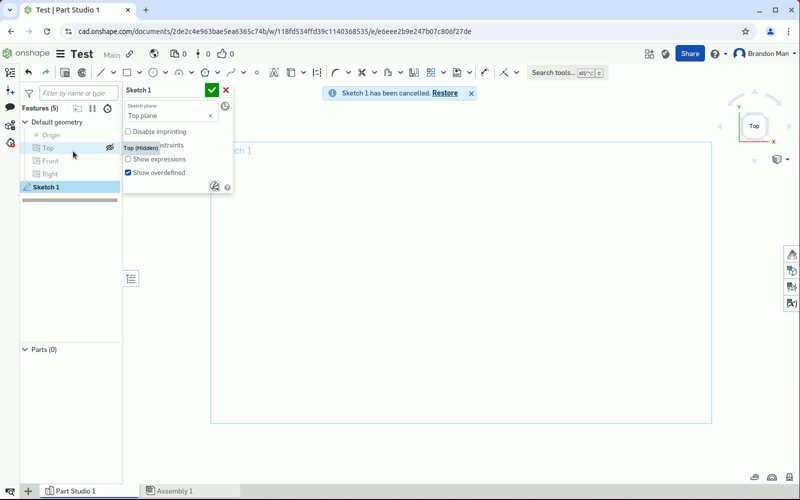
mouse_move(73, 352)
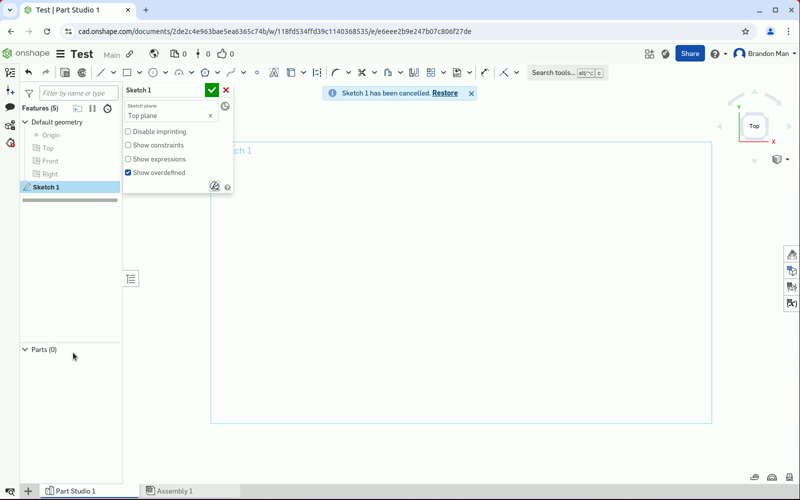
key(y)
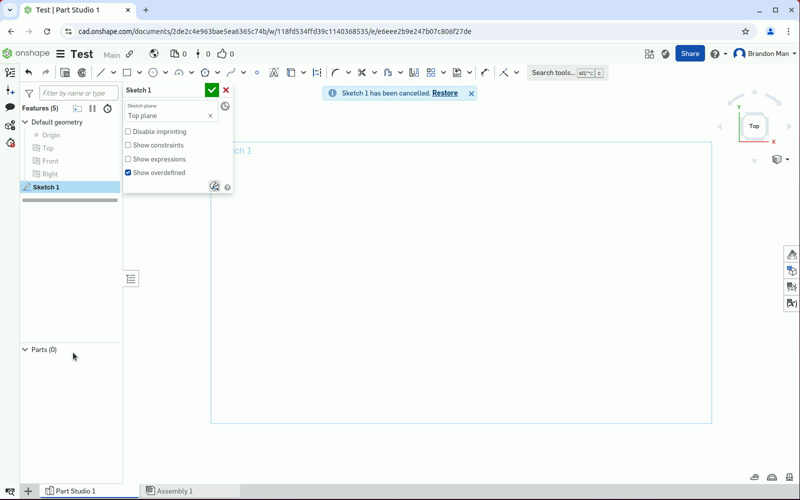
key(l)
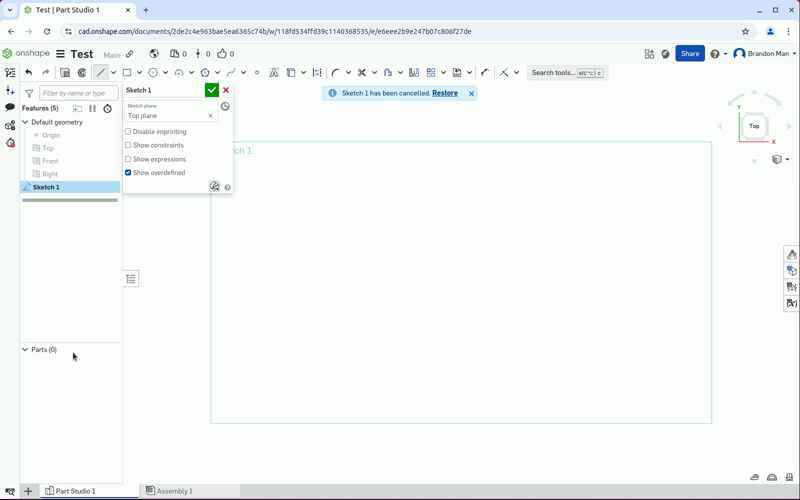
key_down(shift)
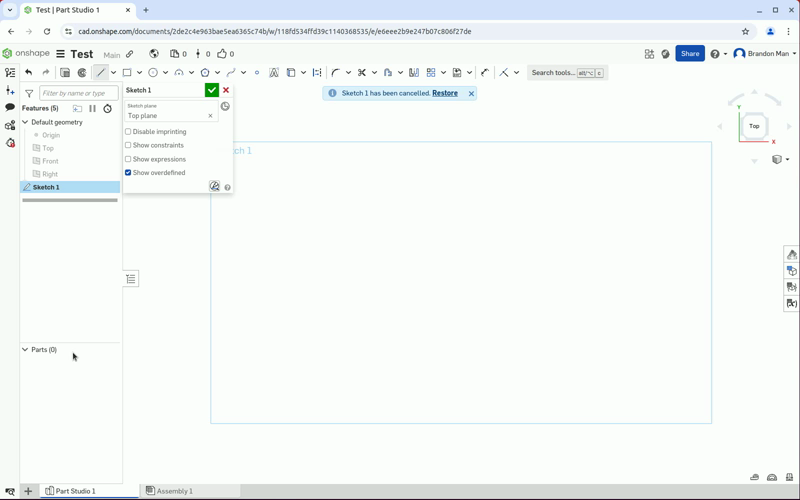
mouse_move(418, 295)
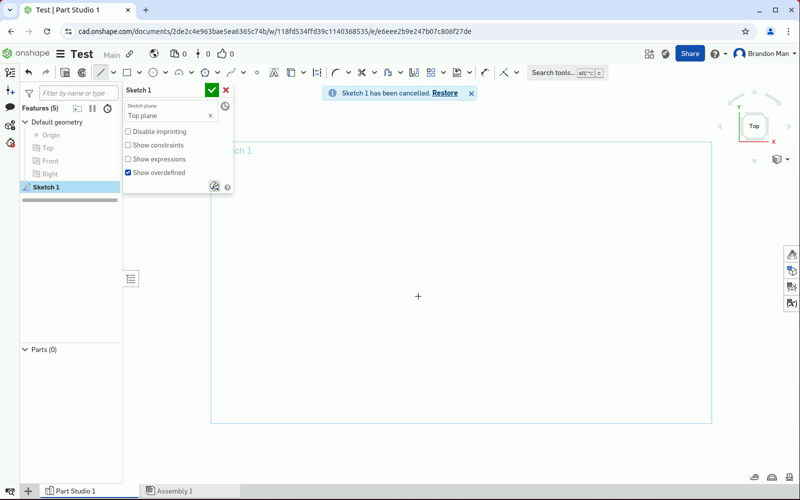
click(418, 295)
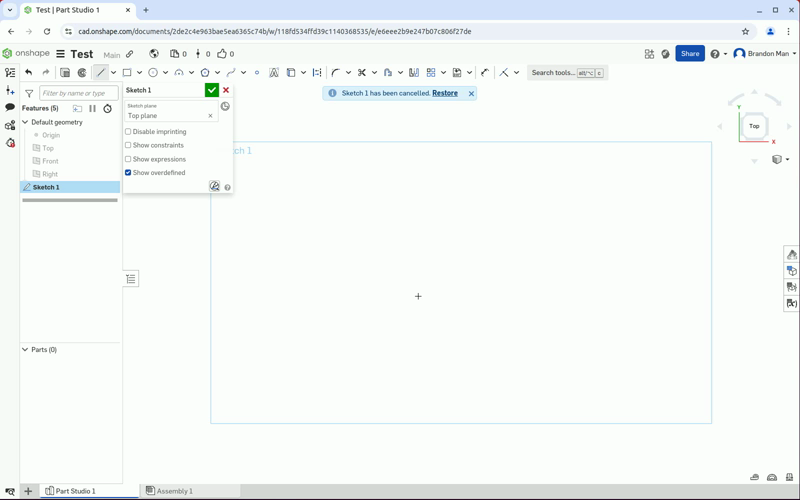
key_up(shift)
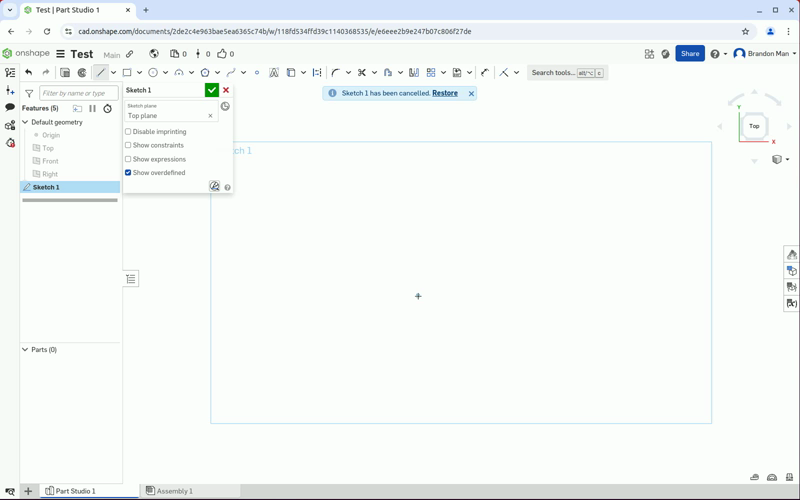
key_down(shift)
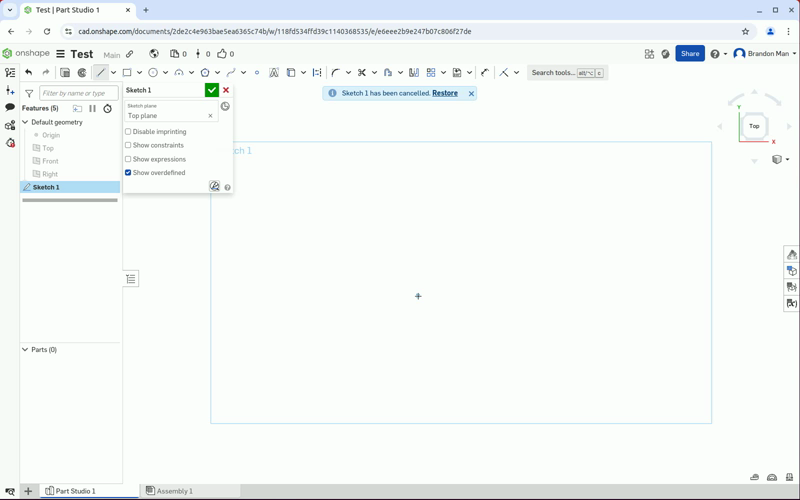
mouse_move(502, 295)
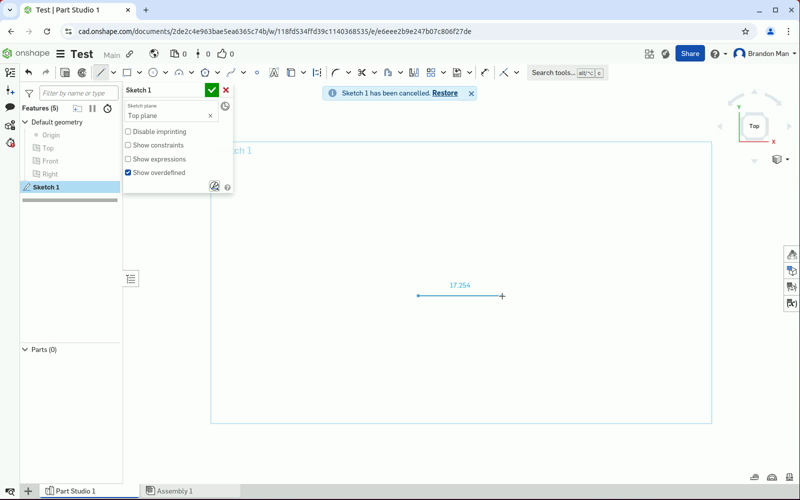
click(502, 295)
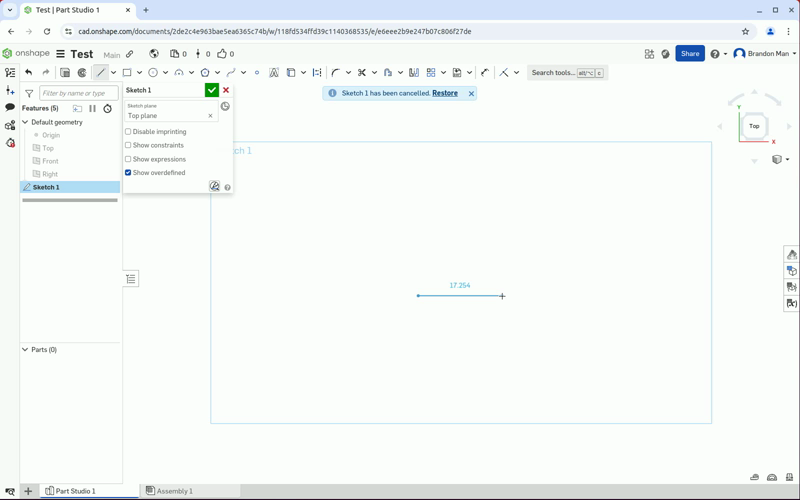
key_up(shift)
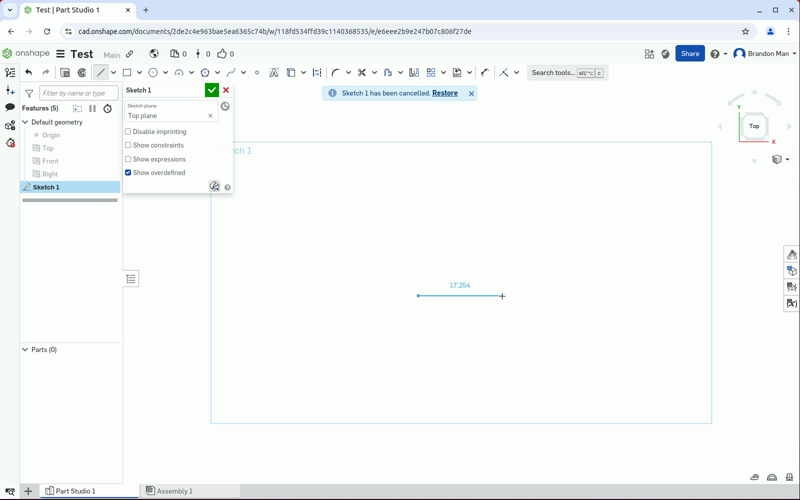
key_down(shift)
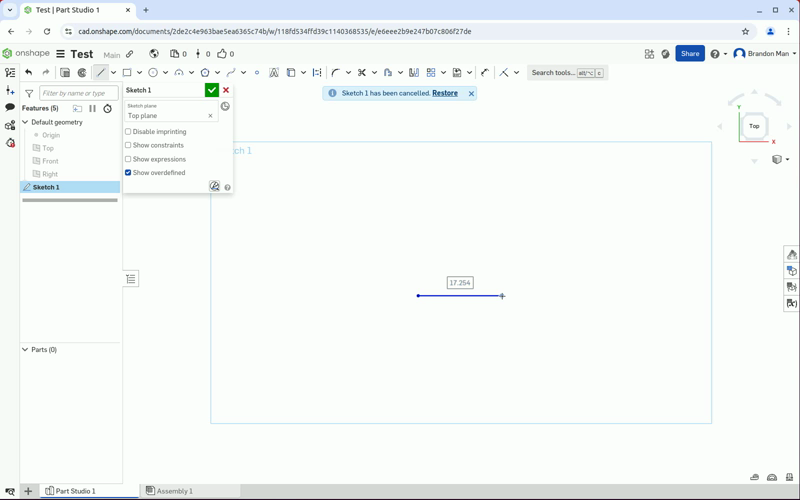
mouse_move(532, 295)
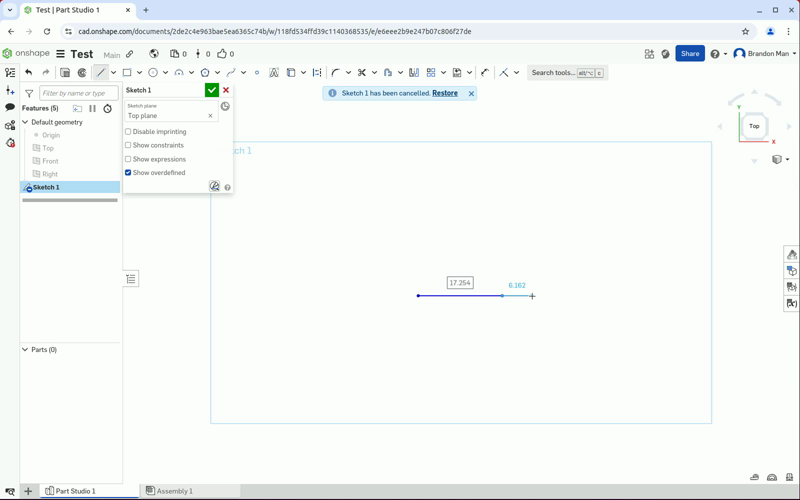
mouse_move(502, 270)
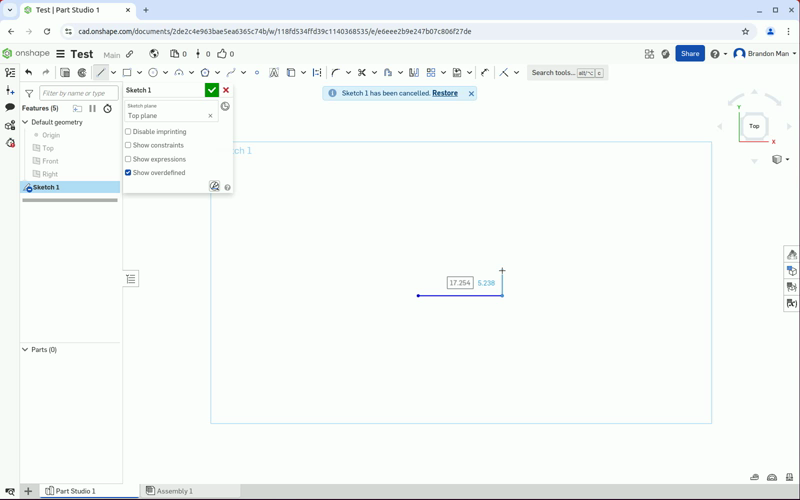
click(502, 270)
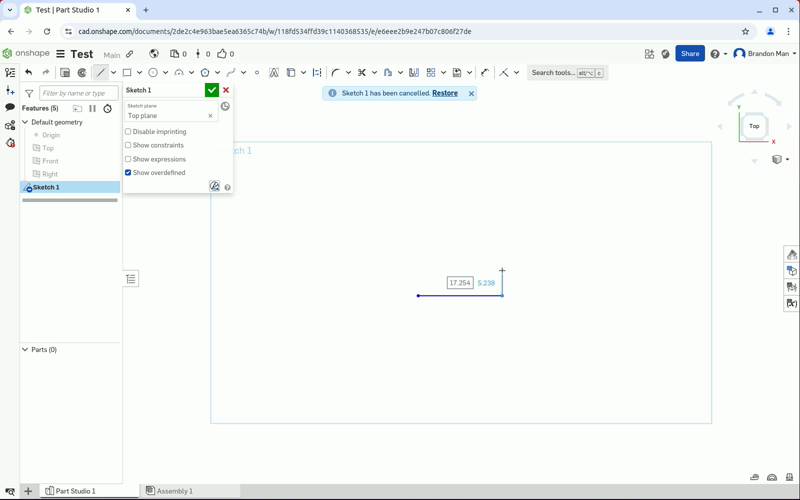
key_up(shift)
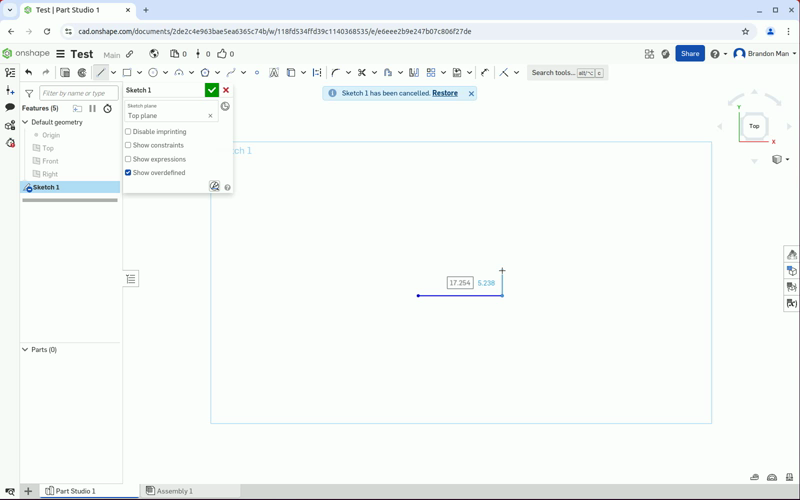
key_down(shift)
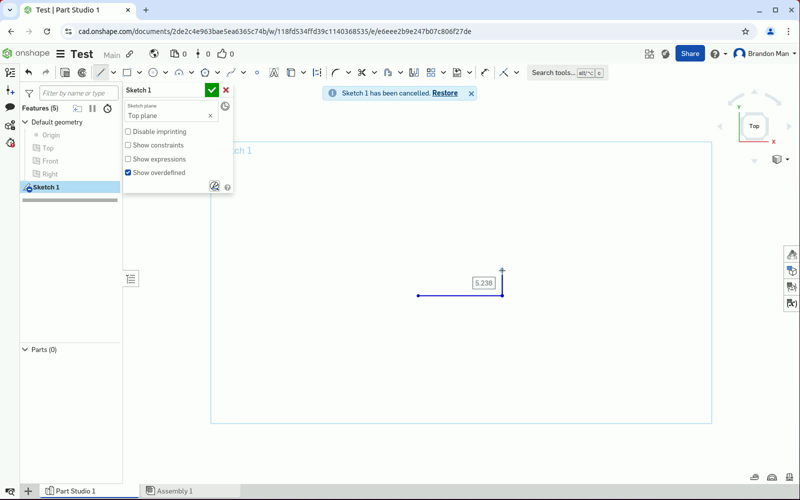
mouse_move(418, 270)
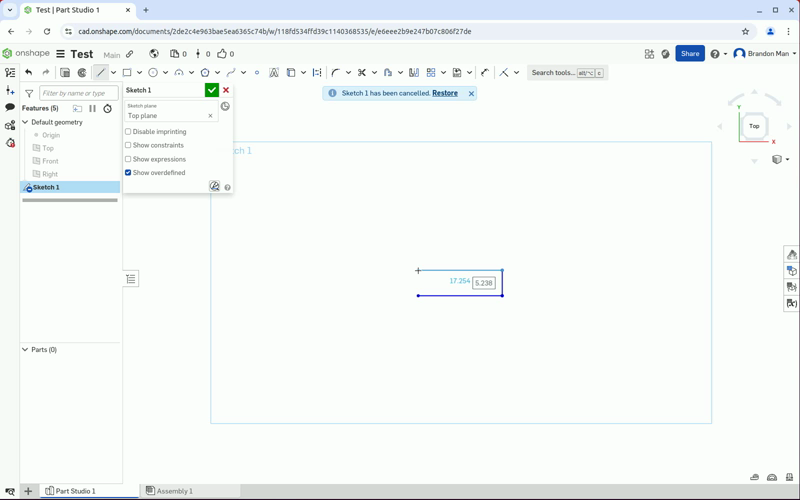
click(418, 270)
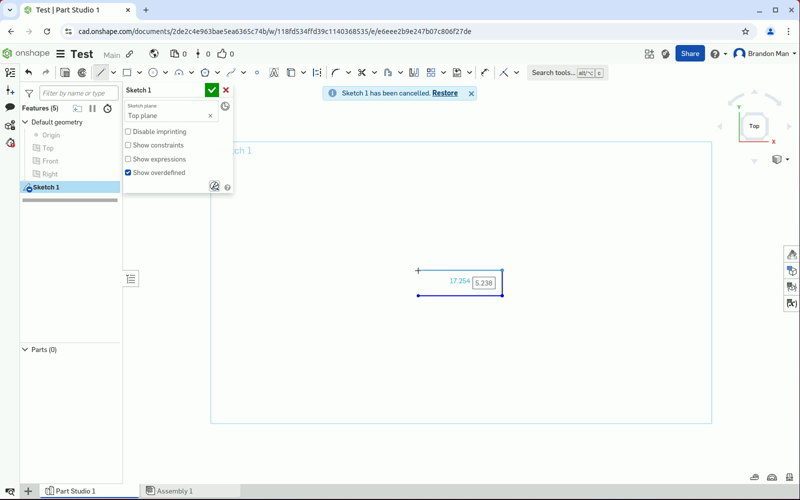
key_up(shift)
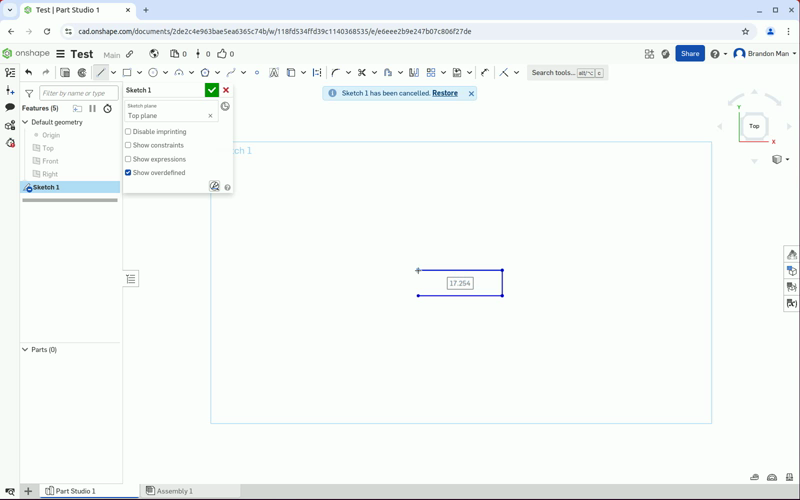
mouse_move(448, 270)
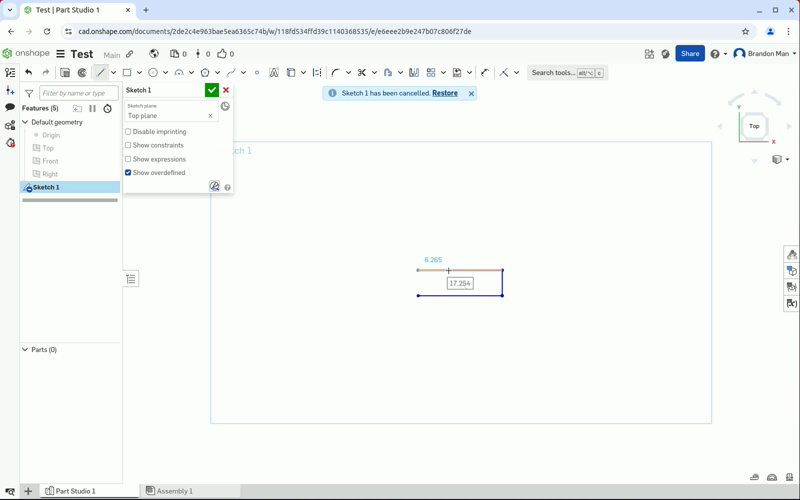
key_down(shift)
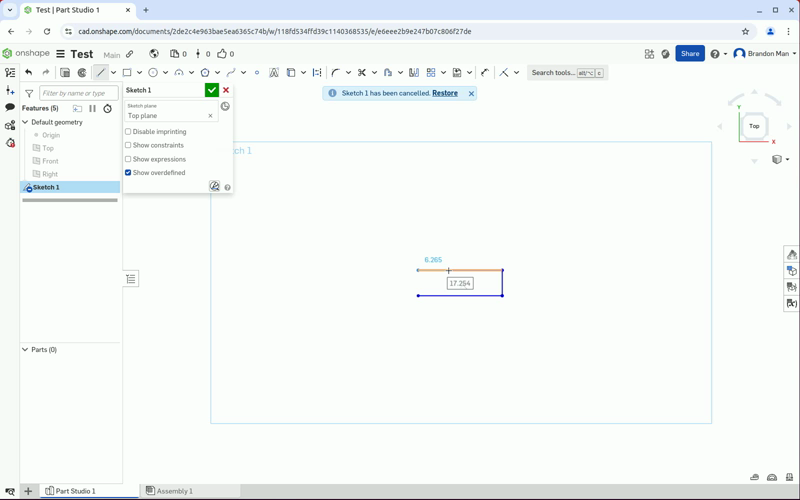
mouse_move(418, 295)
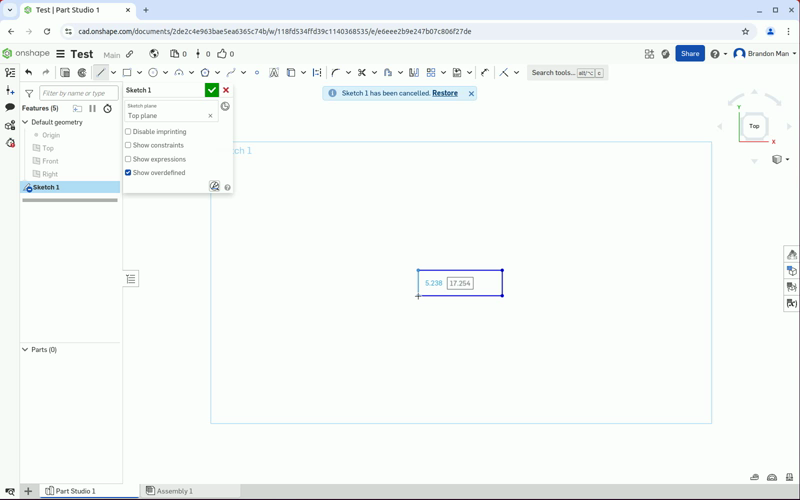
key_up(shift)
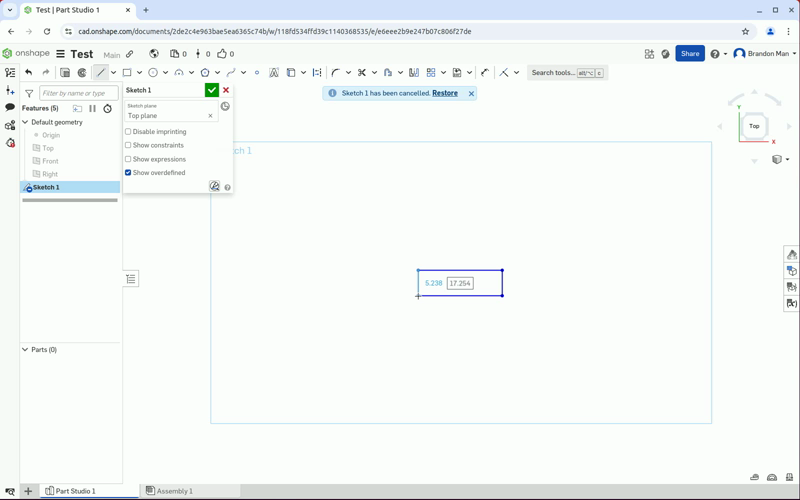
click(418, 295)
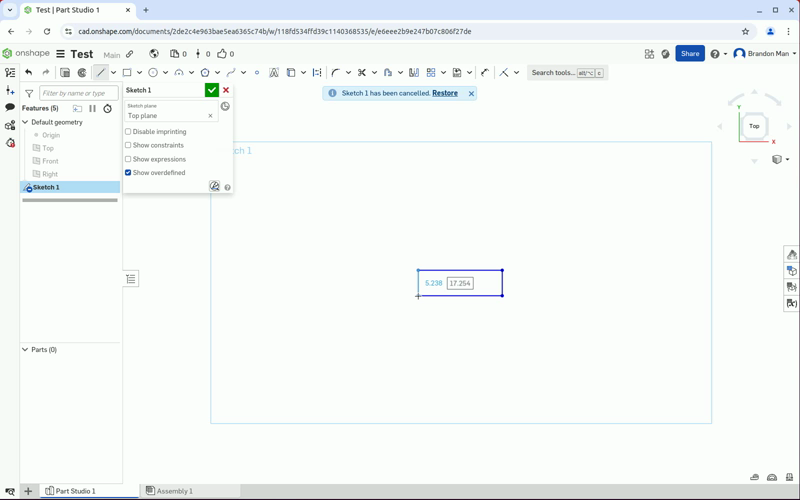
key(esc)
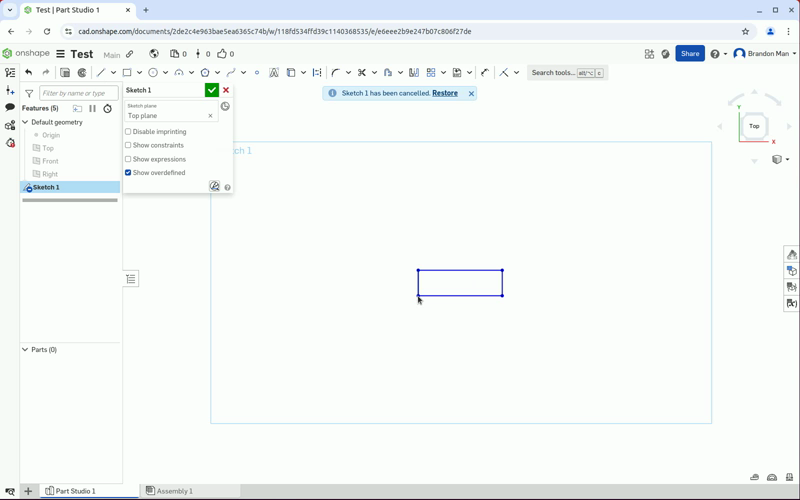
mouse_move(438, 273)
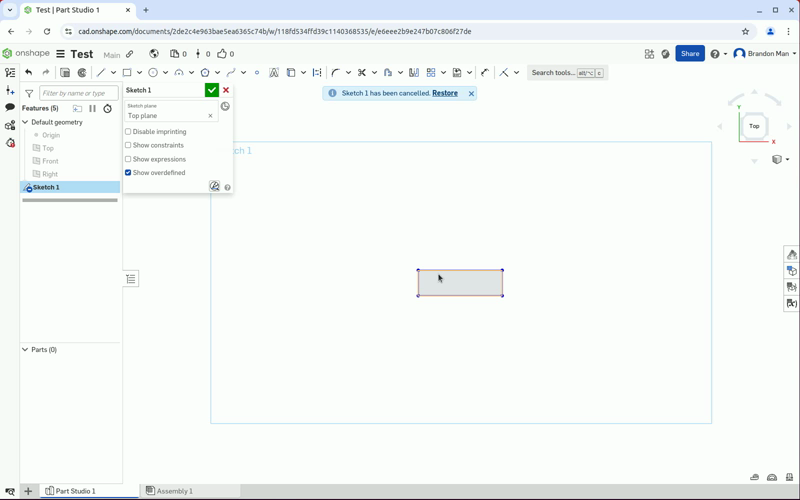
click(438, 273)
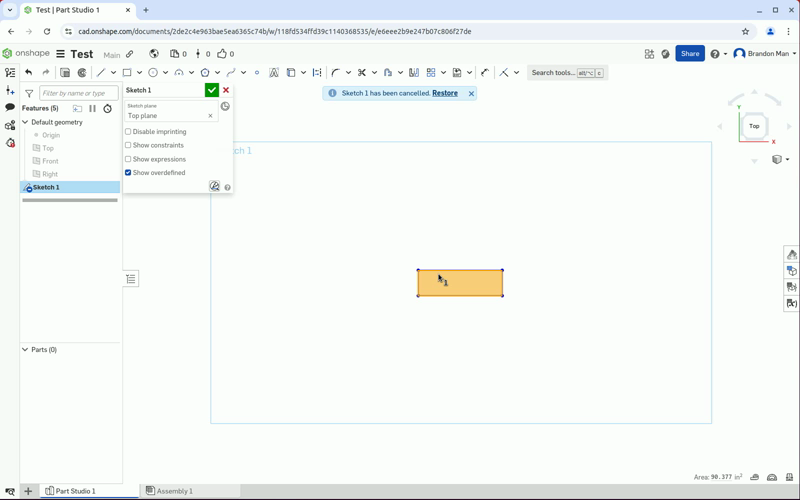
mouse_move(73, 352)
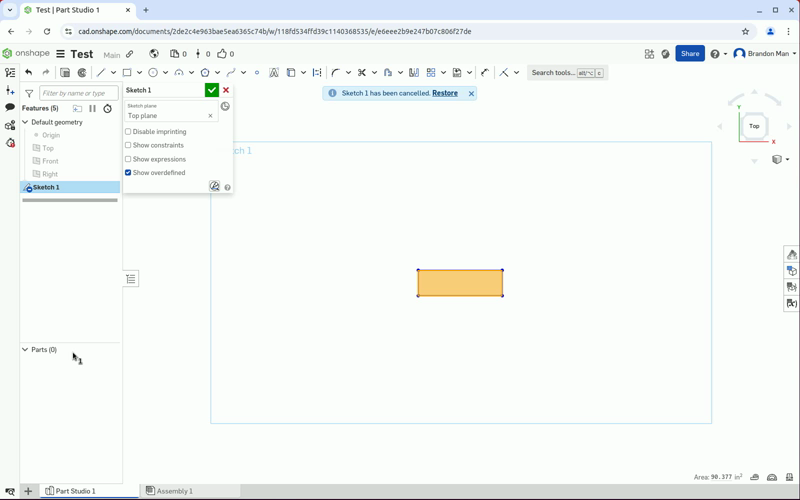
key(shift+y)
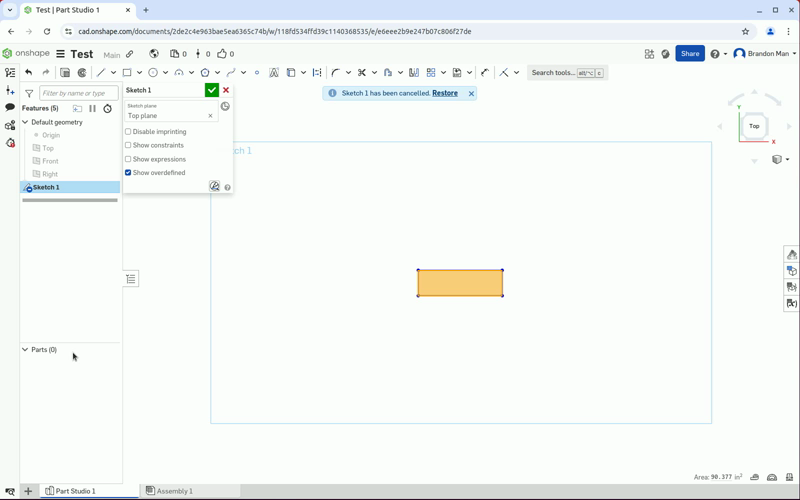
key(shift+e)
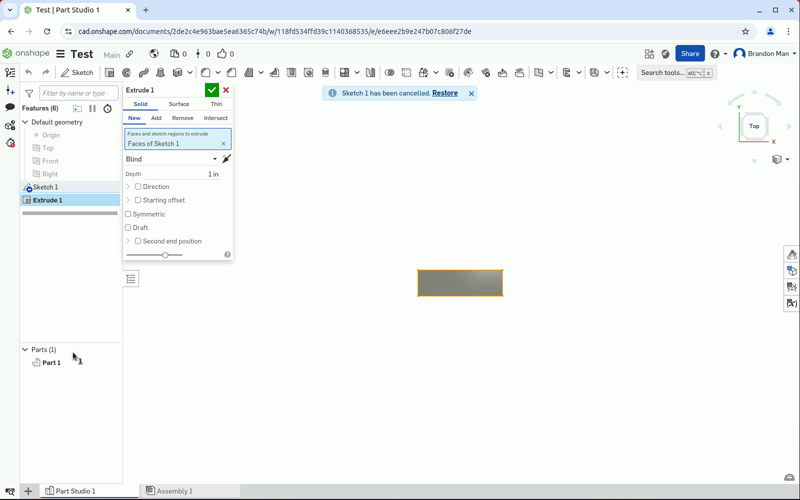
mouse_move(143, 106)
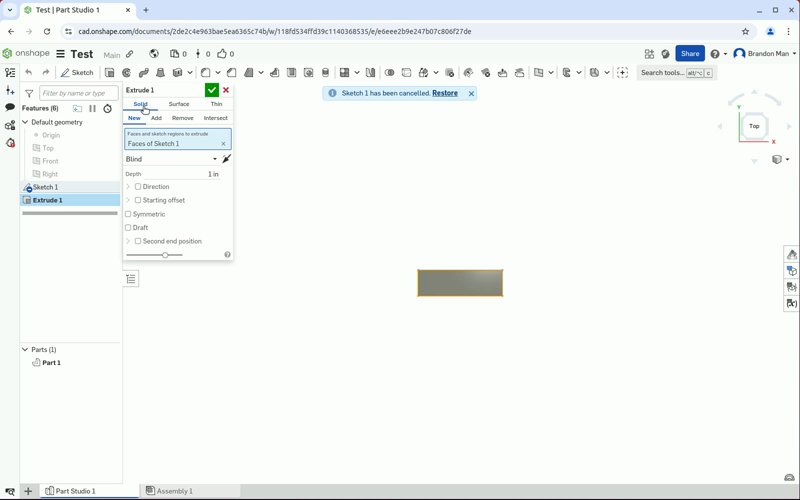
click(143, 106)
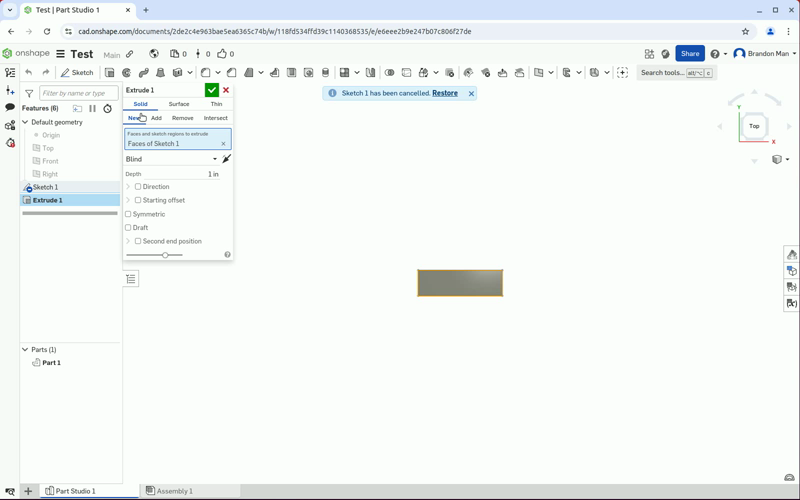
mouse_move(137, 120)
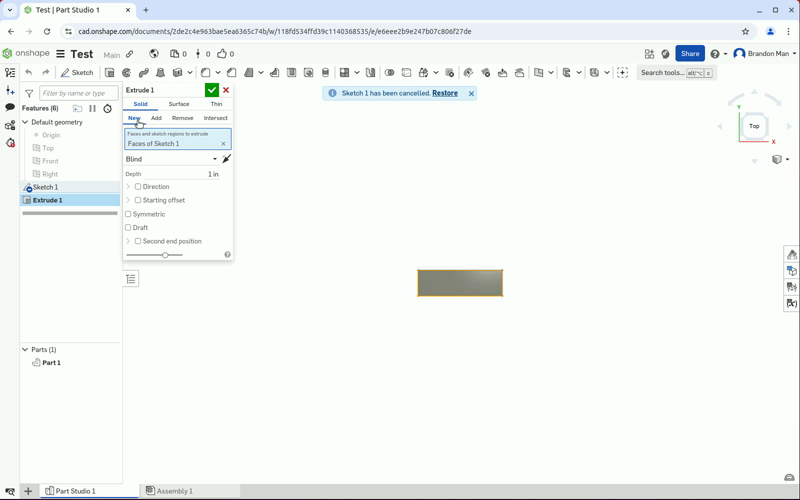
click(137, 120)
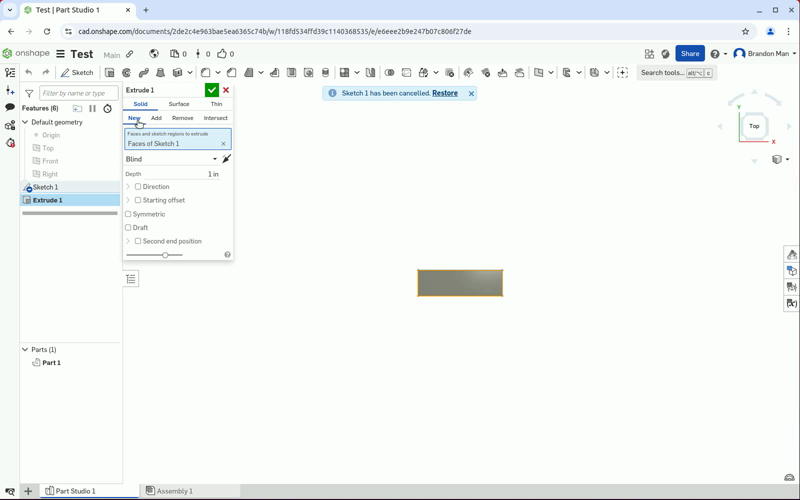
key(tab, 4)
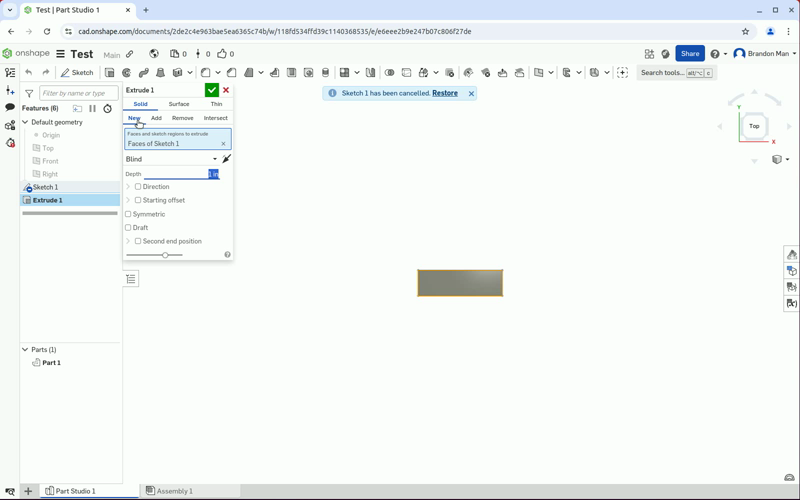
text(0.481)
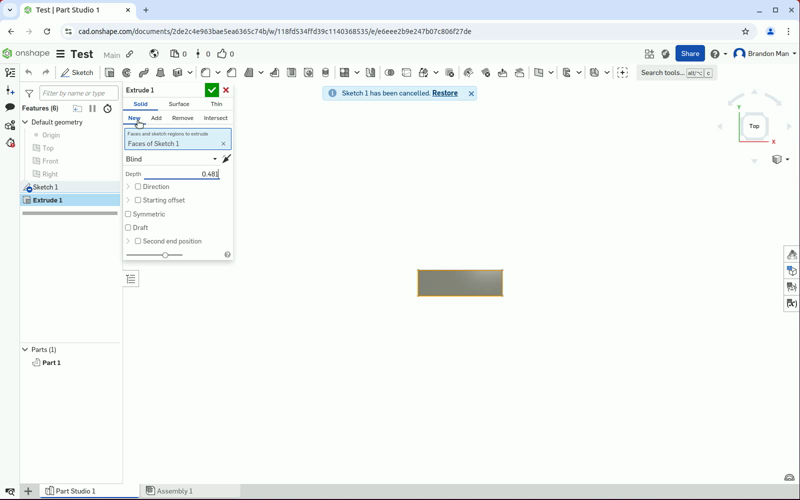
key(enter)
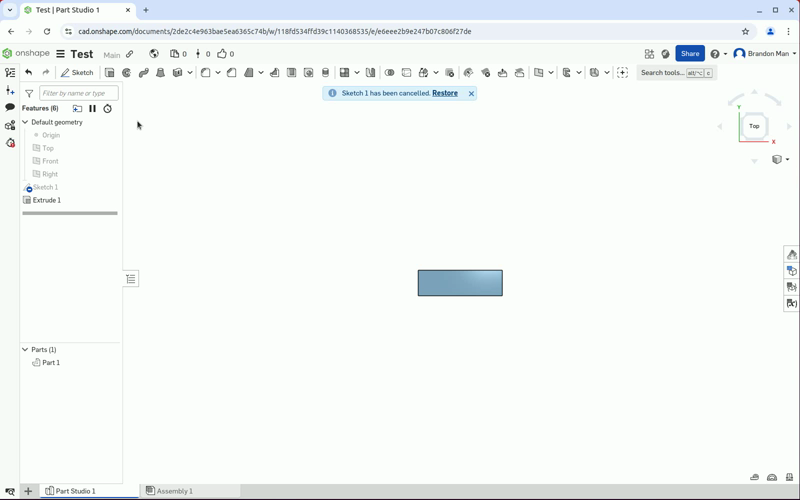
key(shift+h)
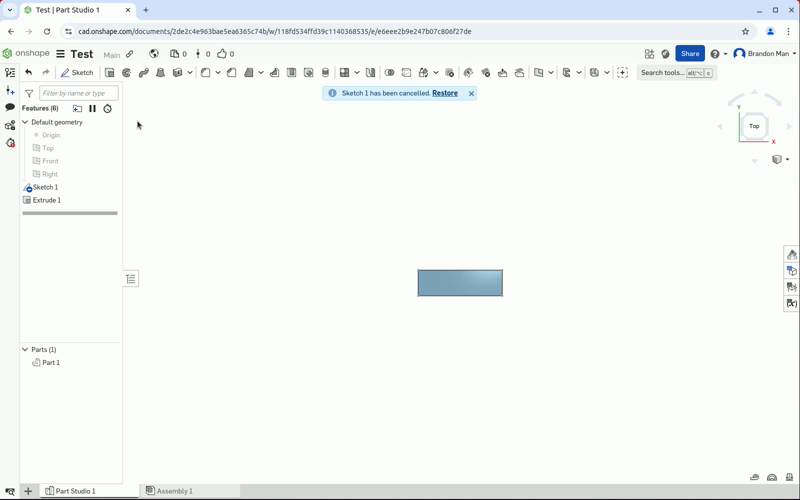
key(shift+h)
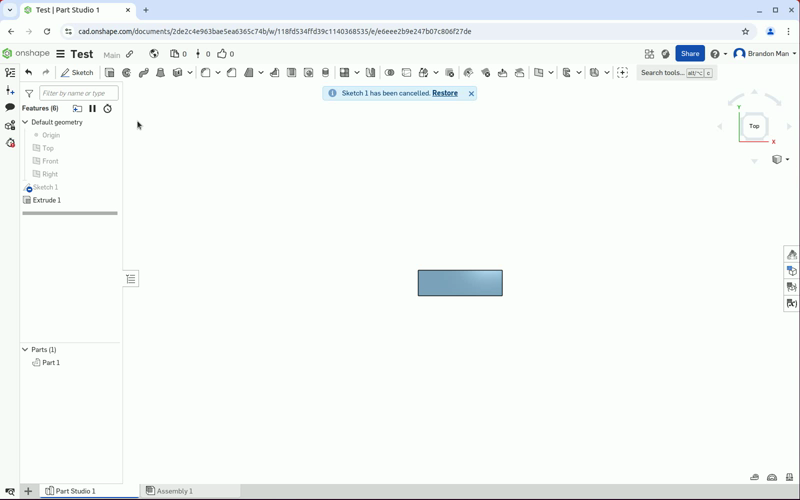
mouse_move(73, 189)
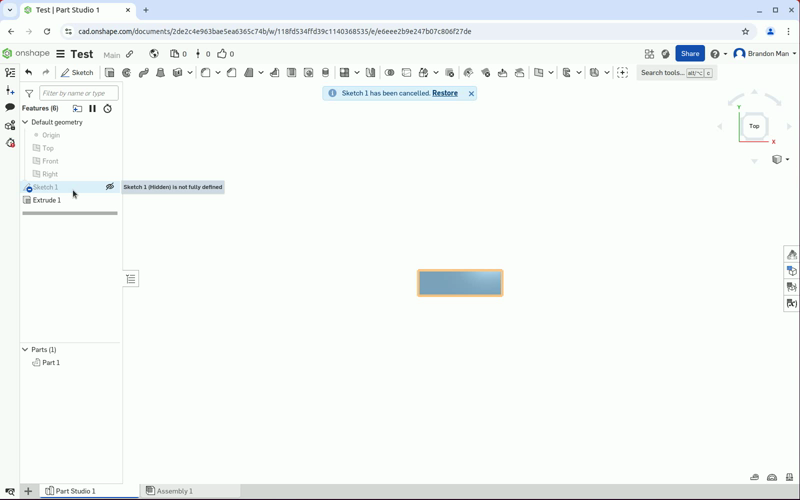
click(73, 189)
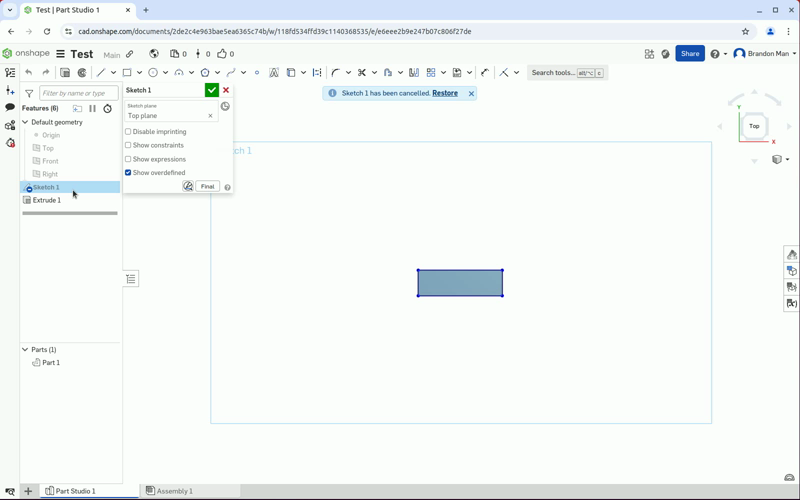
mouse_move(229, 92)
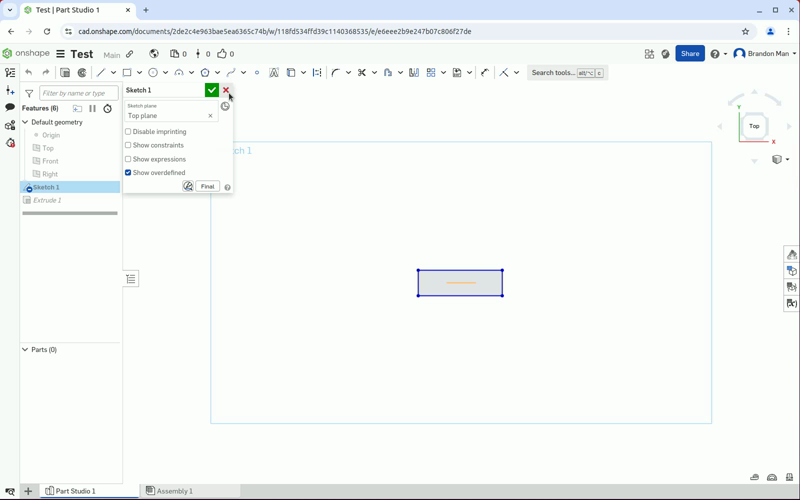
click(229, 92)
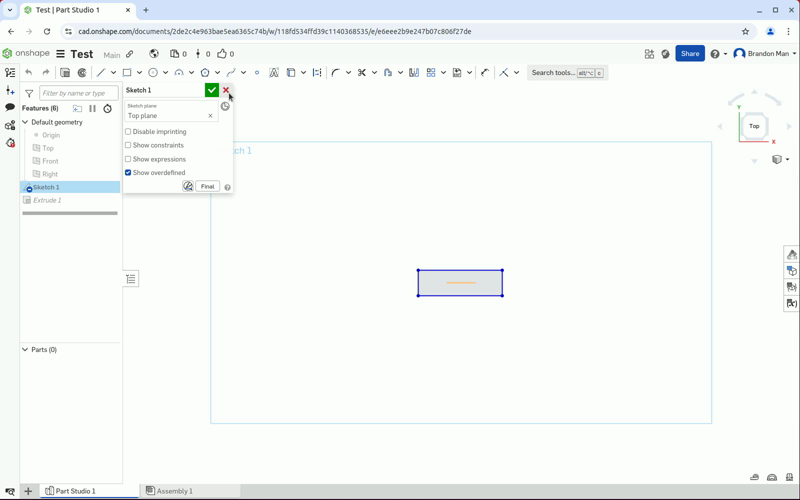
key(shift+s)
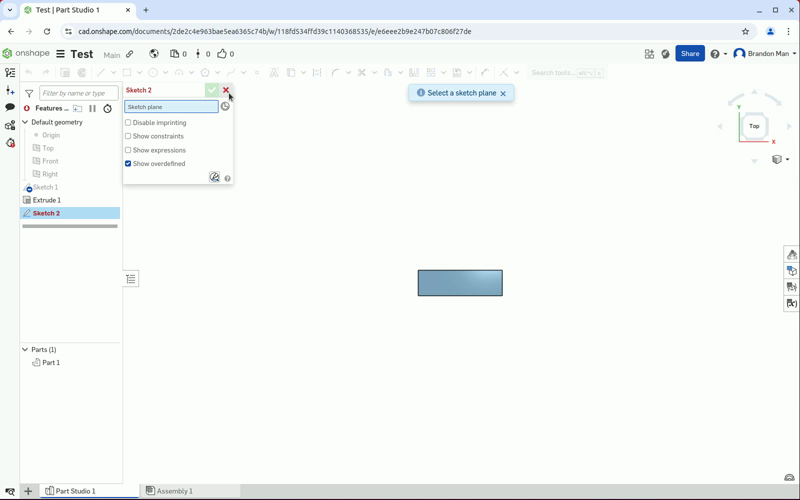
mouse_move(73, 150)
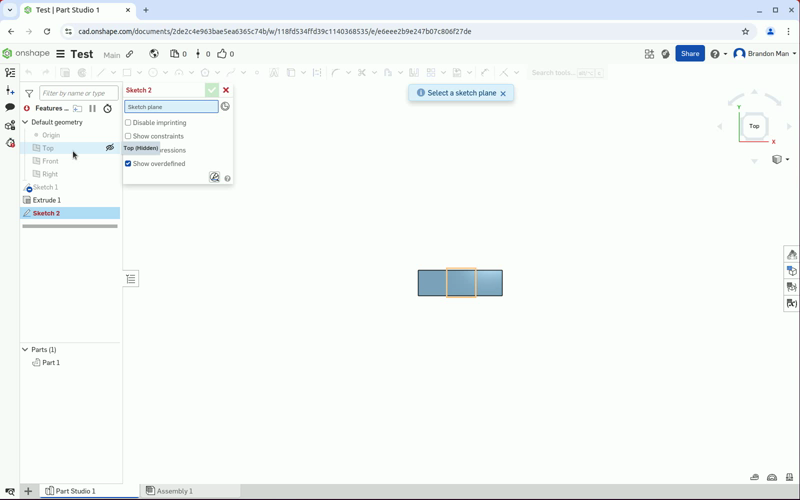
click(73, 150)
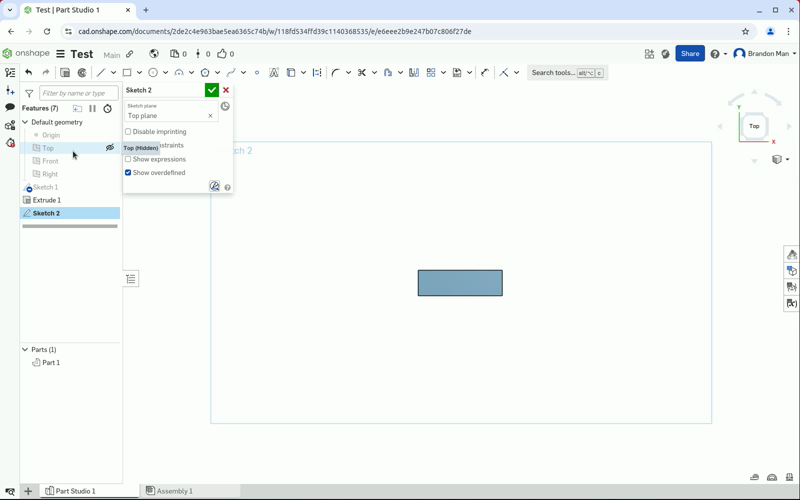
mouse_move(73, 352)
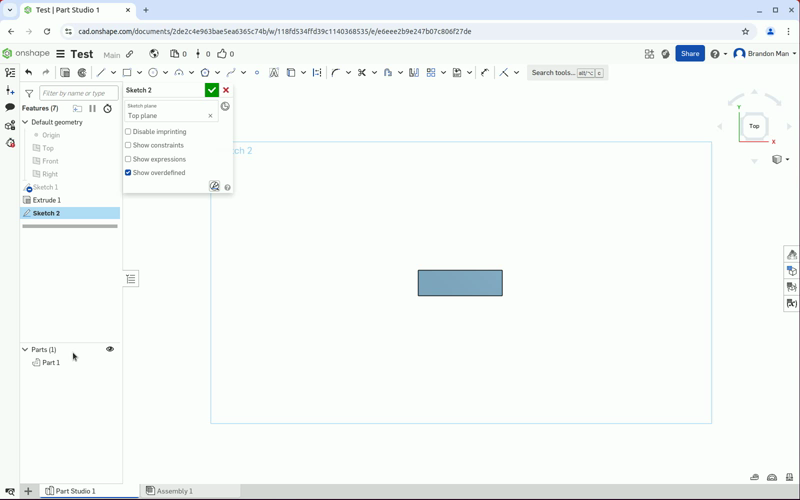
key(y)
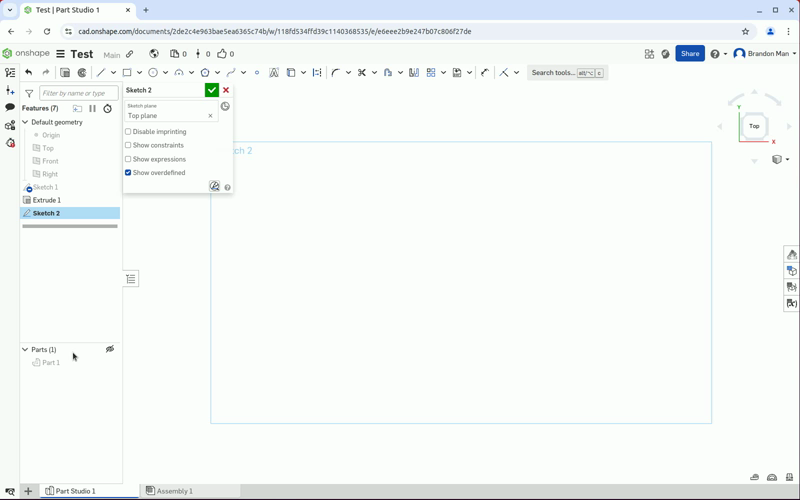
key(l)
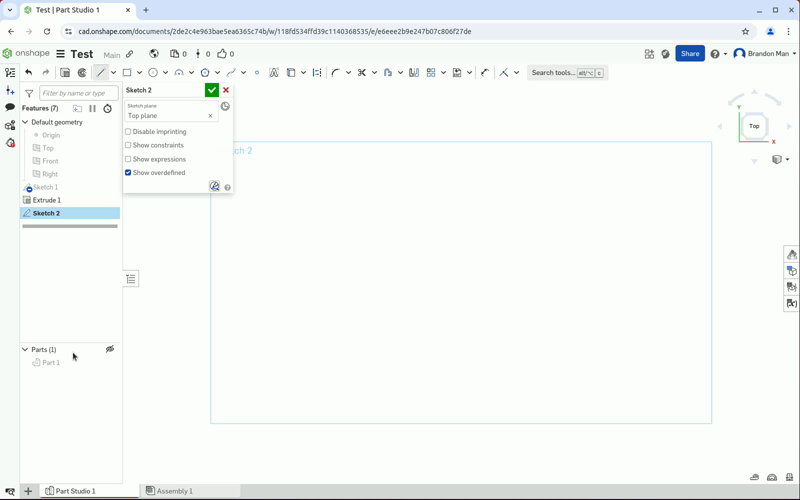
key_down(shift)
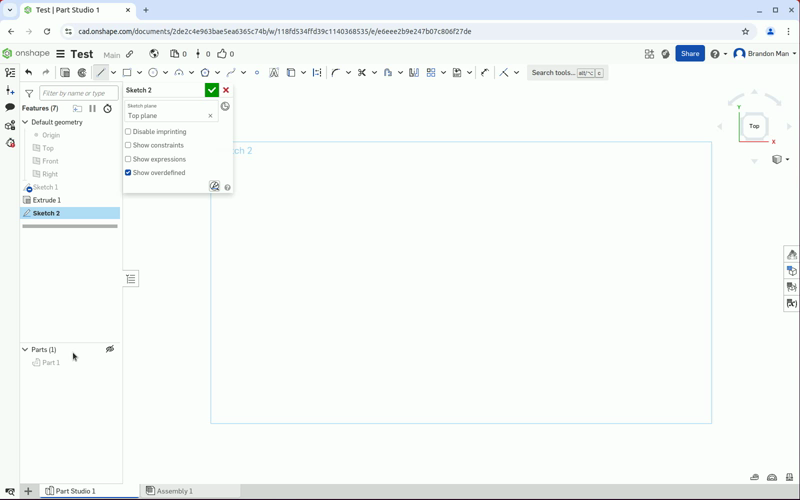
mouse_move(554, 295)
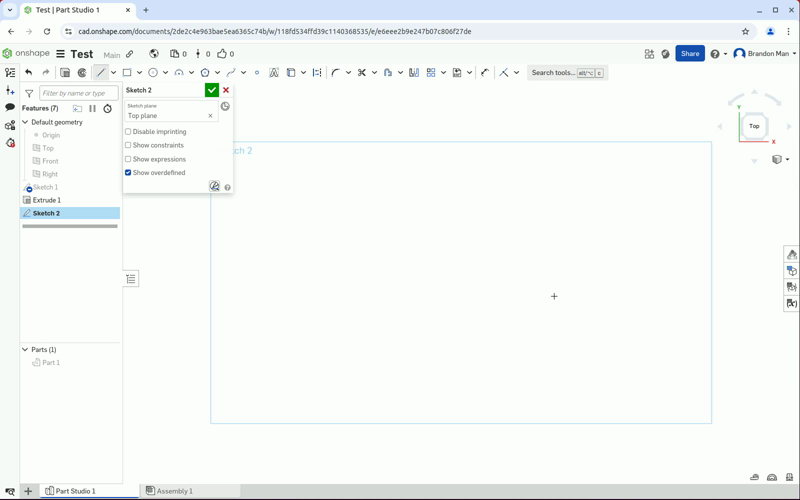
click(554, 295)
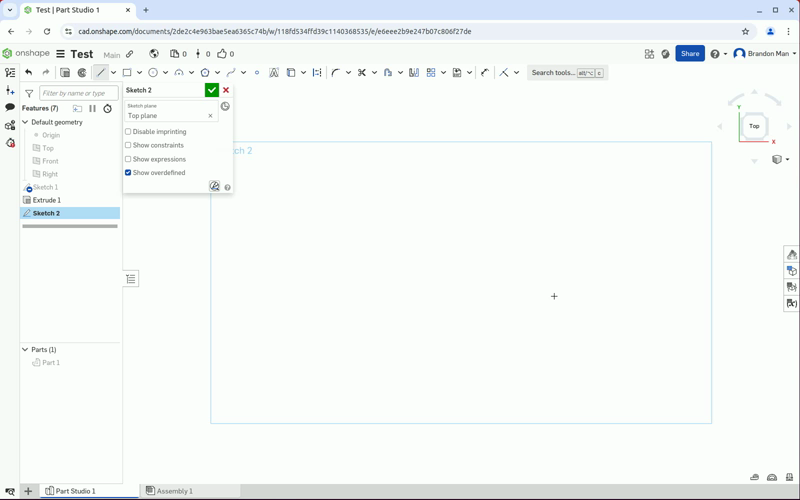
key_up(shift)
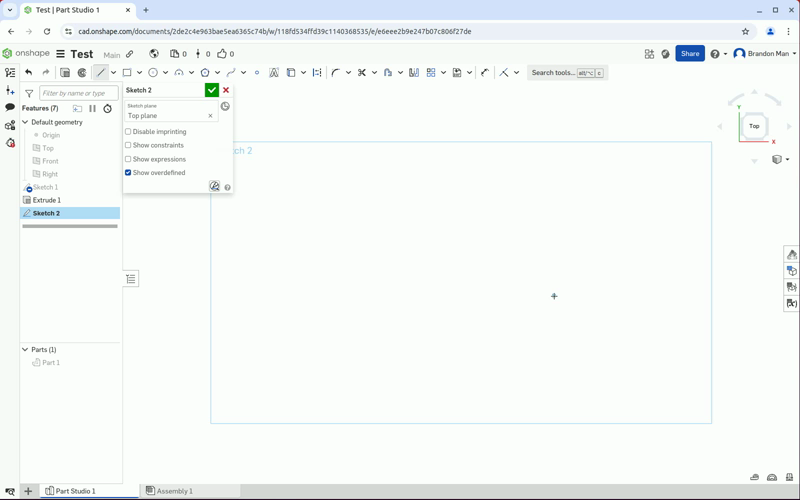
key_down(shift)
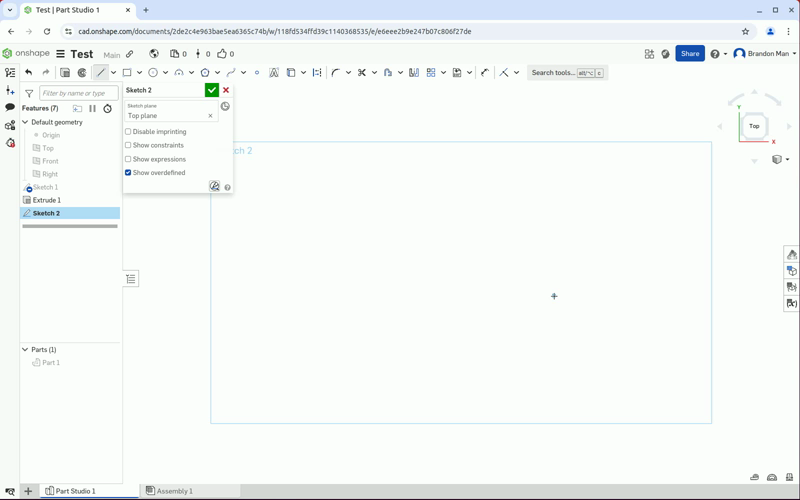
mouse_move(584, 295)
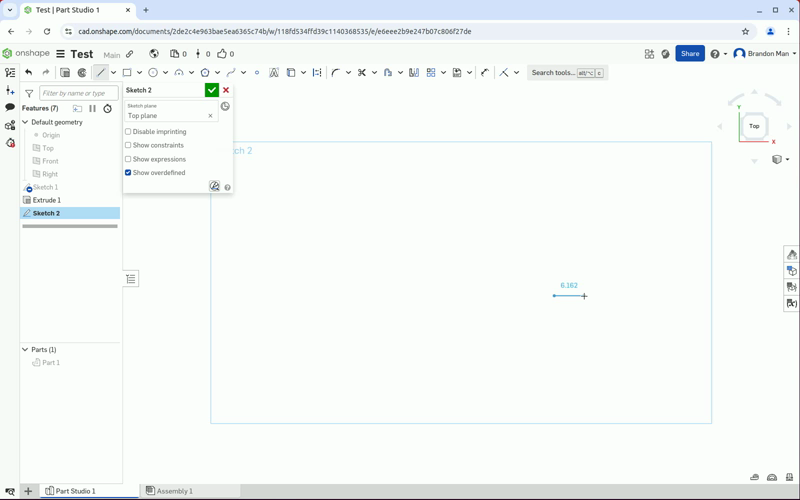
mouse_move(569, 295)
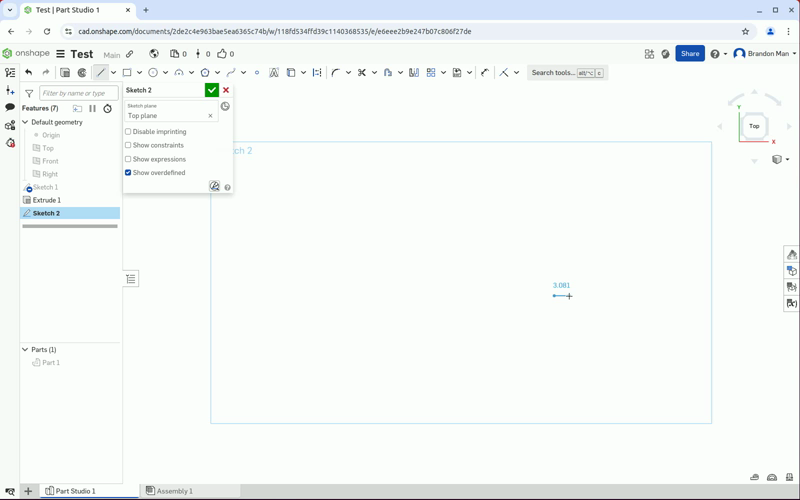
click(569, 295)
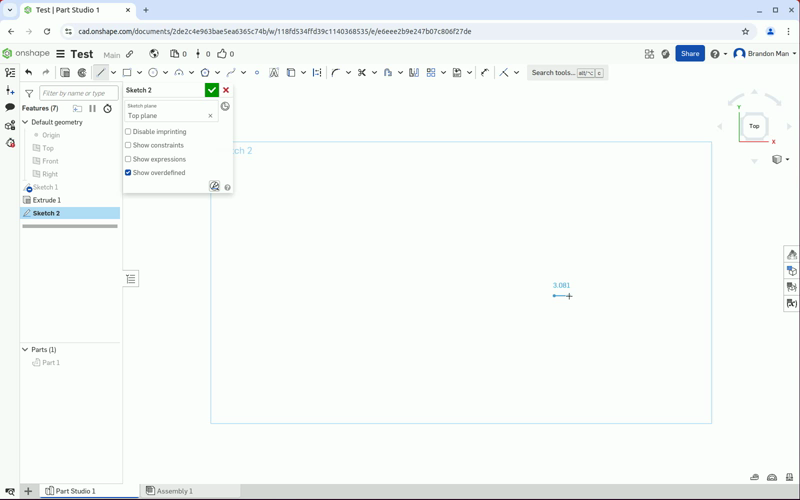
key_up(shift)
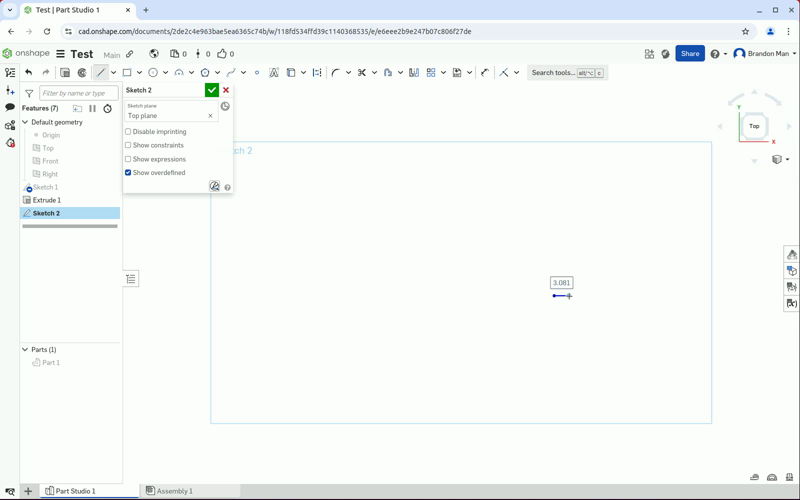
key_down(shift)
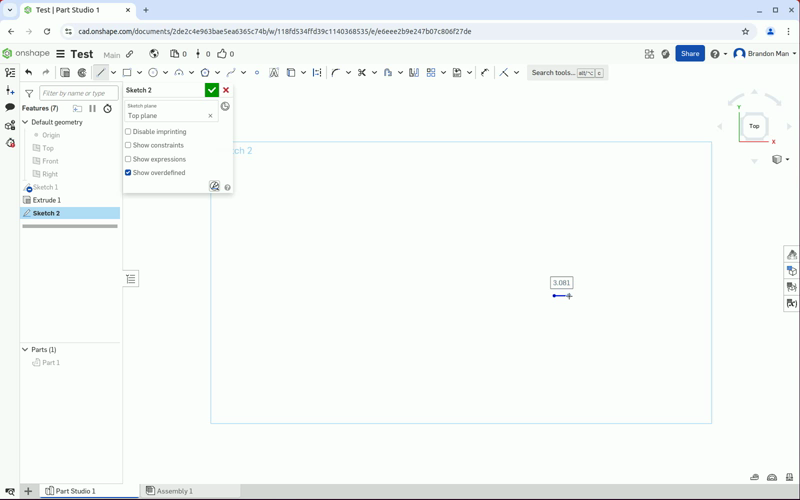
mouse_move(589, 295)
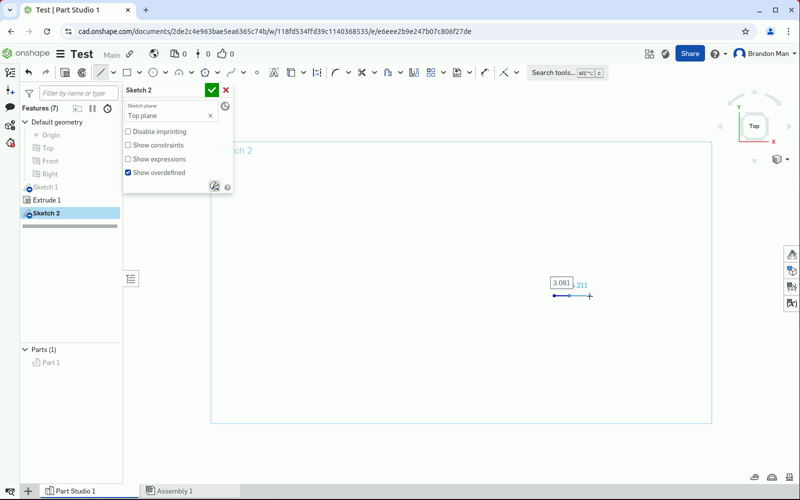
mouse_move(569, 303)
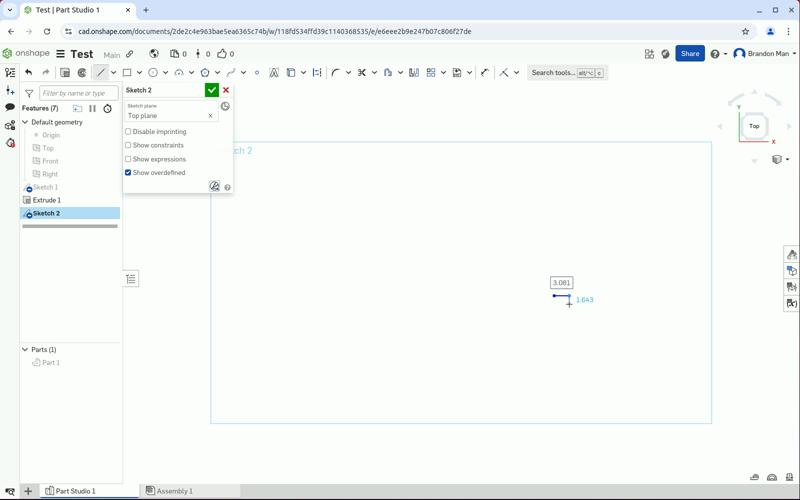
click(569, 303)
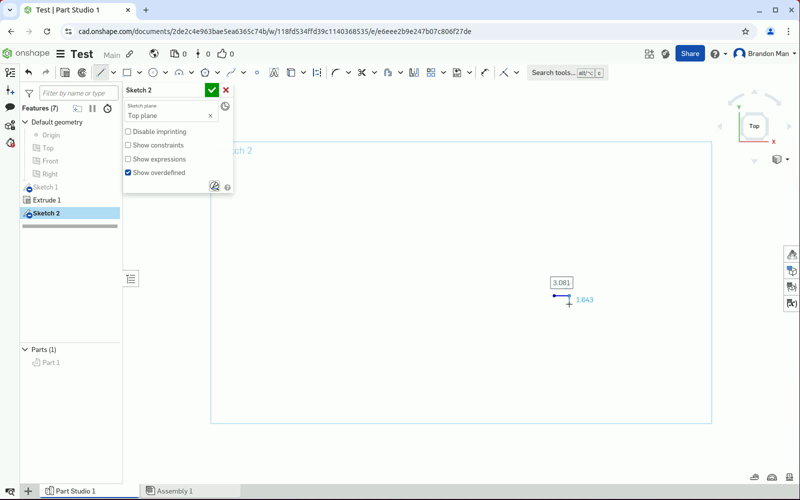
key_up(shift)
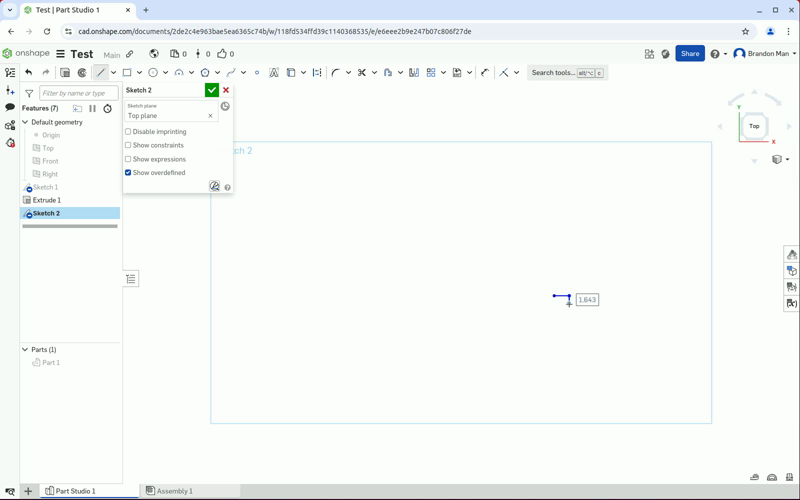
key_down(shift)
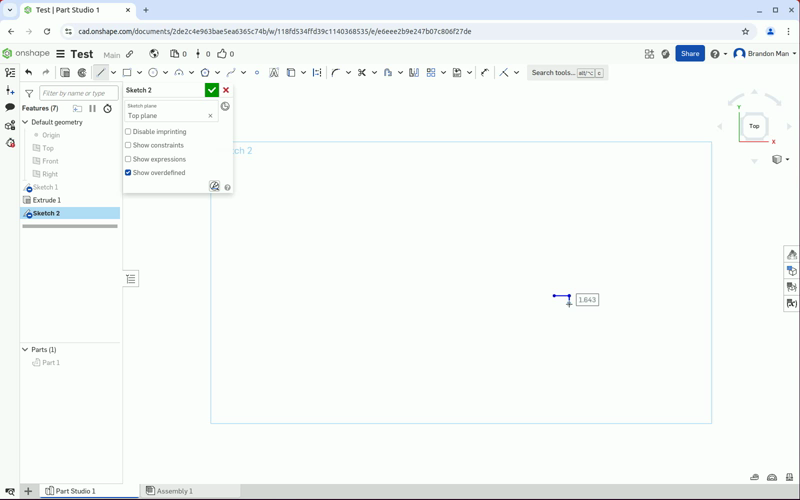
mouse_move(589, 303)
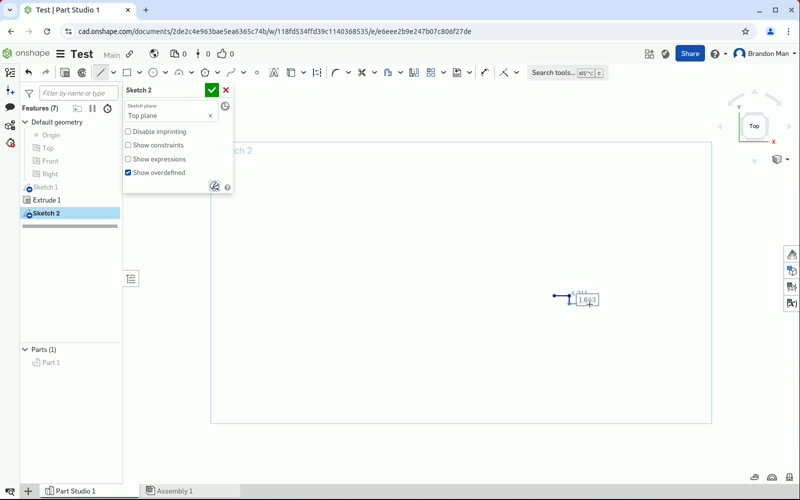
mouse_move(574, 303)
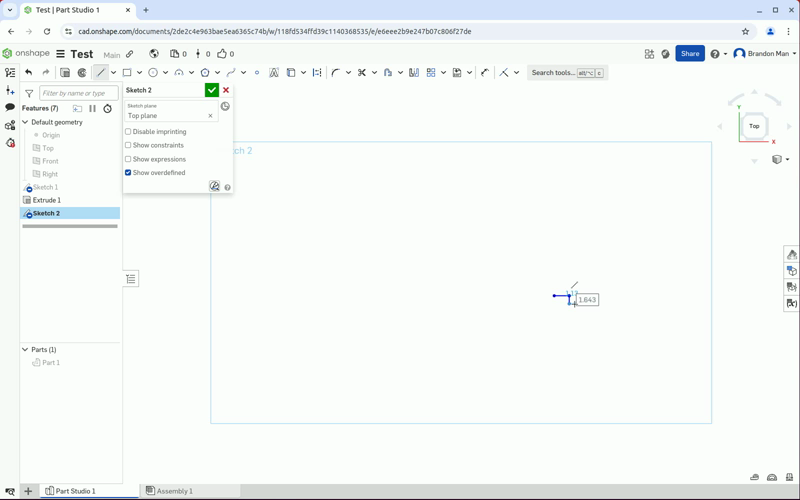
scroll(6)
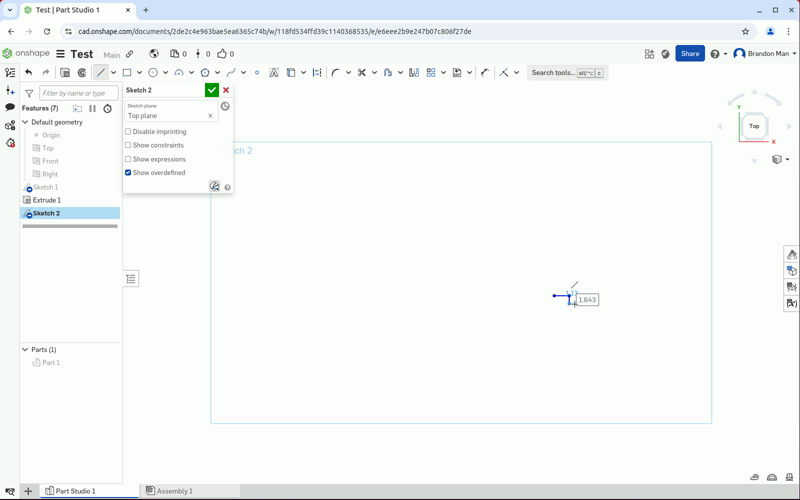
scroll(6)
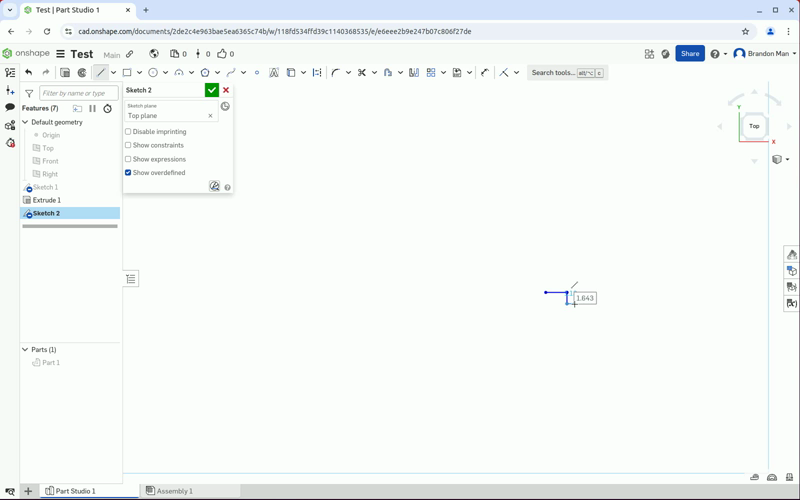
scroll(6)
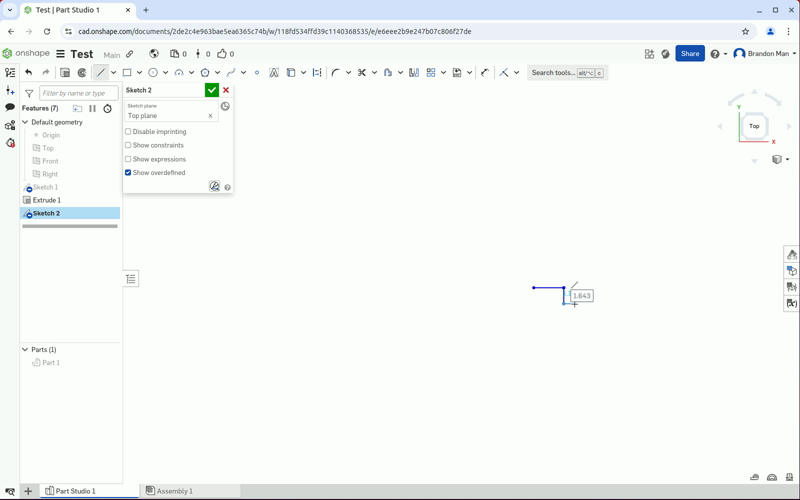
scroll(6)
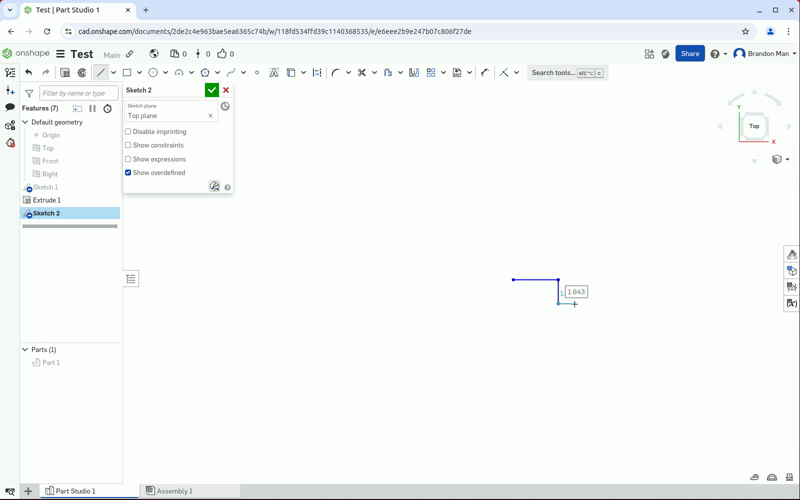
scroll(6)
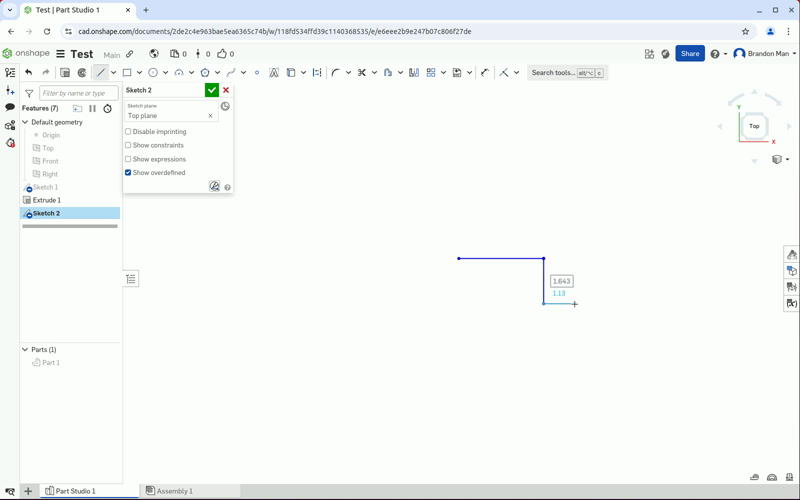
scroll(6)
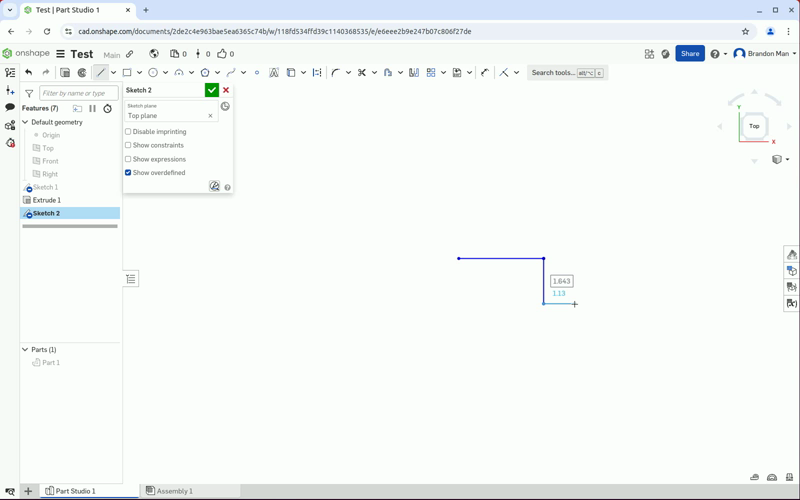
scroll(6)
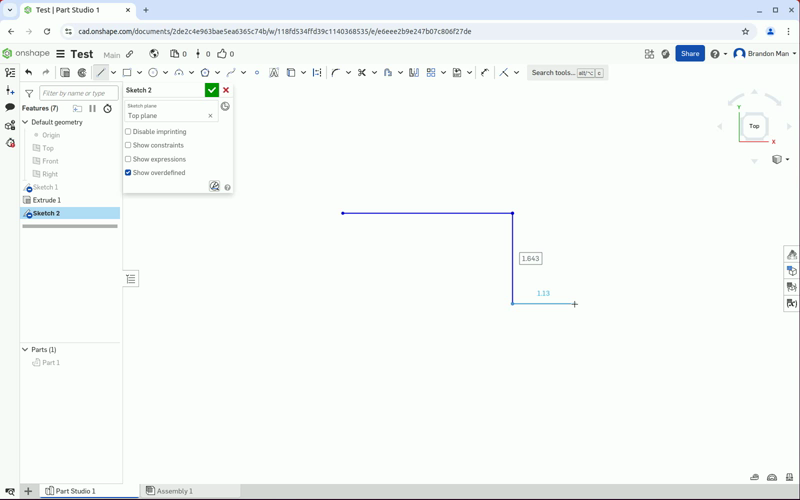
click(574, 303)
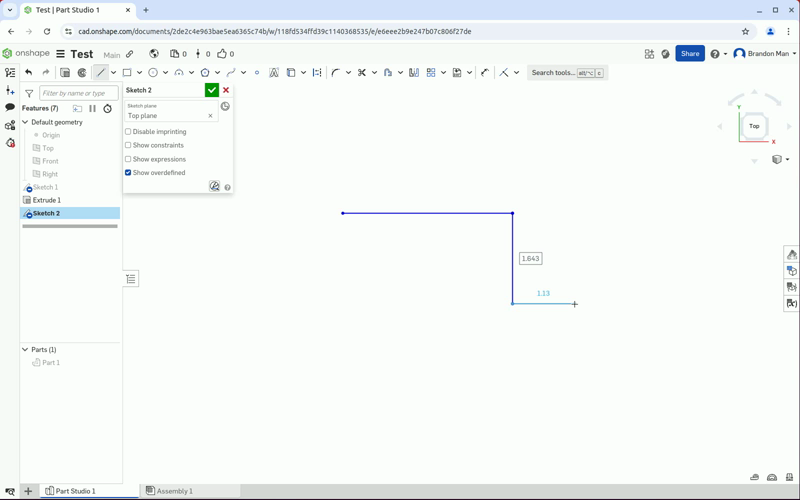
scroll(-6)
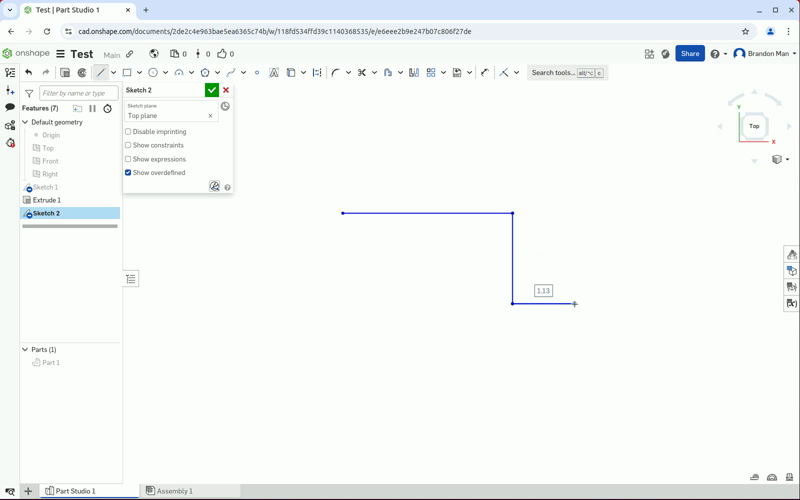
scroll(-6)
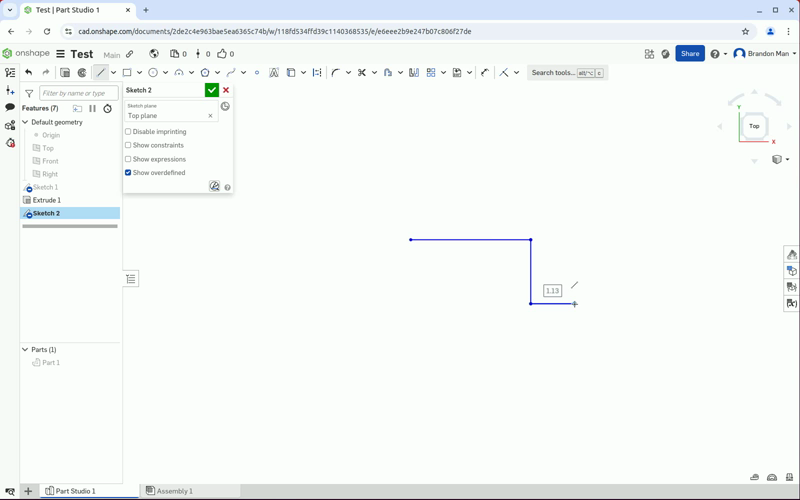
scroll(-6)
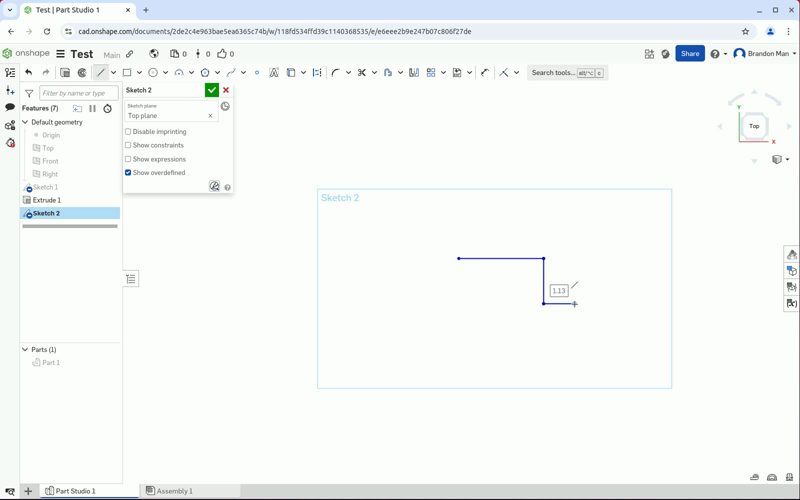
scroll(-6)
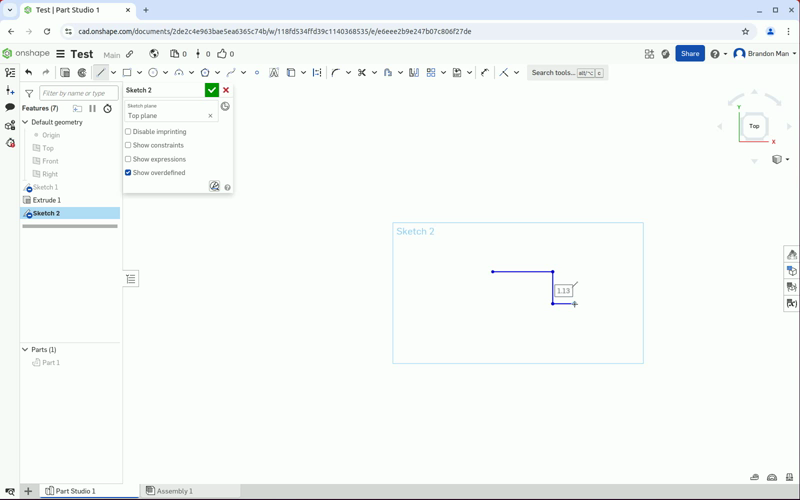
scroll(-6)
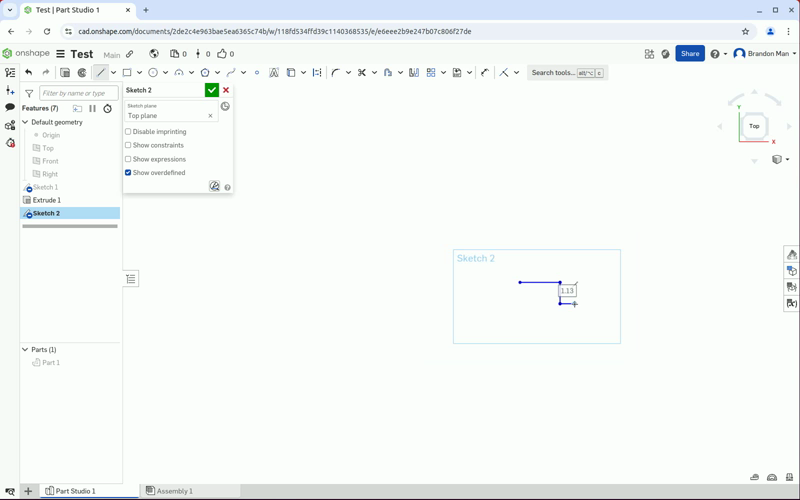
scroll(-6)
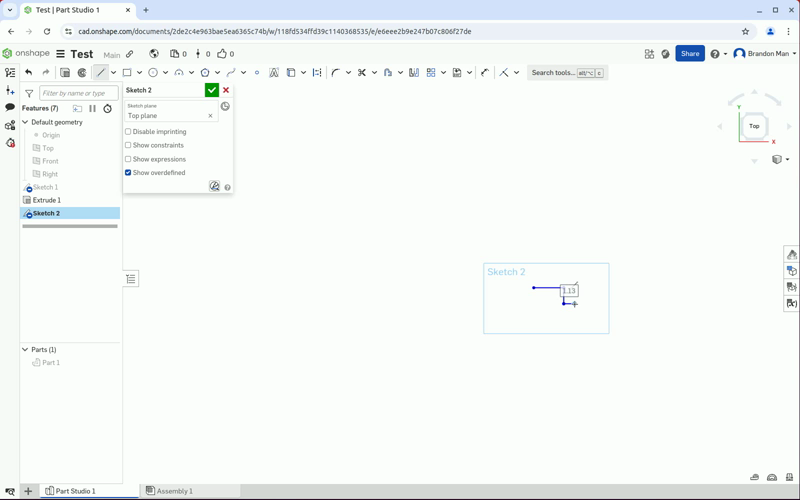
scroll(-6)
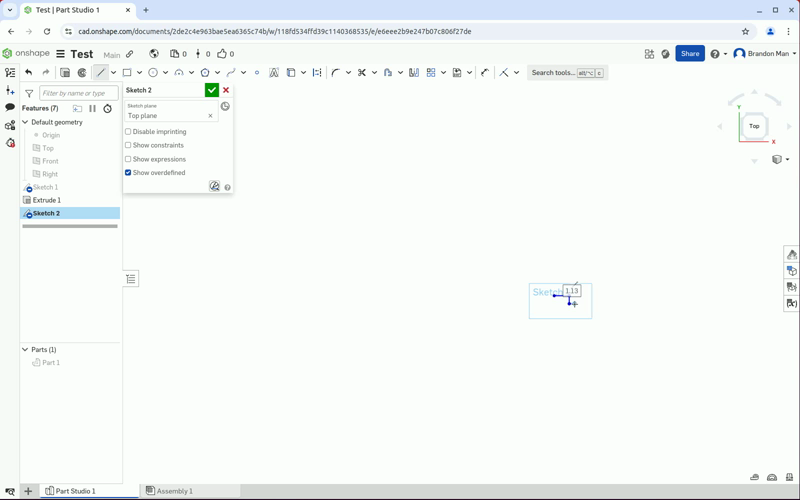
key_up(shift)
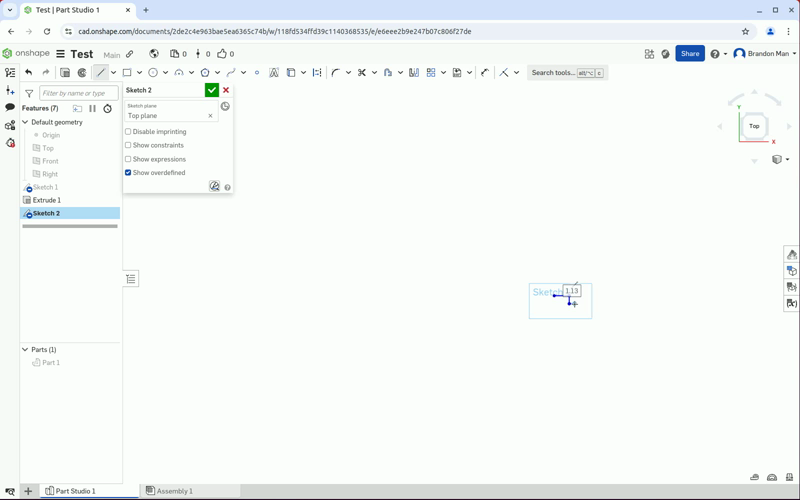
key_down(shift)
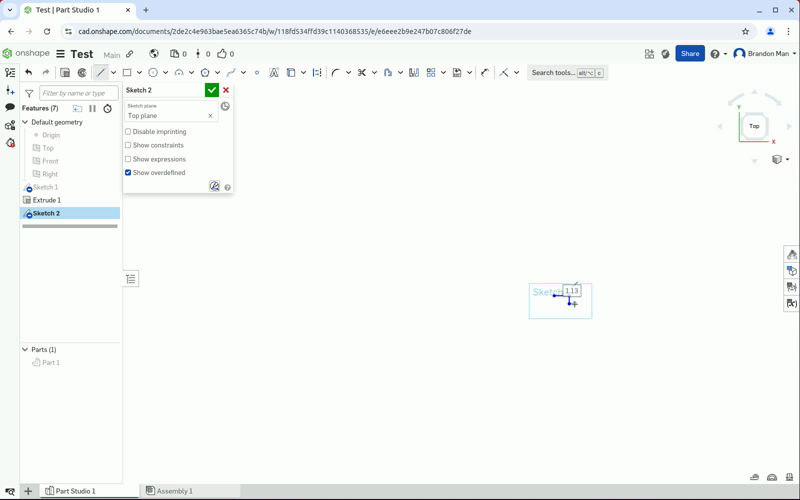
mouse_move(589, 303)
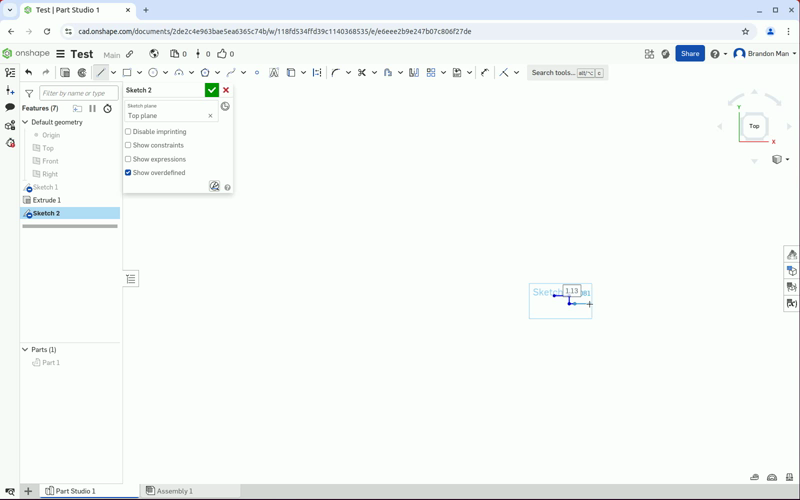
mouse_move(574, 269)
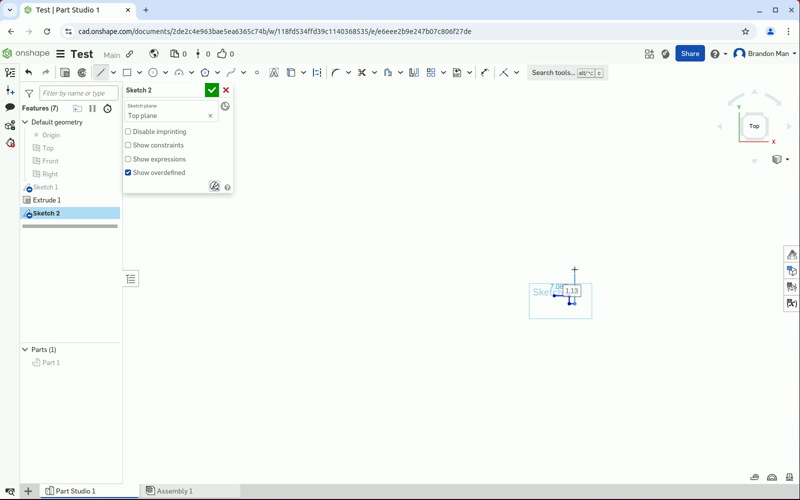
click(574, 269)
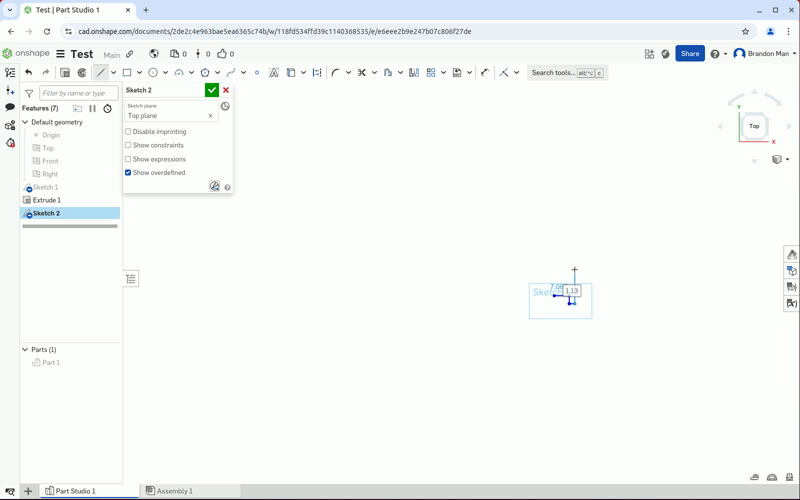
key_up(shift)
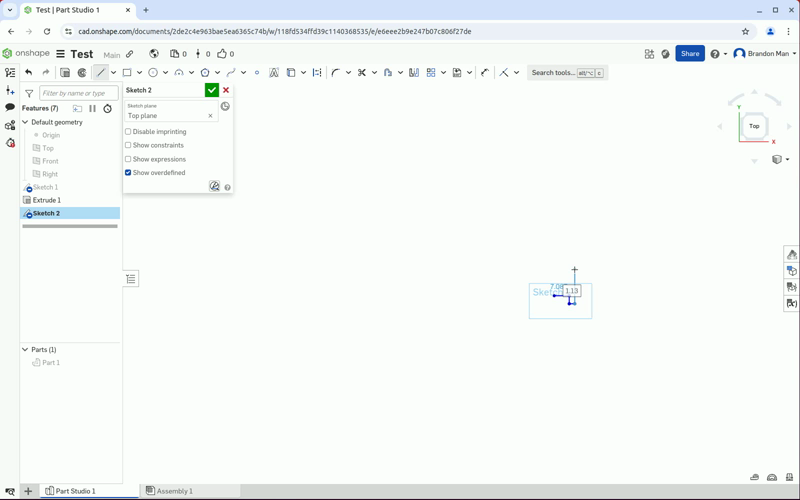
key_down(shift)
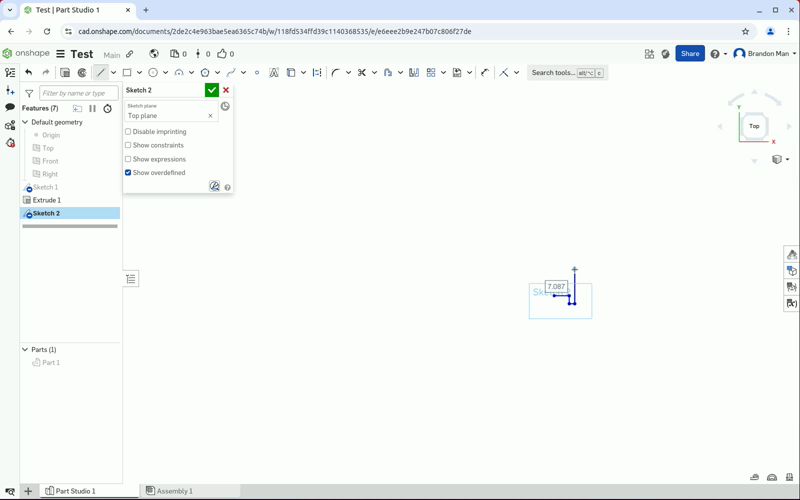
mouse_move(589, 269)
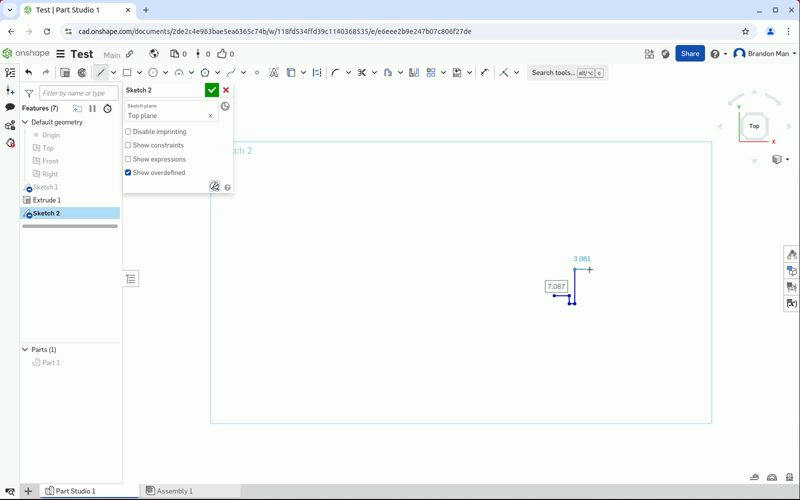
mouse_move(554, 269)
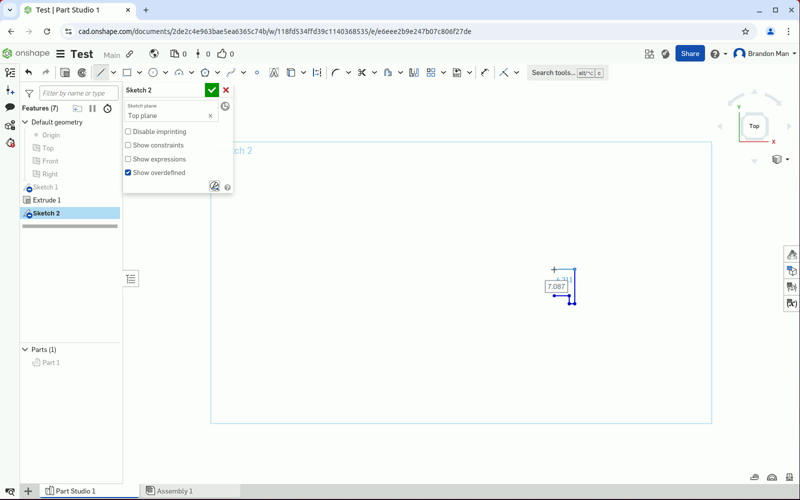
click(554, 269)
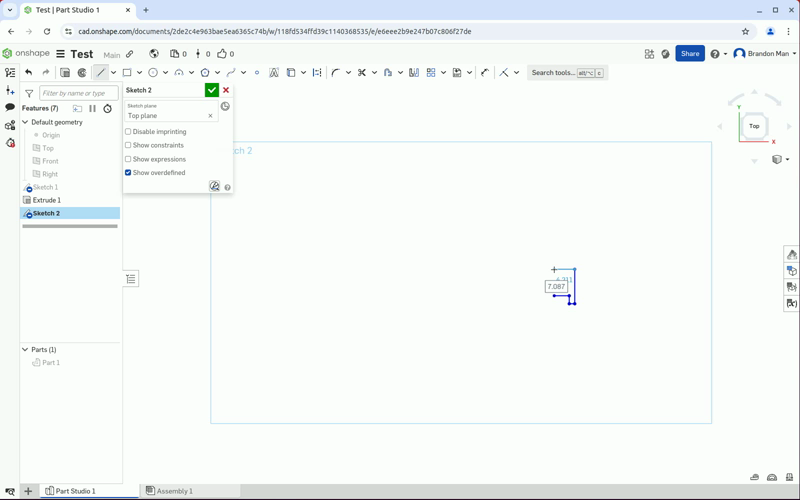
key_up(shift)
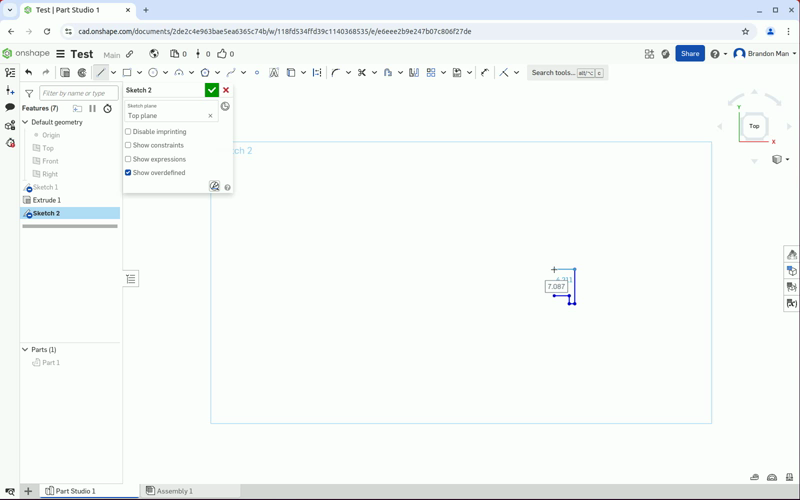
mouse_move(584, 269)
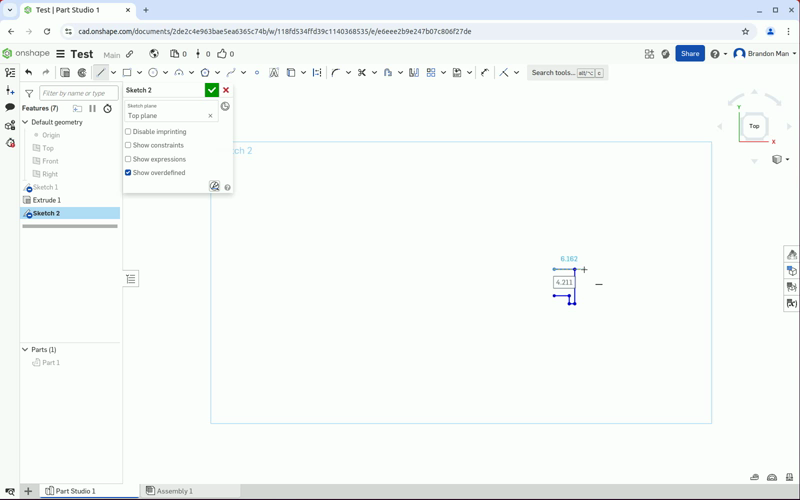
key_down(shift)
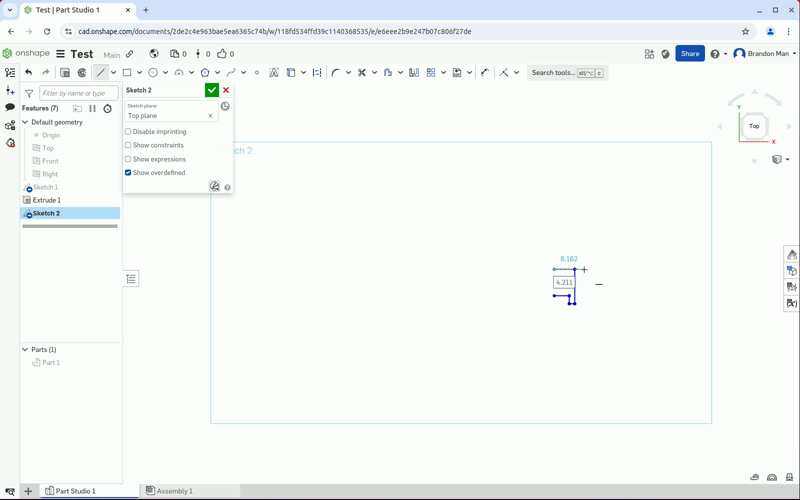
mouse_move(554, 295)
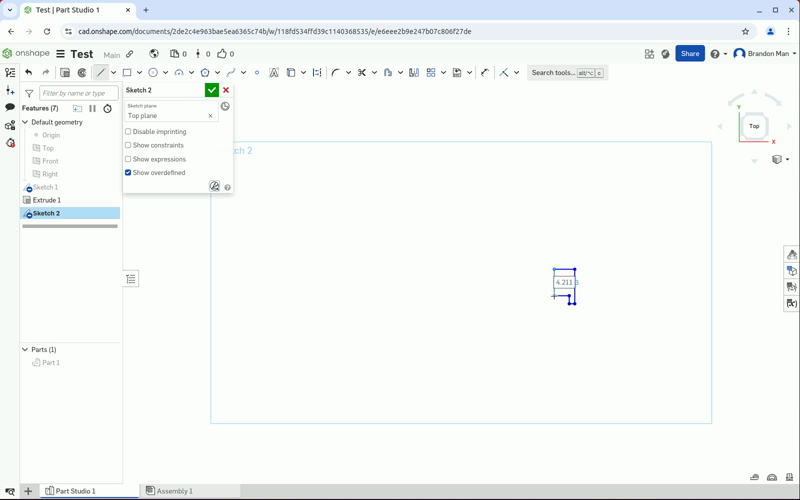
key_up(shift)
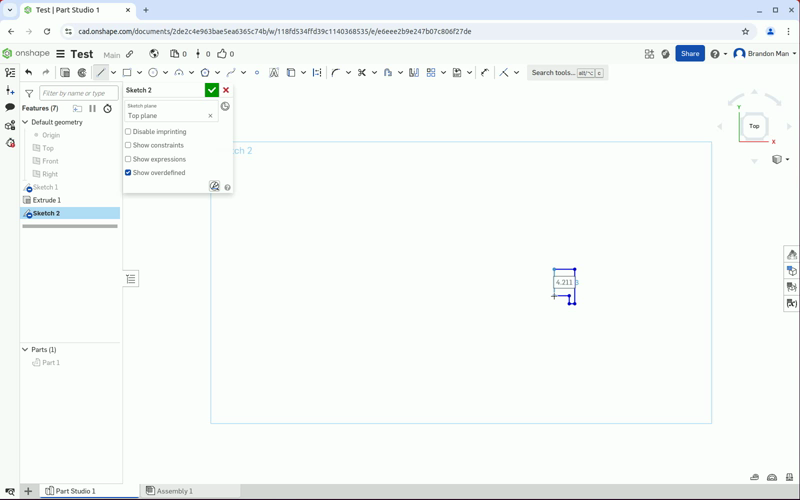
click(554, 295)
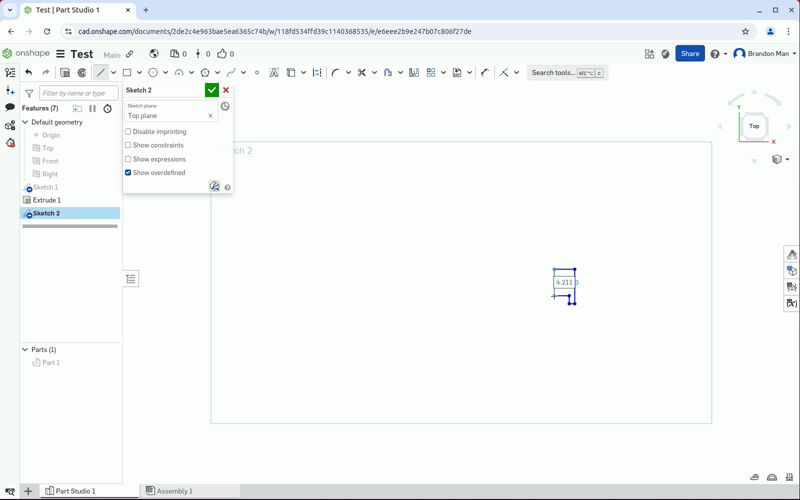
key(esc)
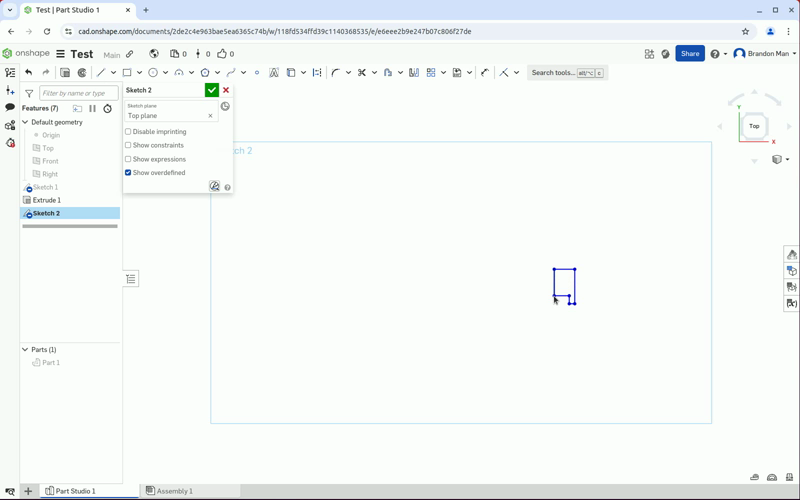
mouse_move(563, 282)
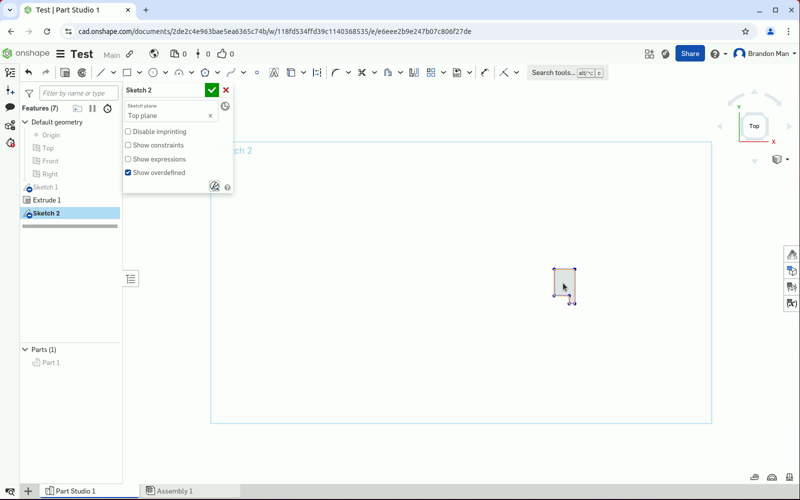
scroll(6)
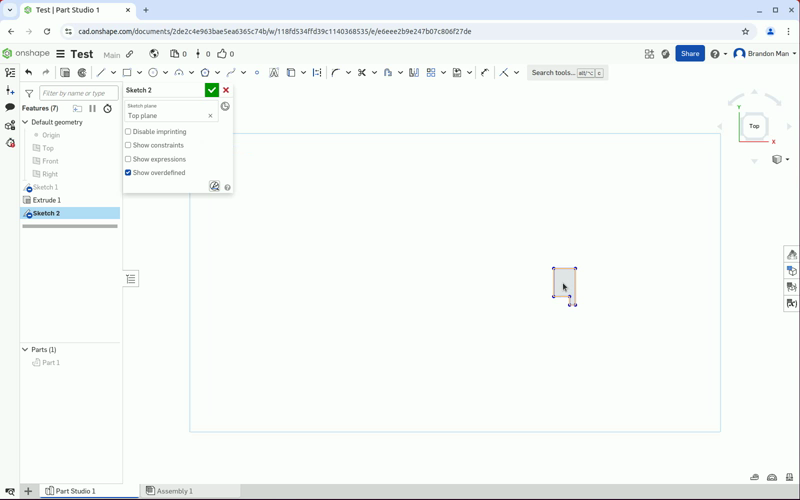
scroll(6)
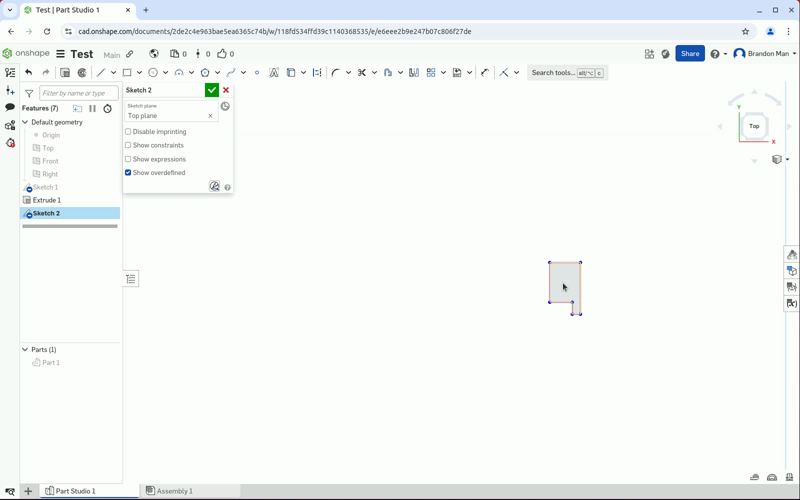
scroll(6)
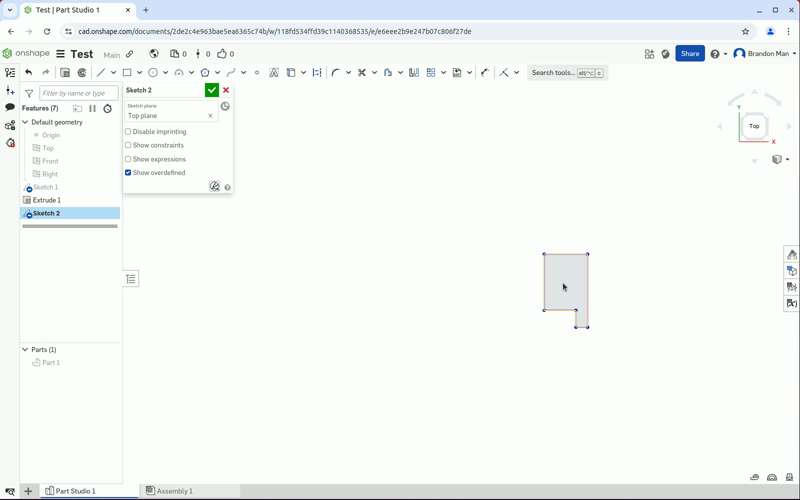
scroll(6)
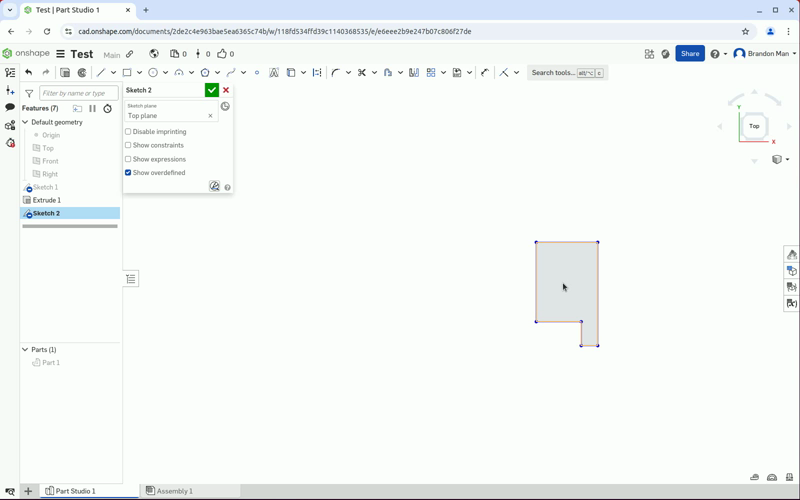
scroll(6)
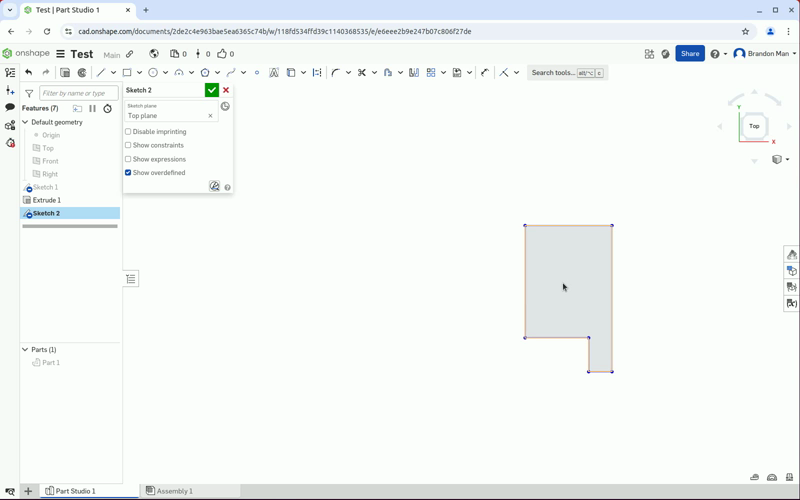
scroll(6)
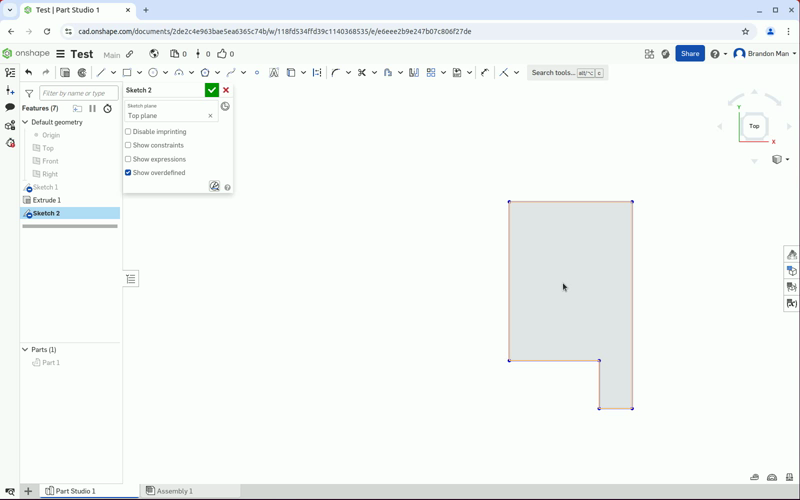
scroll(6)
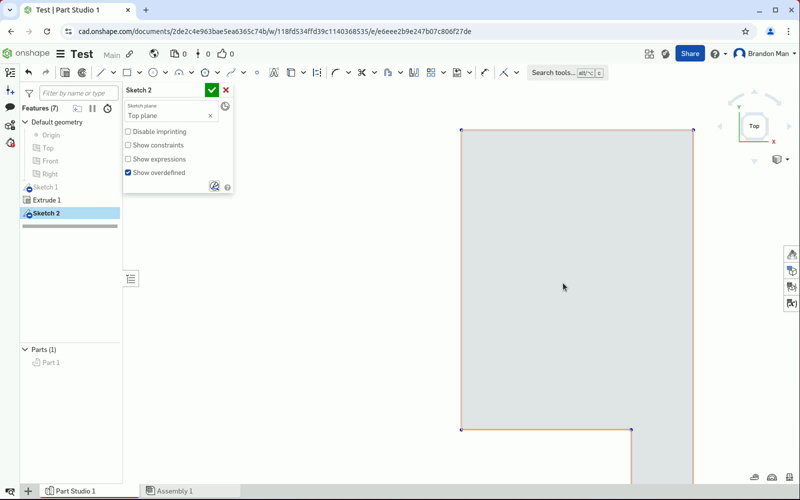
click(563, 282)
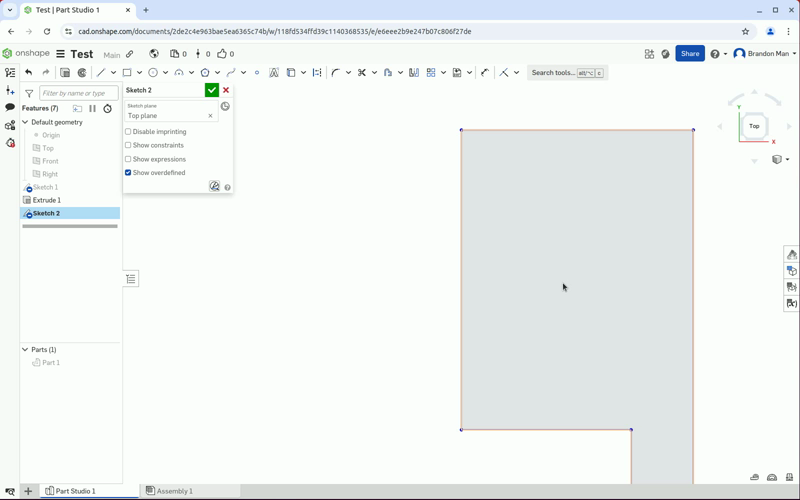
scroll(-6)
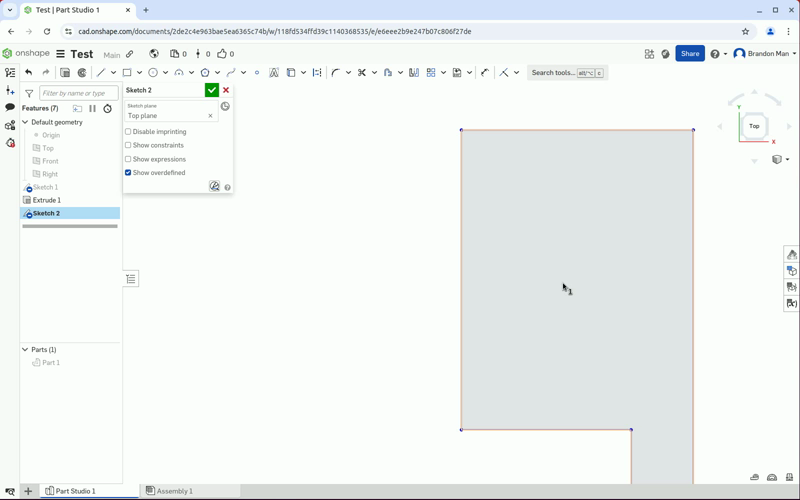
scroll(-6)
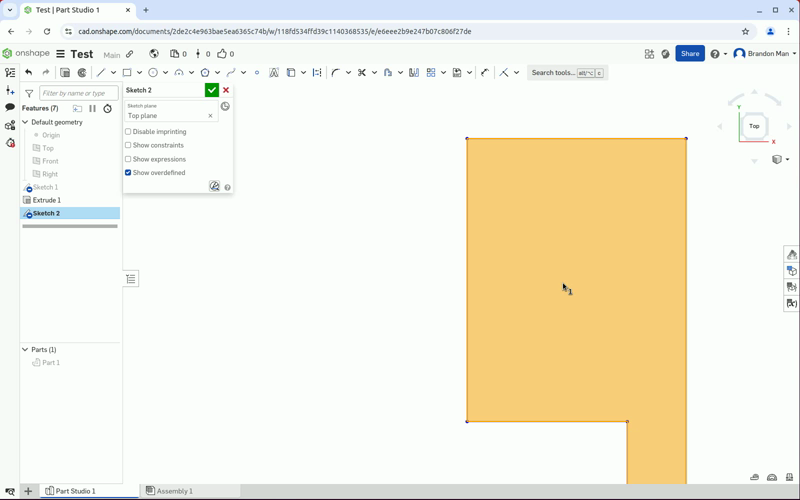
scroll(-6)
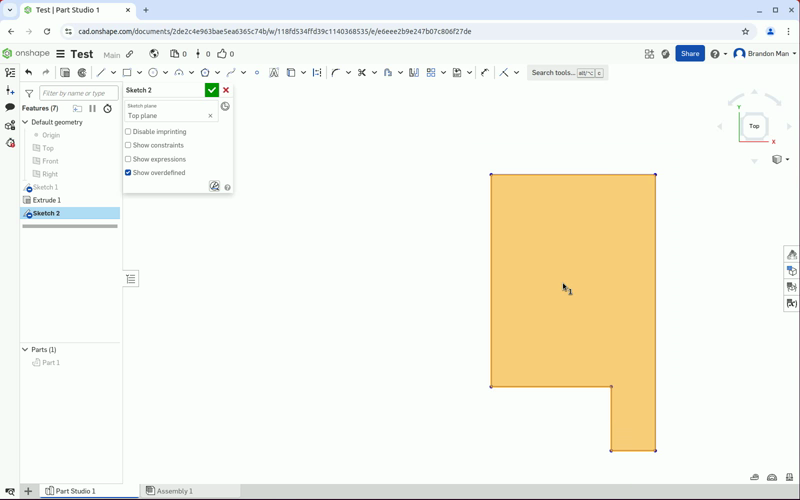
scroll(-6)
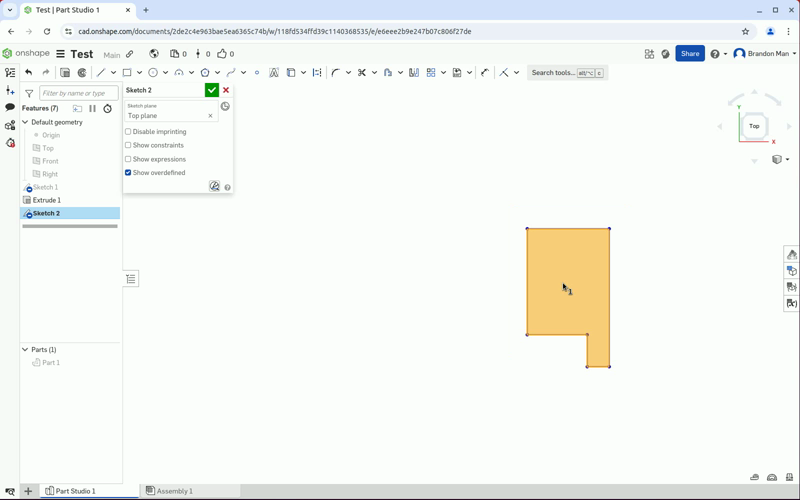
scroll(-6)
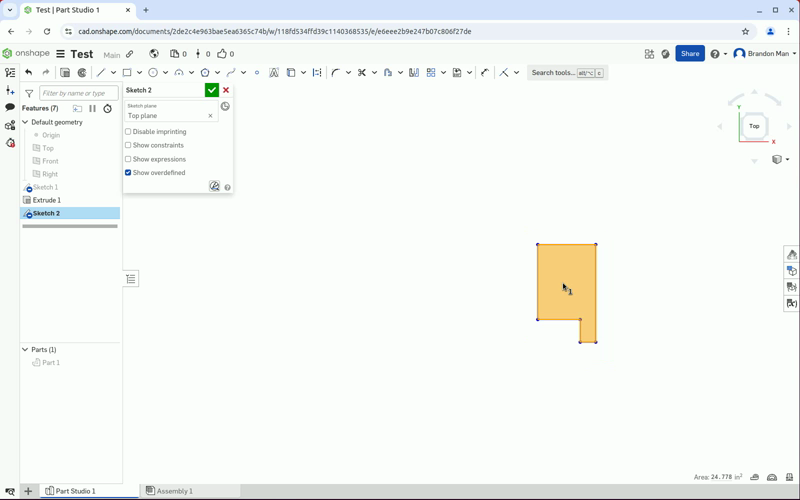
scroll(-6)
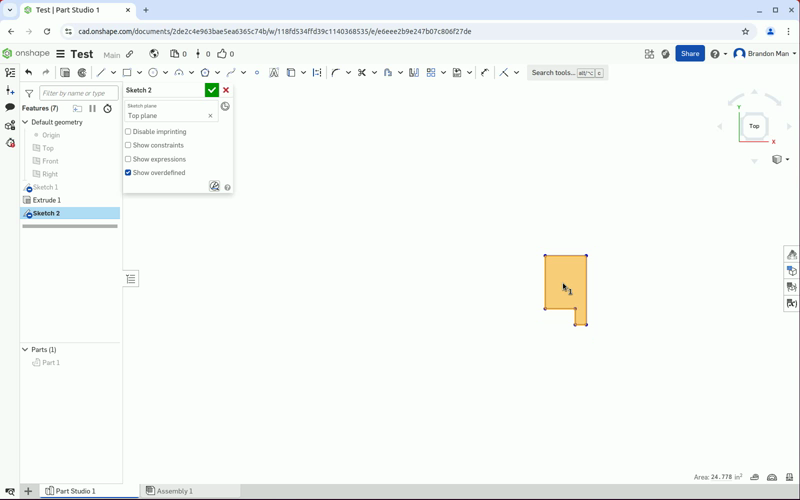
scroll(-6)
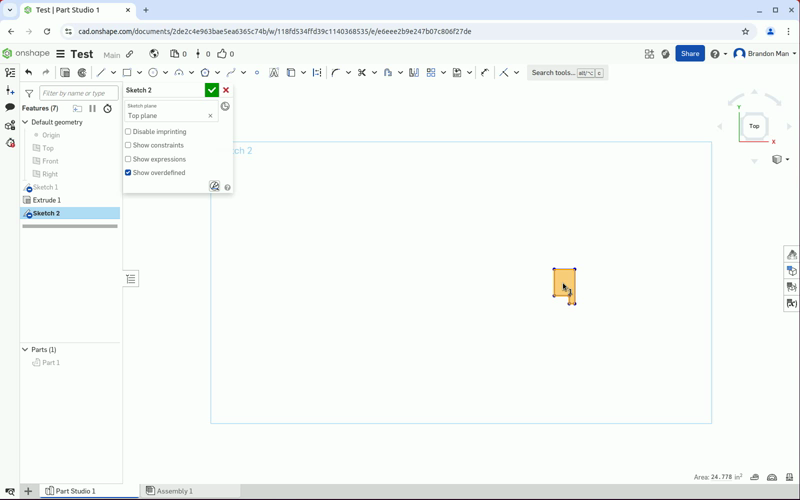
mouse_move(73, 352)
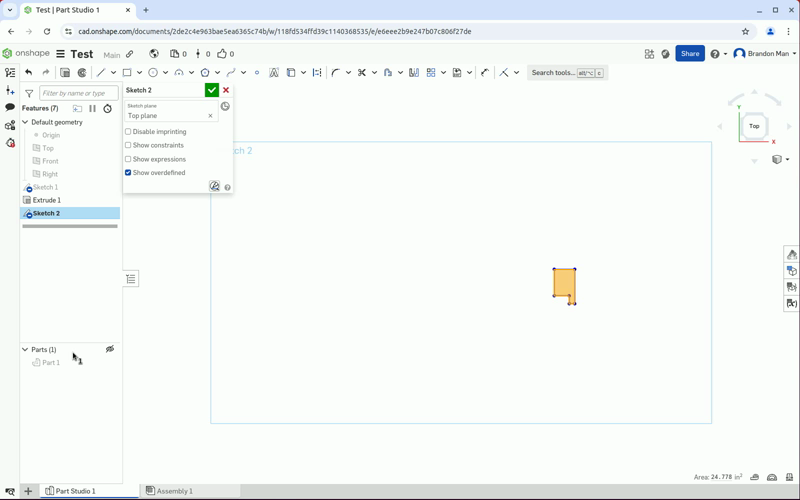
key(shift+y)
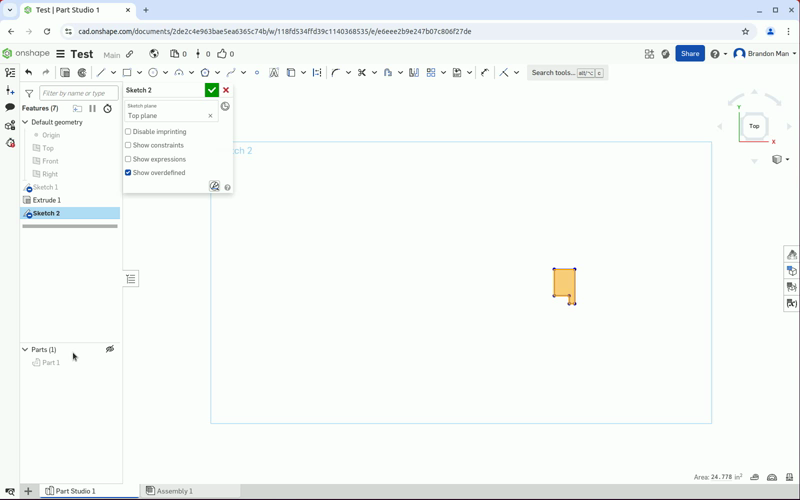
key(shift+e)
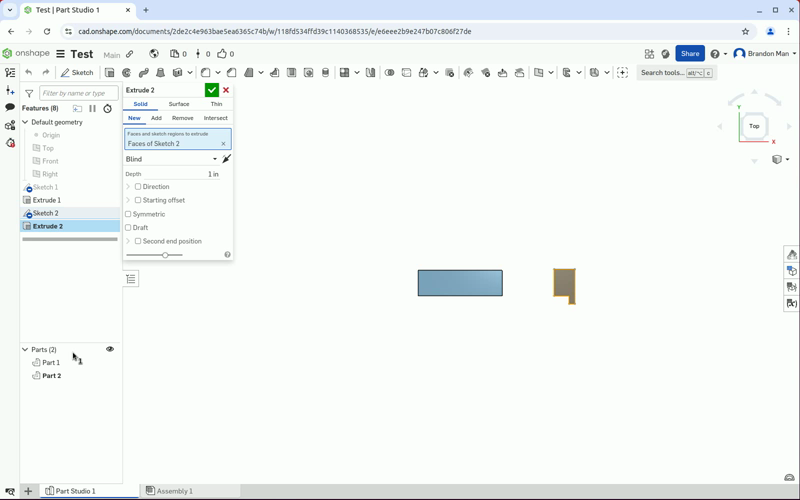
mouse_move(143, 106)
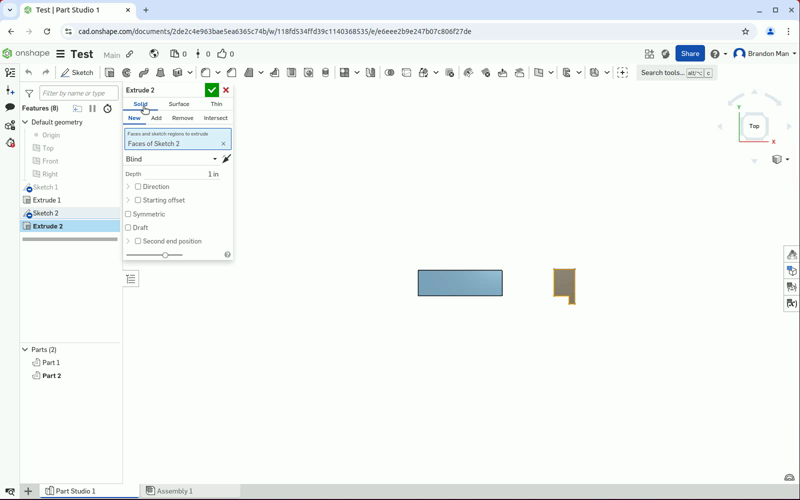
click(143, 106)
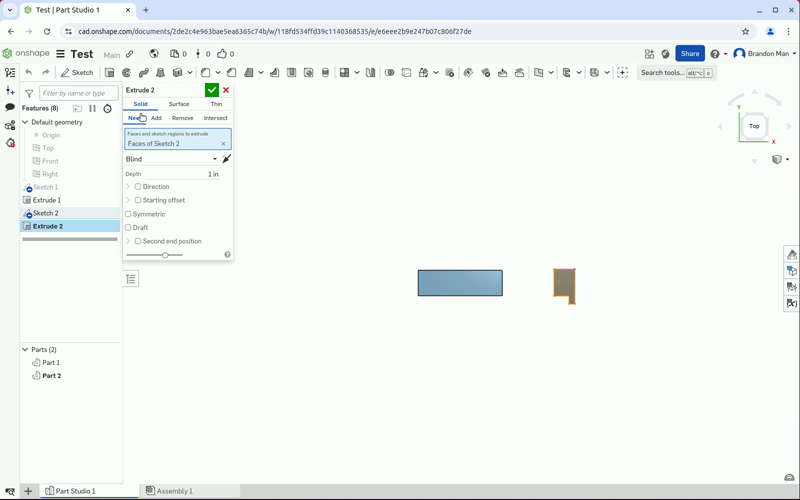
mouse_move(137, 120)
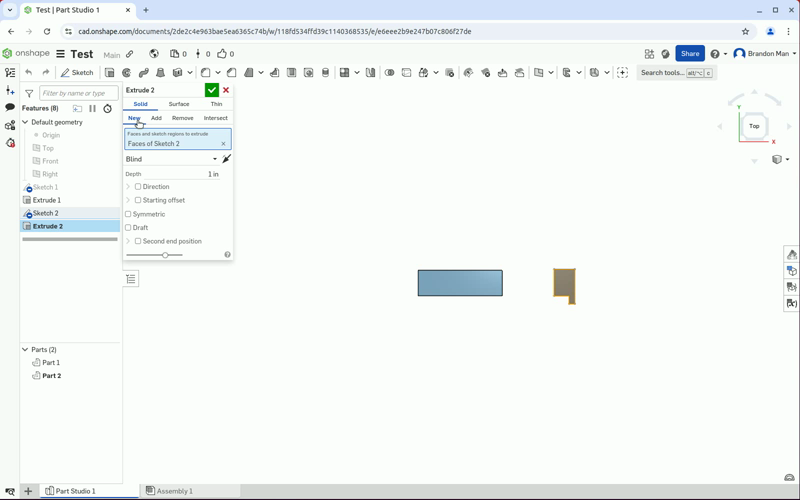
click(137, 120)
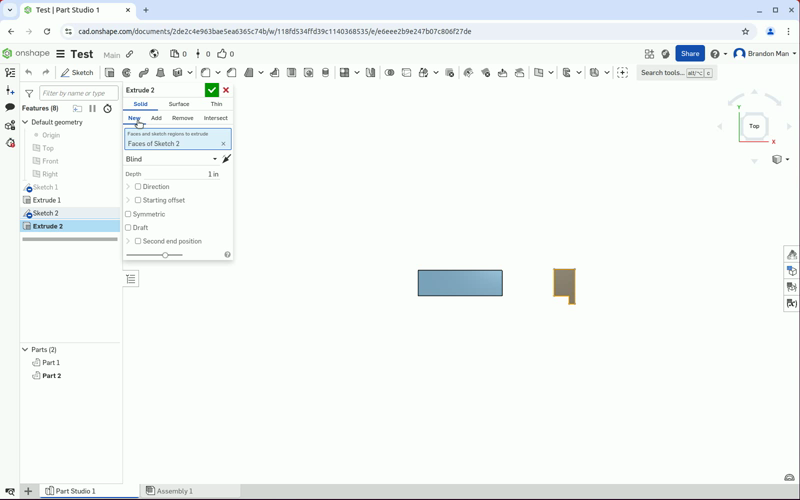
key(tab, 4)
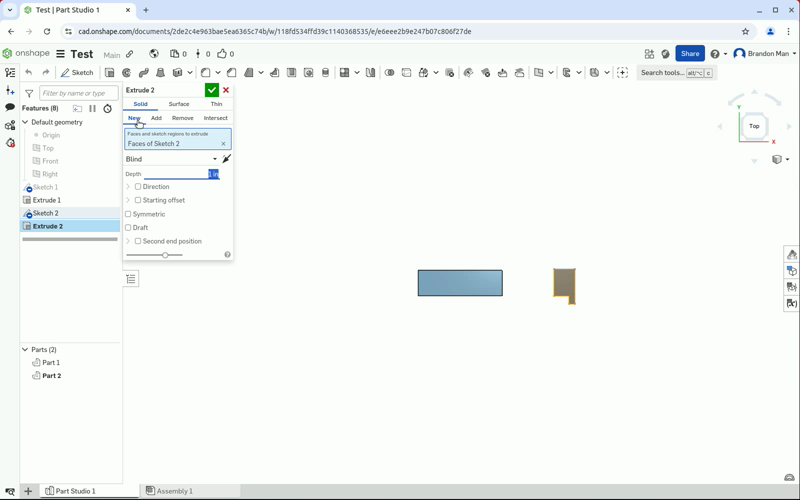
text(0.481)
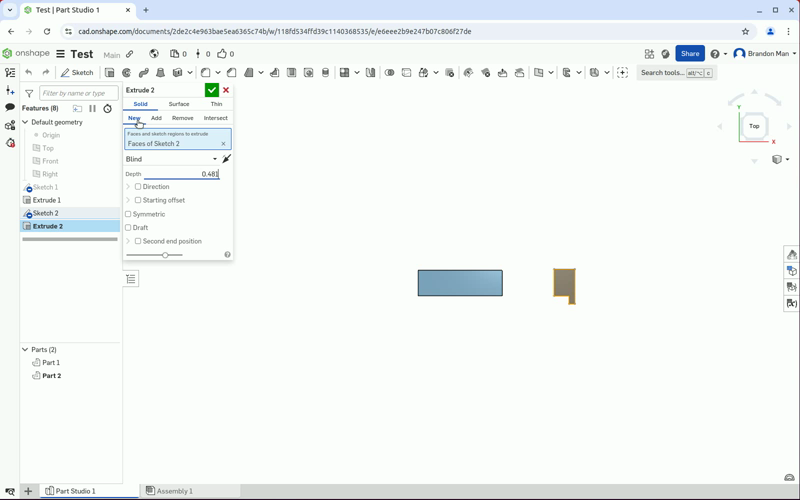
key(enter)
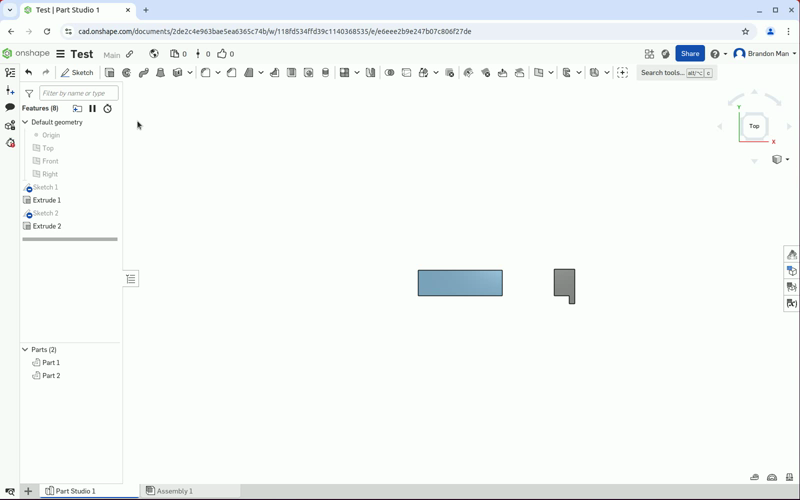
key(shift+h)
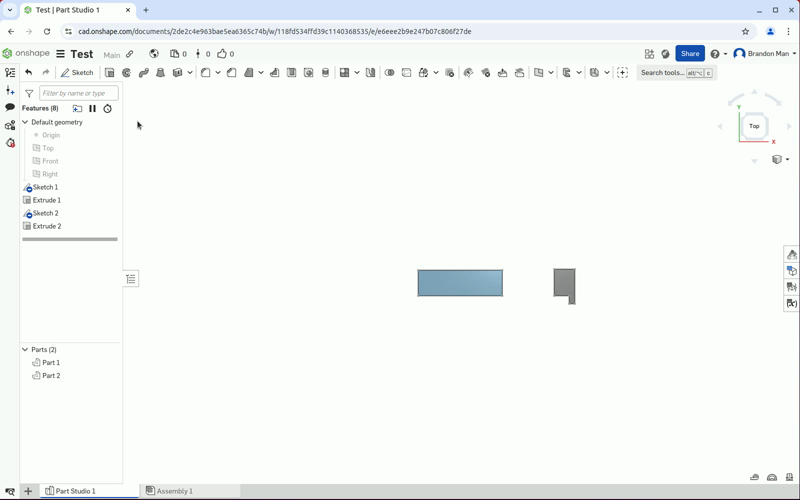
key(shift+h)
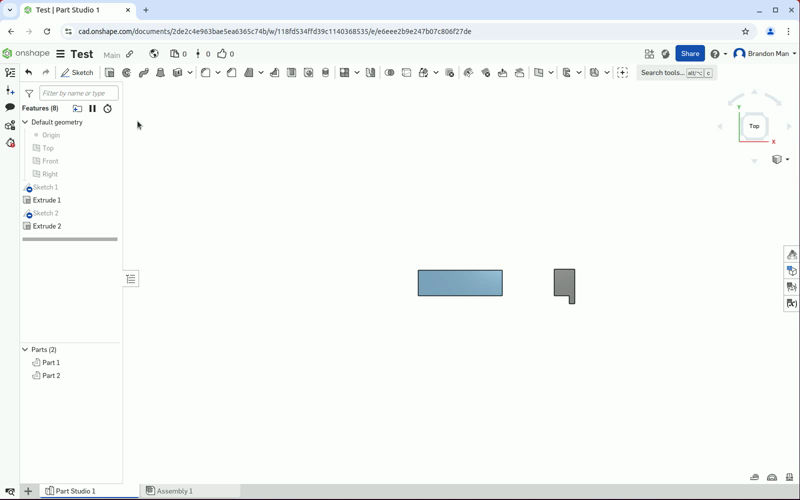
mouse_move(73, 189)
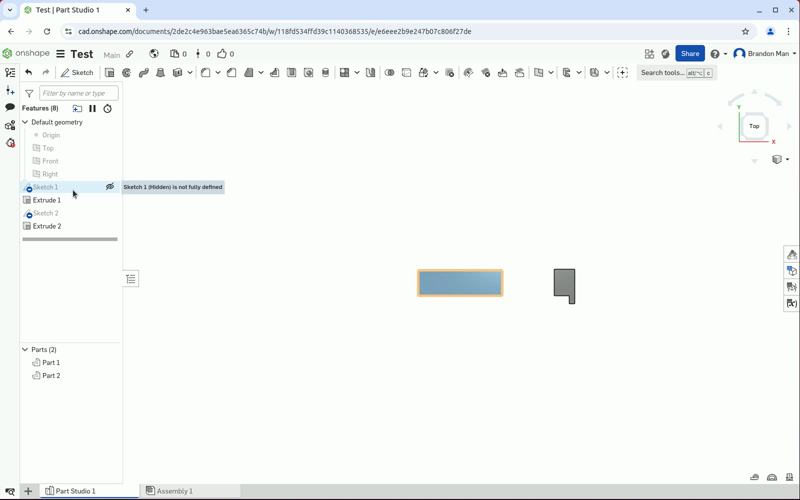
click(73, 189)
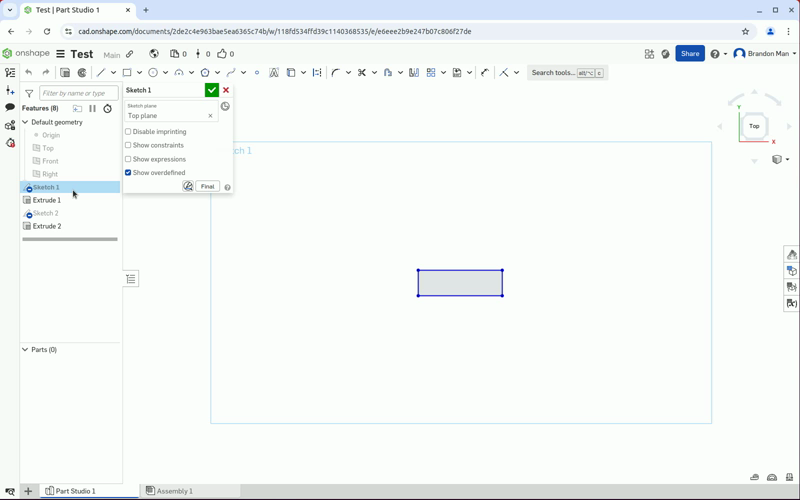
mouse_move(229, 92)
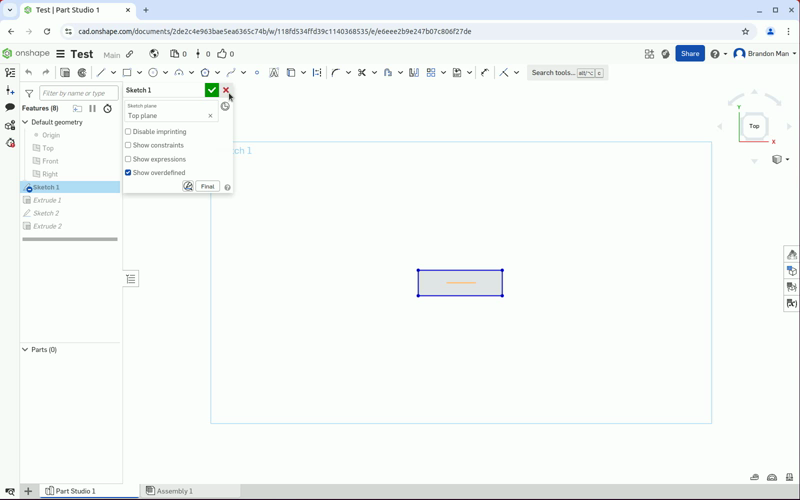
click(229, 92)
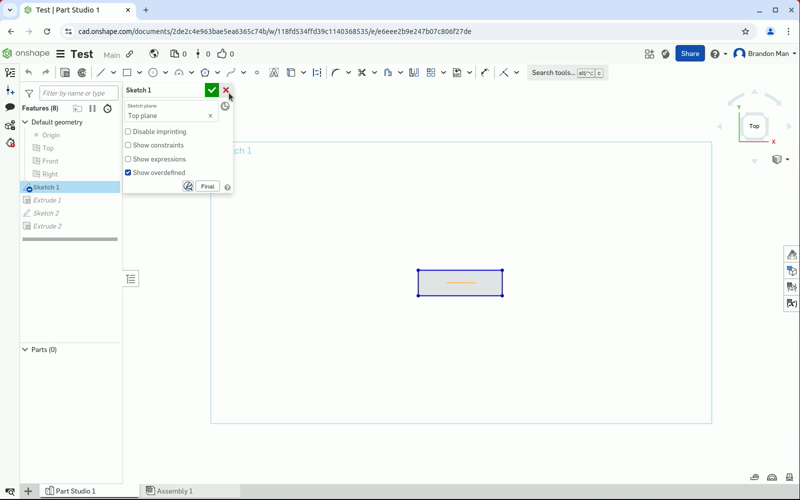
key(shift+s)
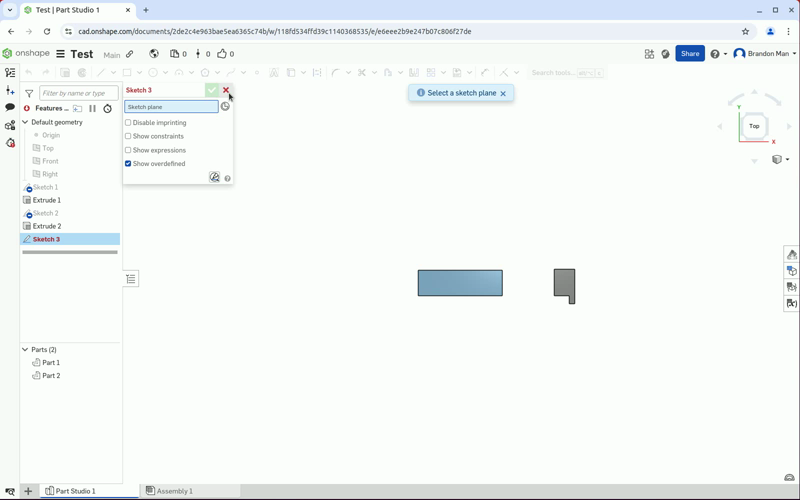
mouse_move(73, 150)
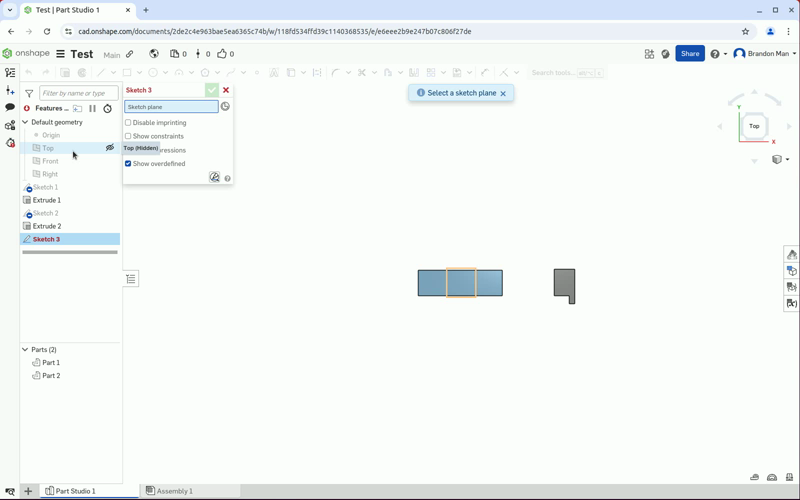
click(73, 150)
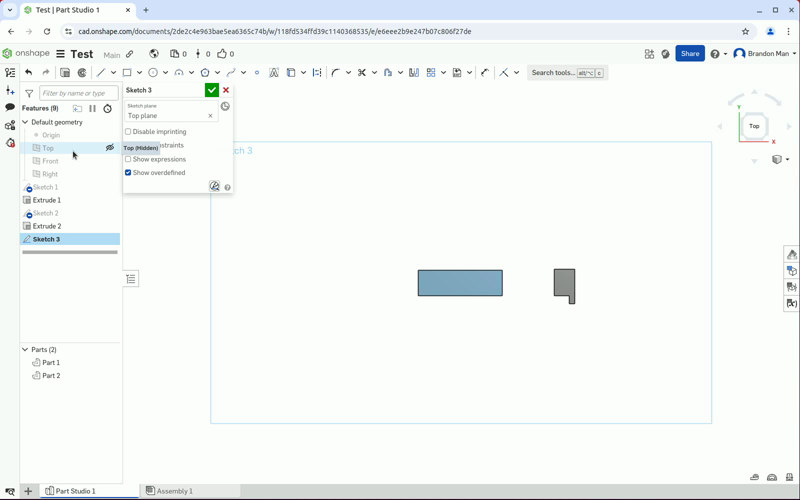
mouse_move(73, 352)
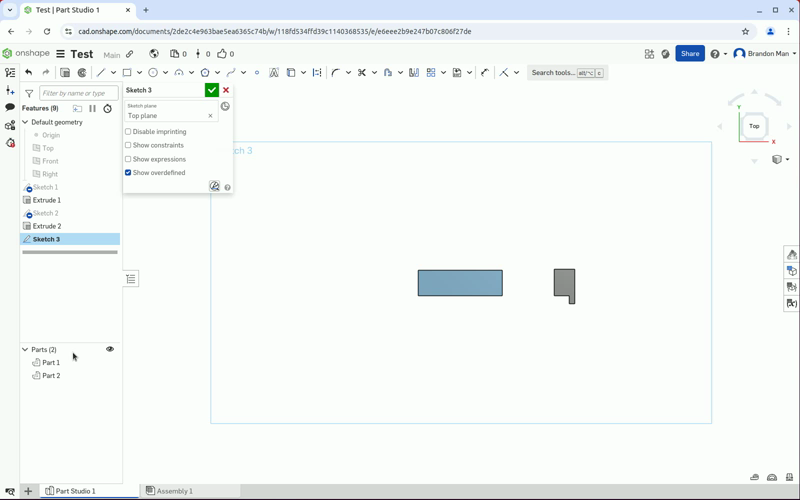
key(y)
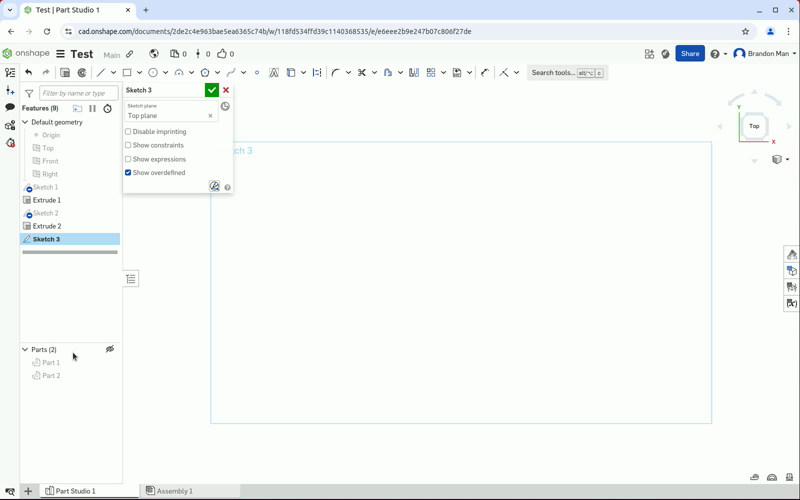
key(l)
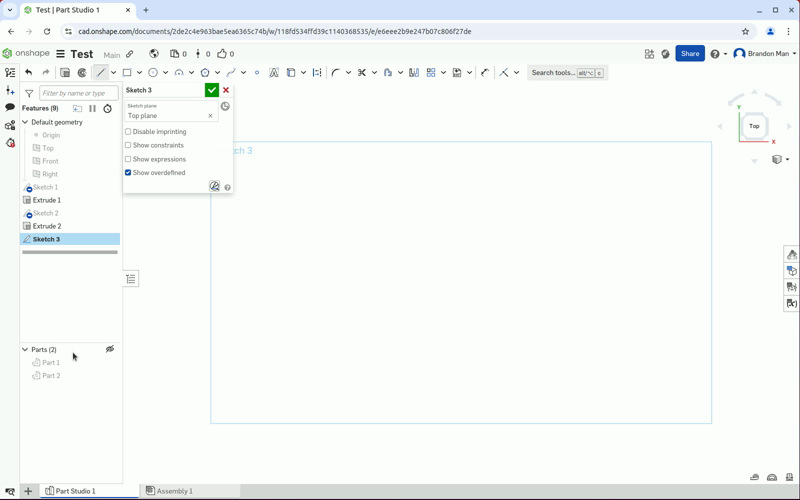
key_down(shift)
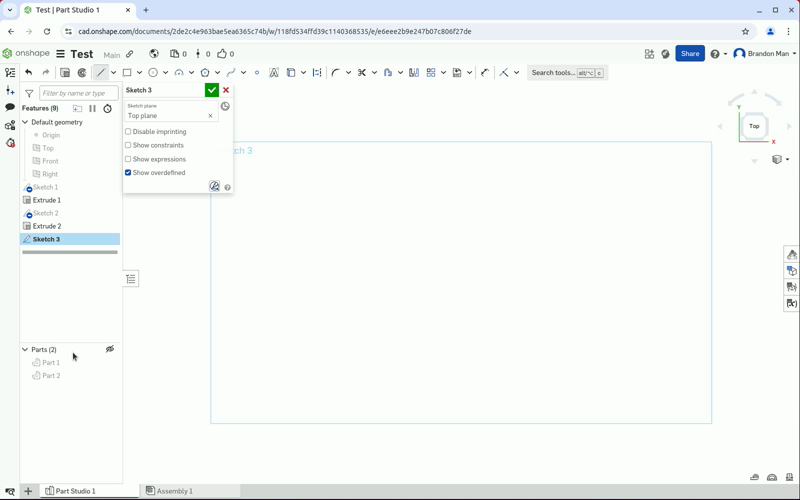
mouse_move(568, 370)
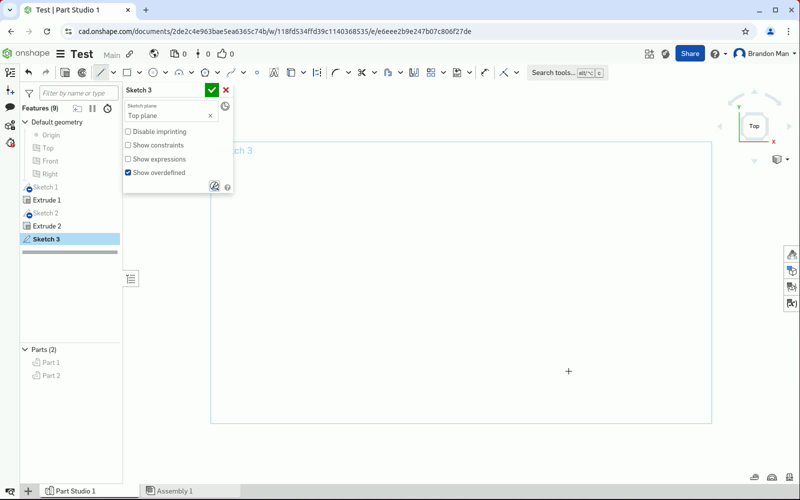
click(568, 370)
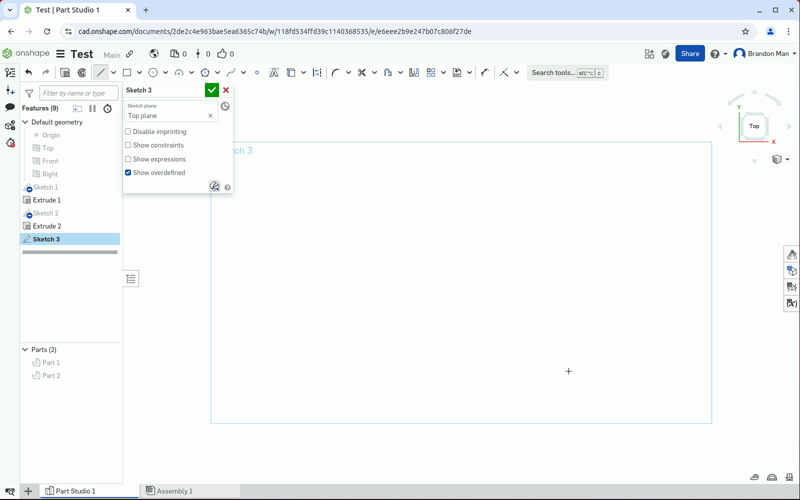
key_up(shift)
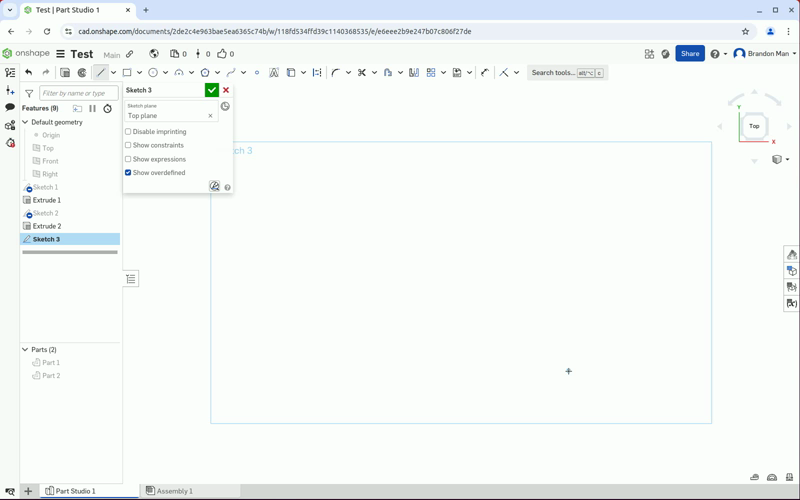
key_down(shift)
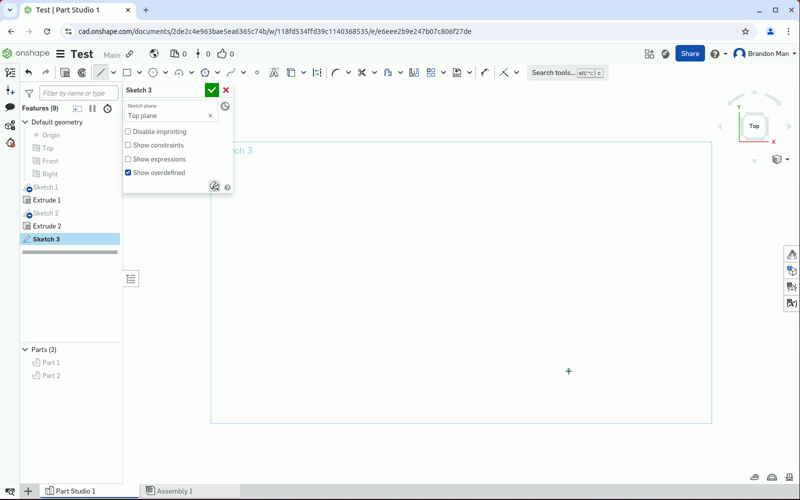
mouse_move(589, 370)
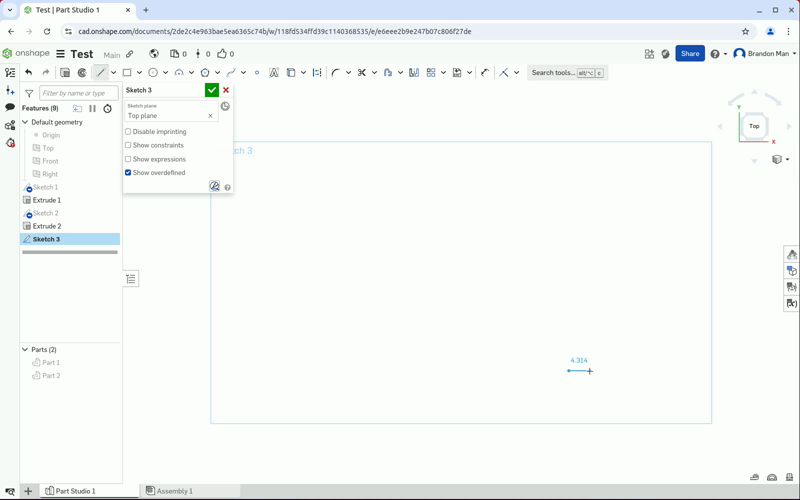
mouse_move(573, 370)
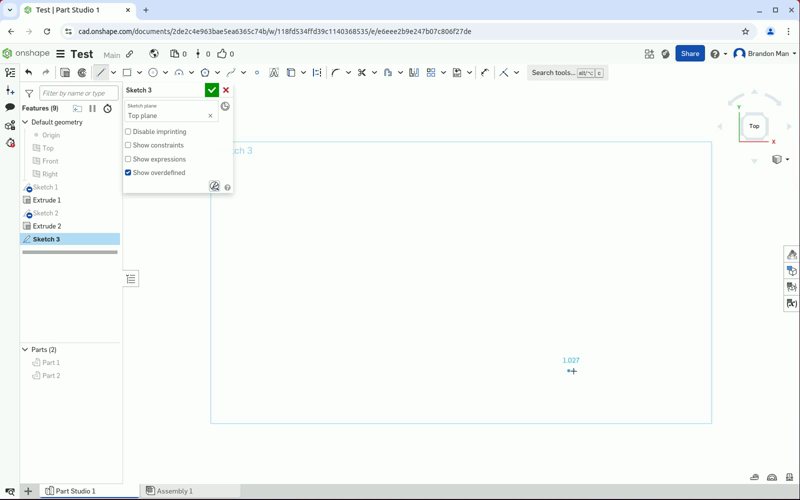
scroll(6)
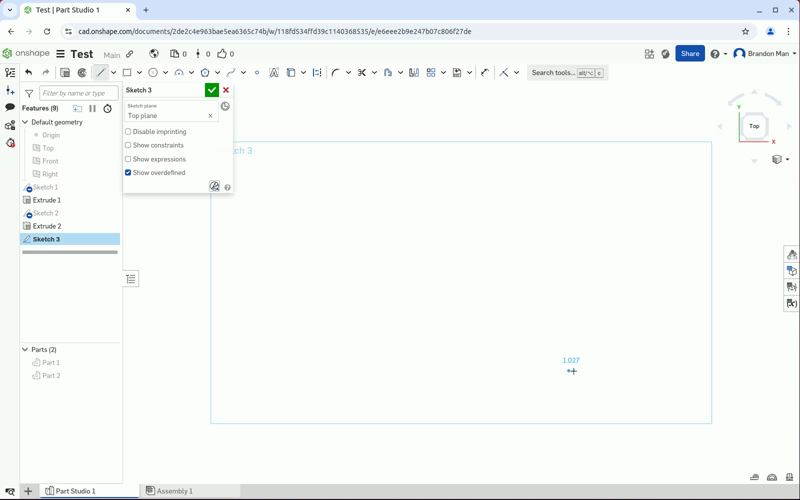
scroll(6)
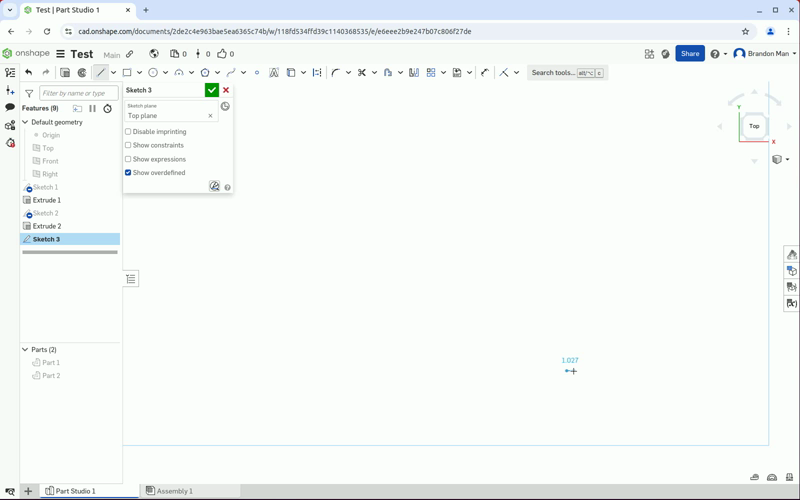
scroll(6)
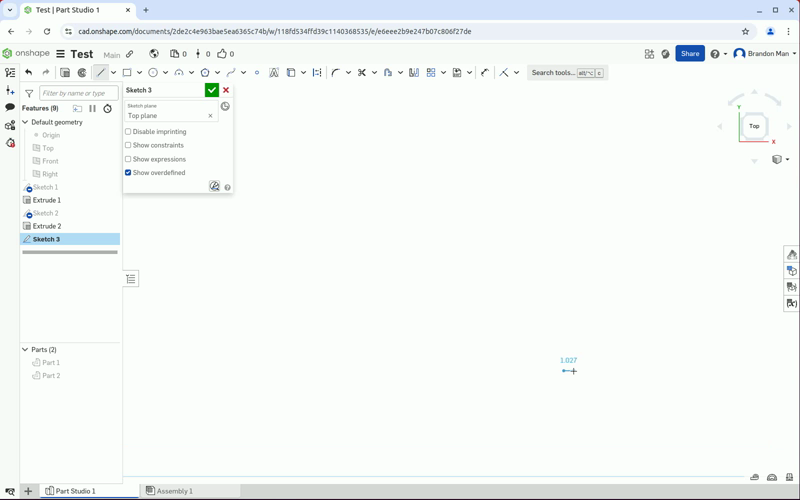
scroll(6)
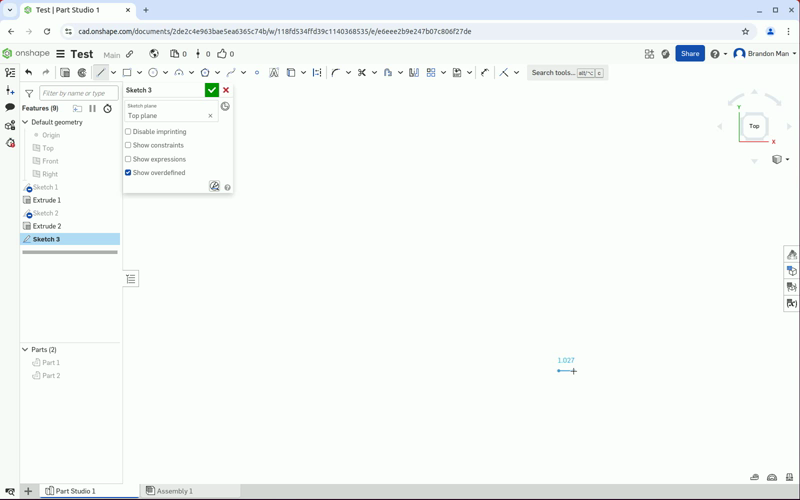
scroll(6)
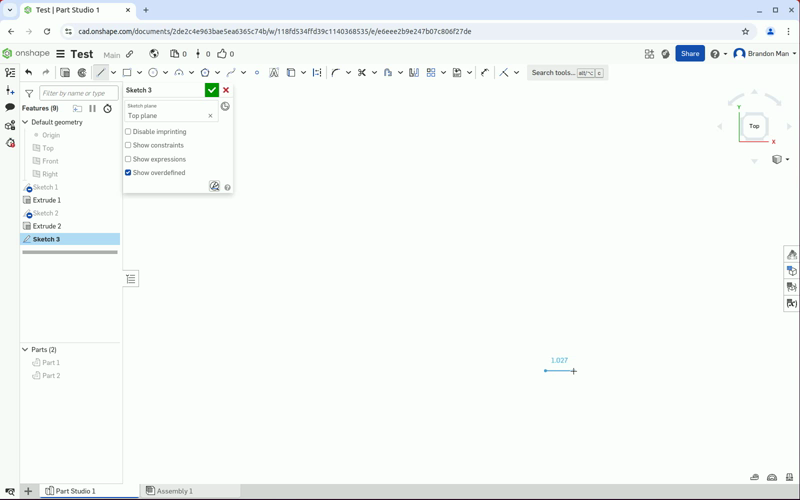
scroll(6)
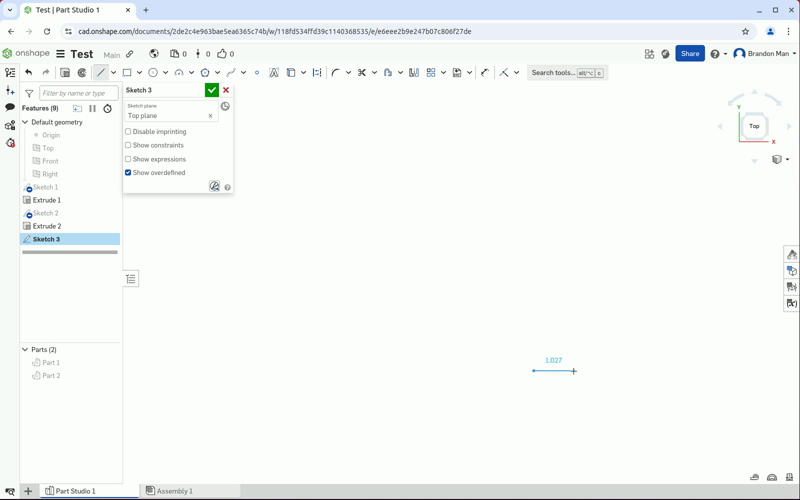
scroll(6)
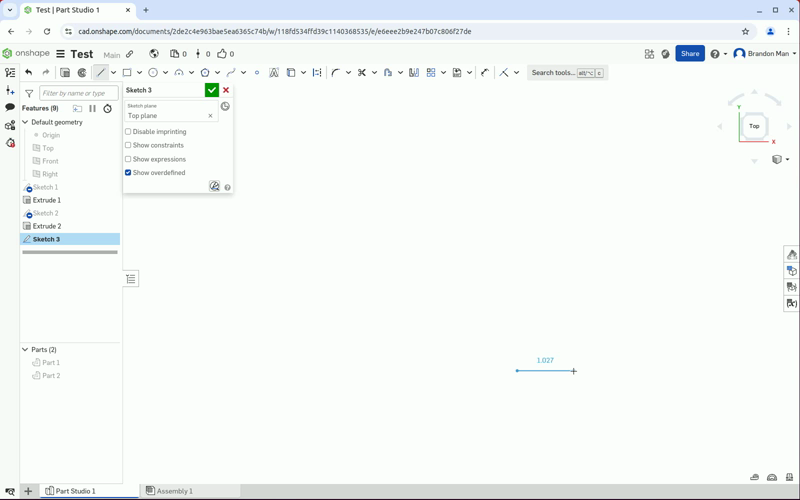
click(573, 370)
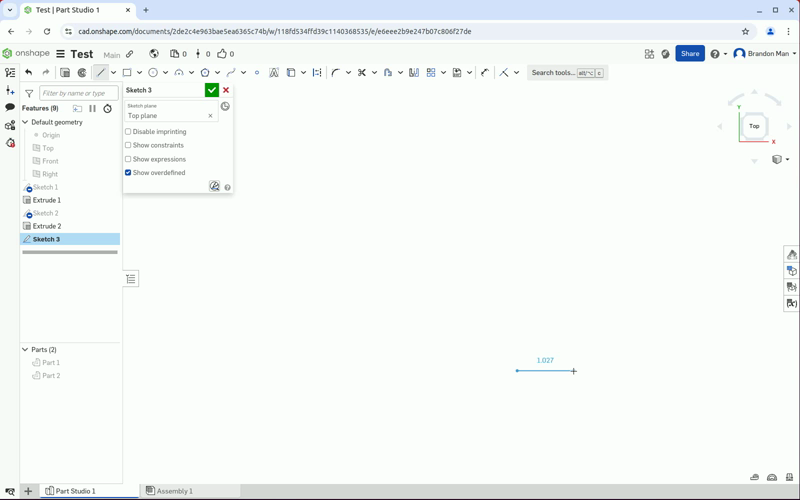
scroll(-6)
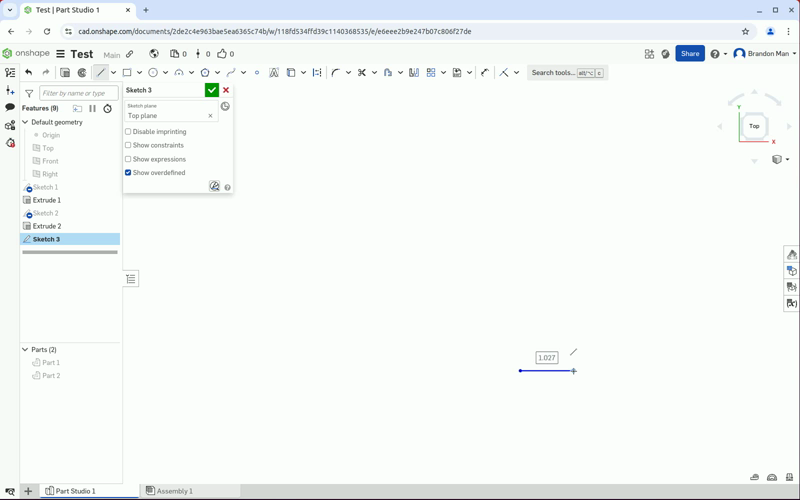
scroll(-6)
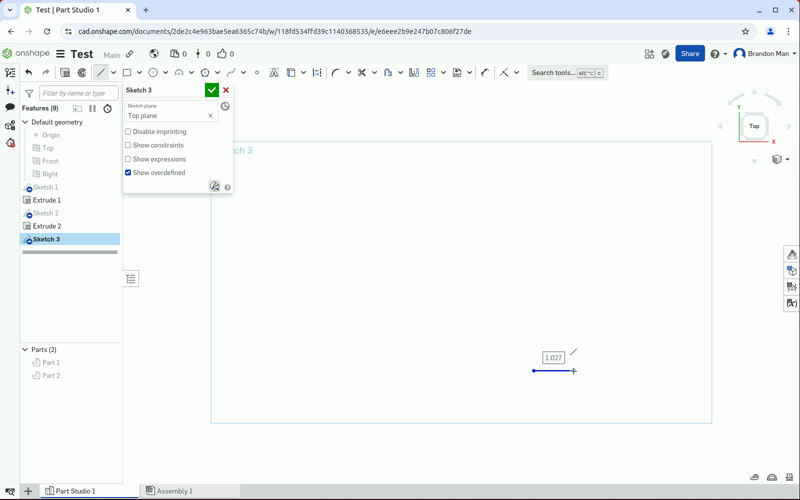
scroll(-6)
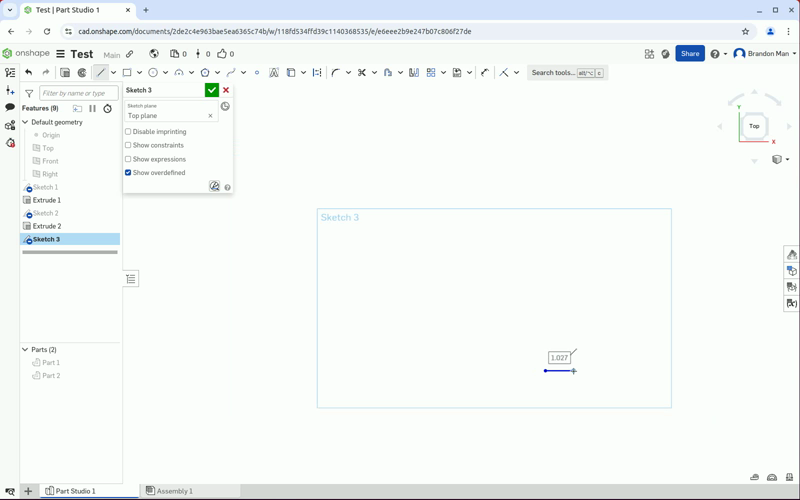
scroll(-6)
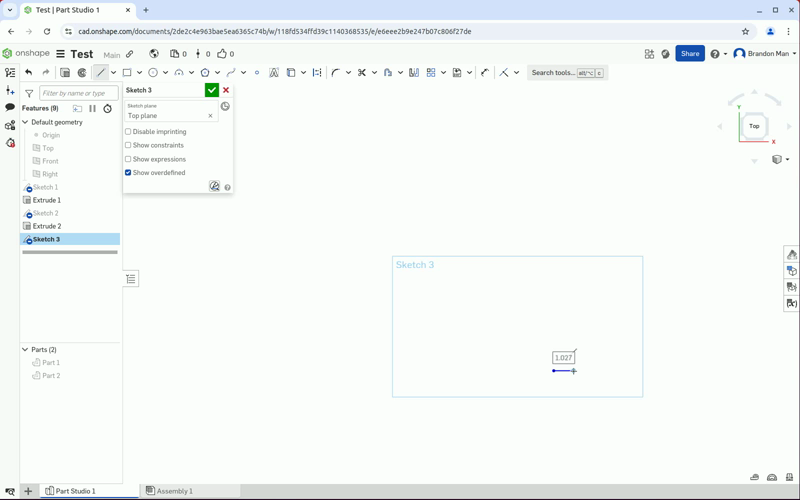
scroll(-6)
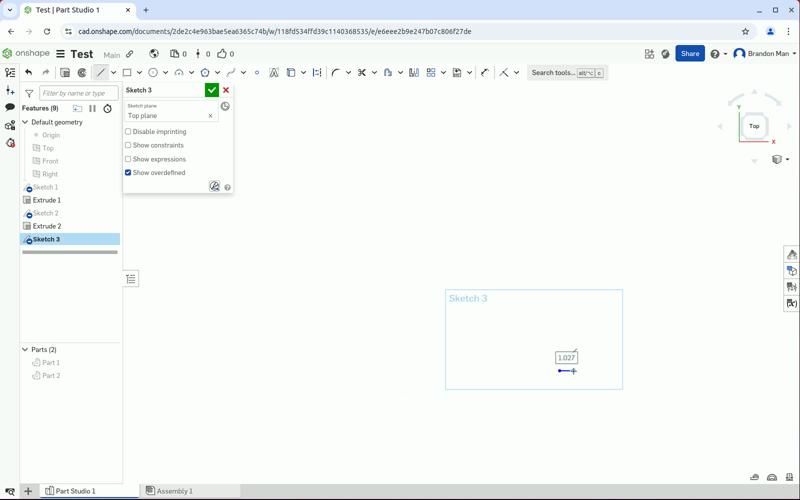
scroll(-6)
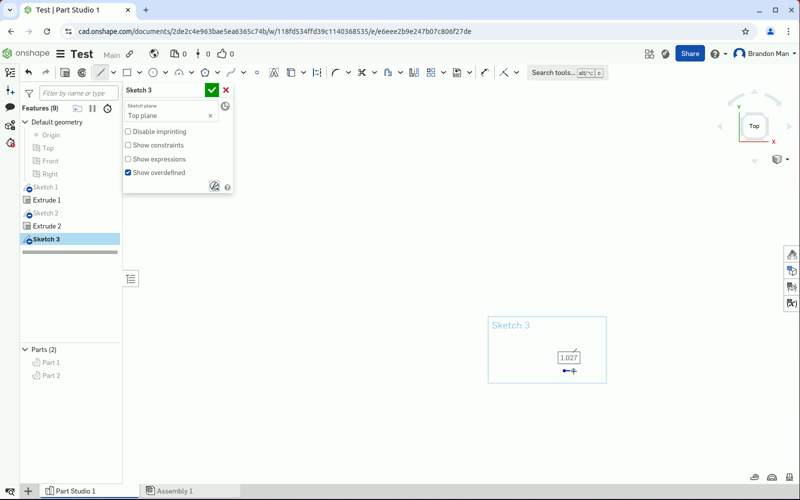
scroll(-6)
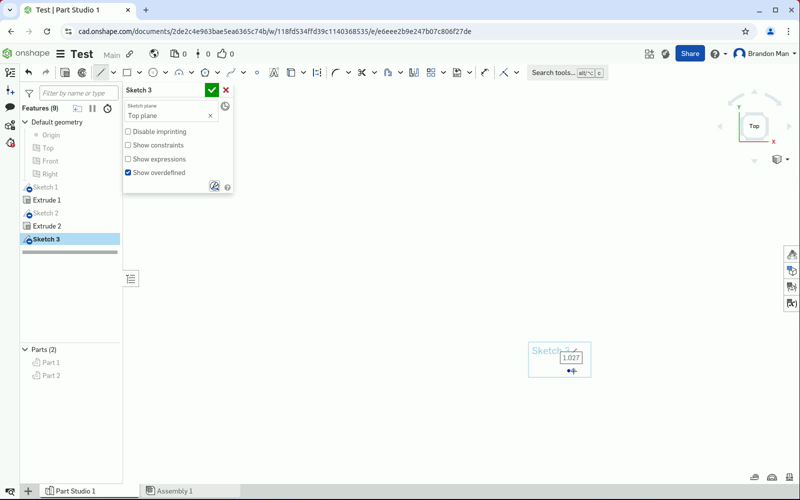
key_up(shift)
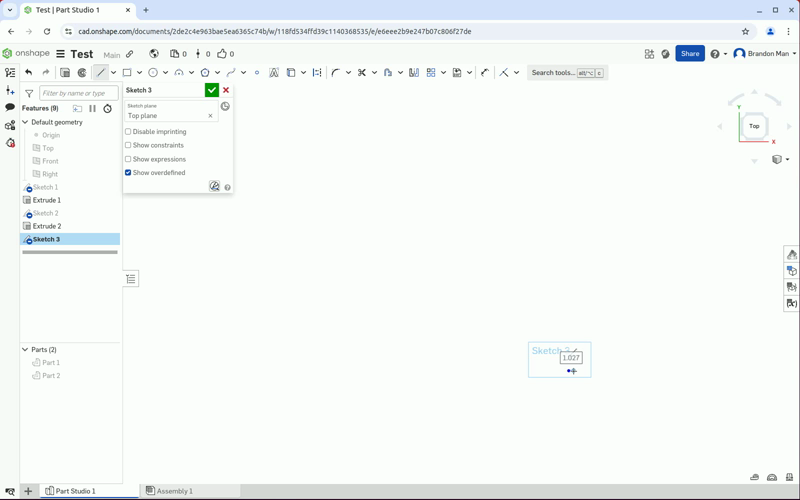
key_down(shift)
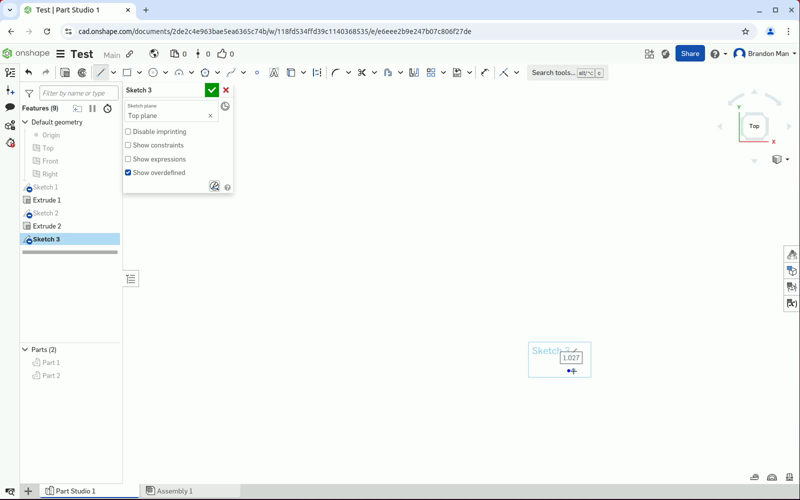
mouse_move(589, 370)
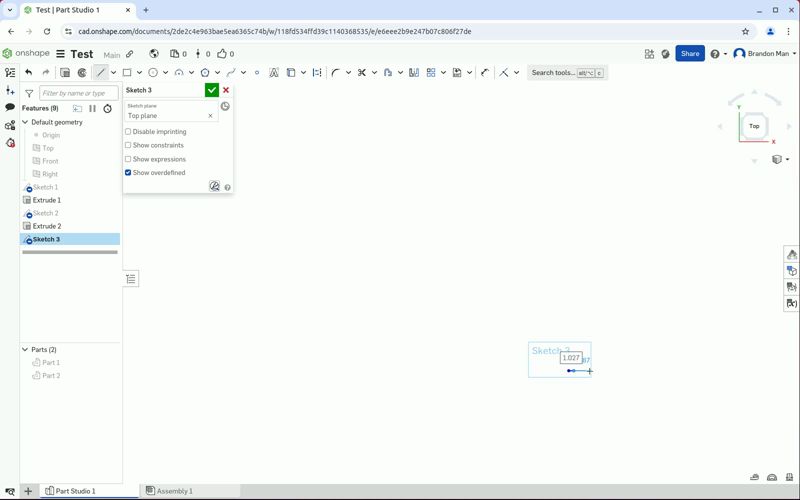
mouse_move(573, 341)
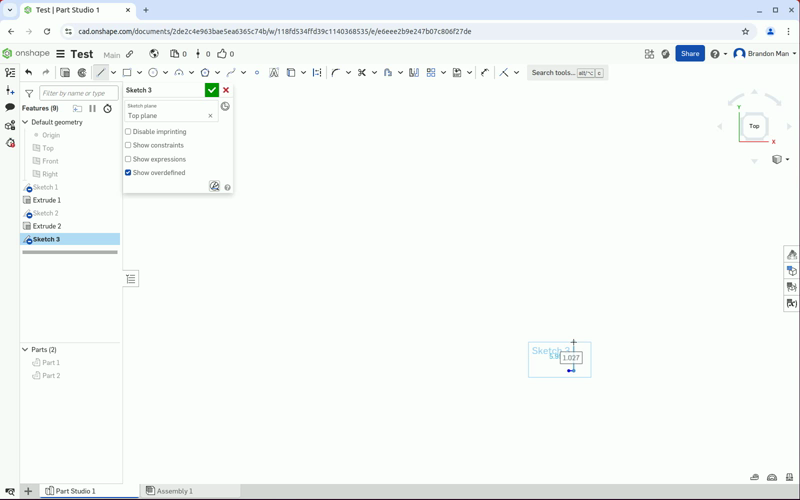
click(573, 341)
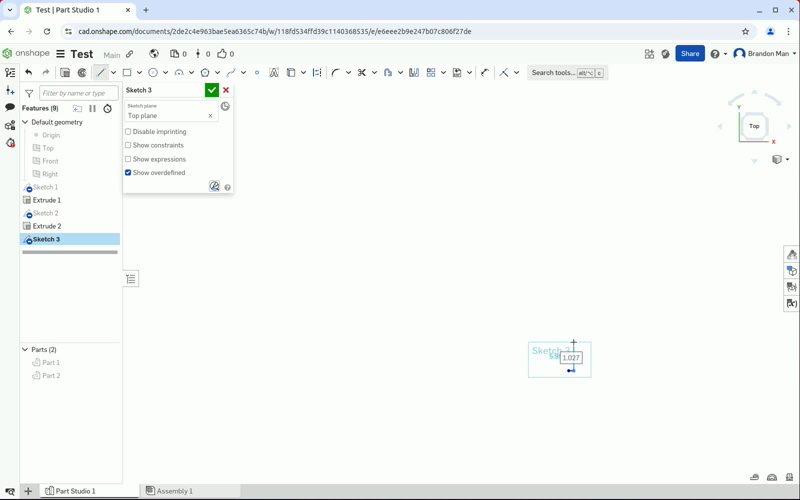
key_up(shift)
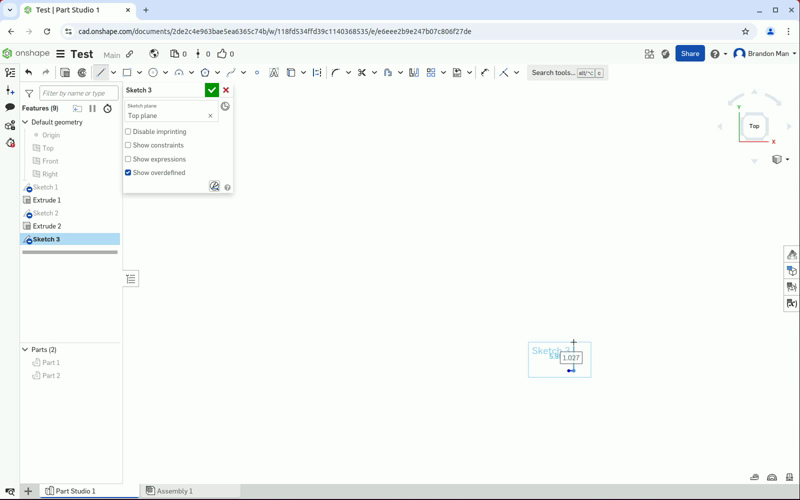
key_down(shift)
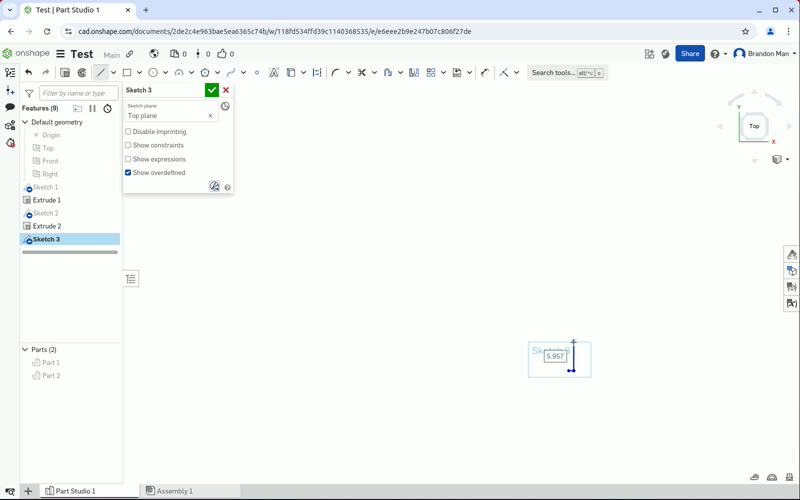
mouse_move(589, 341)
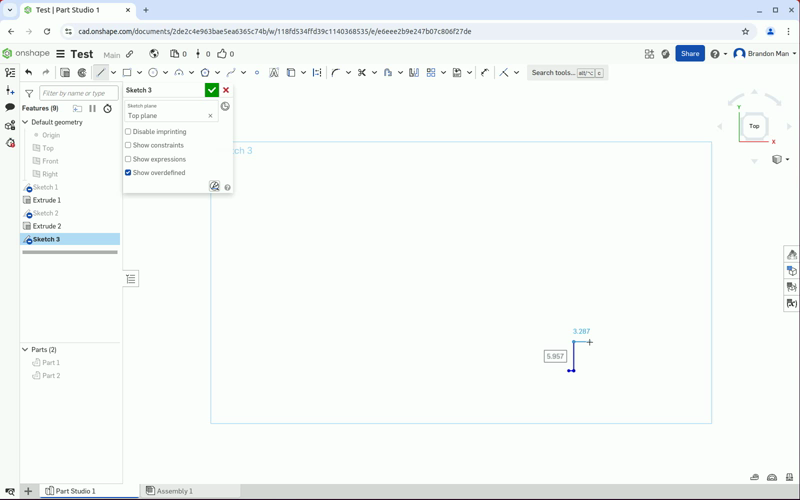
mouse_move(568, 341)
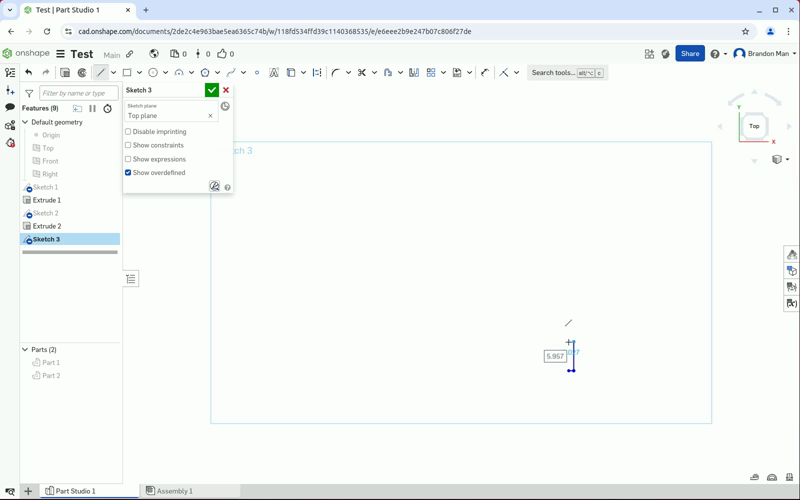
scroll(6)
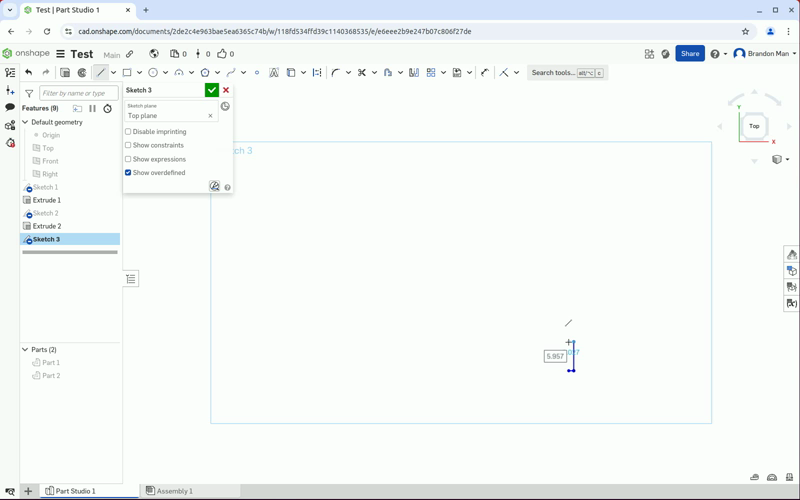
scroll(6)
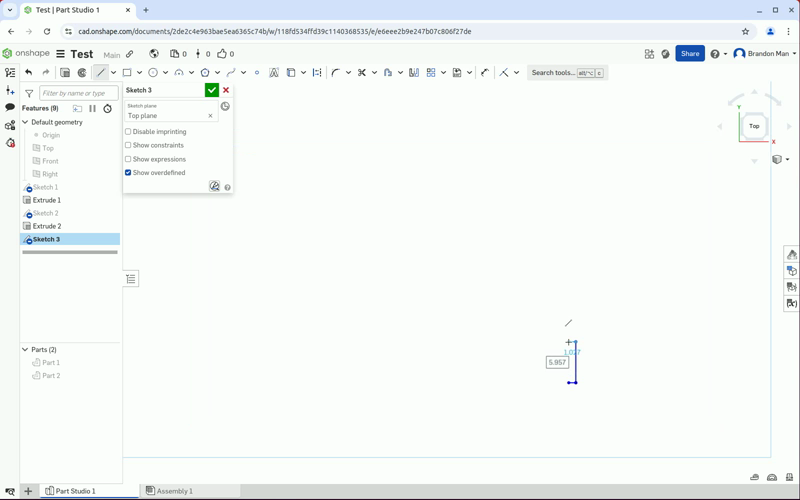
scroll(6)
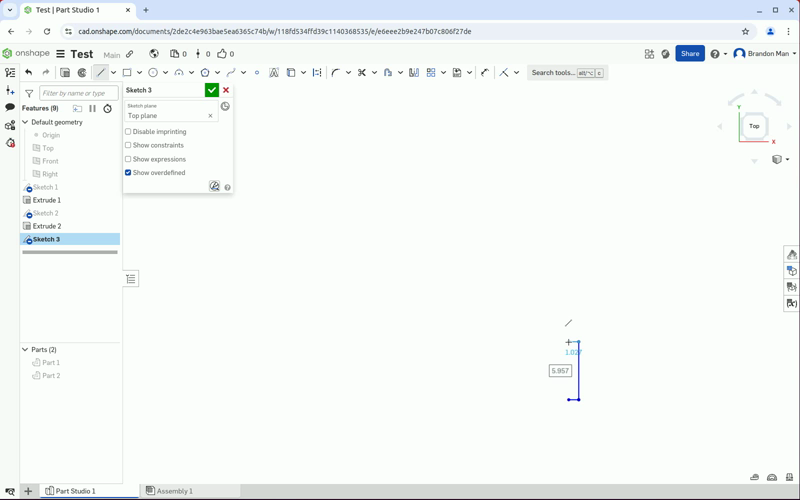
scroll(6)
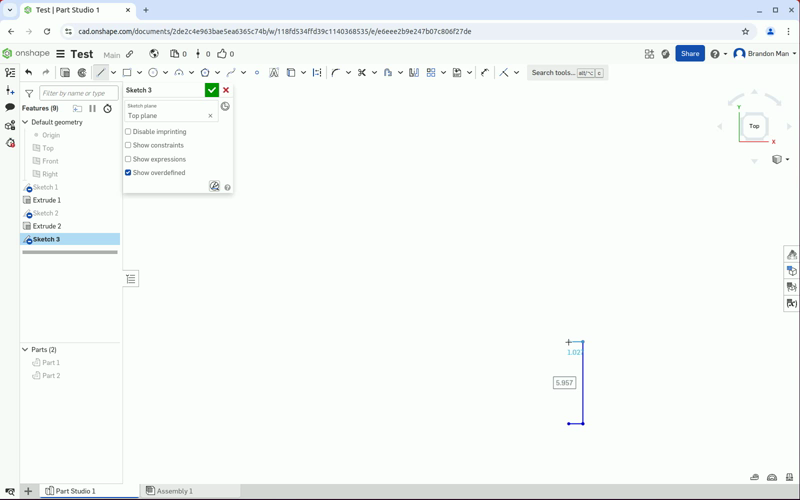
scroll(6)
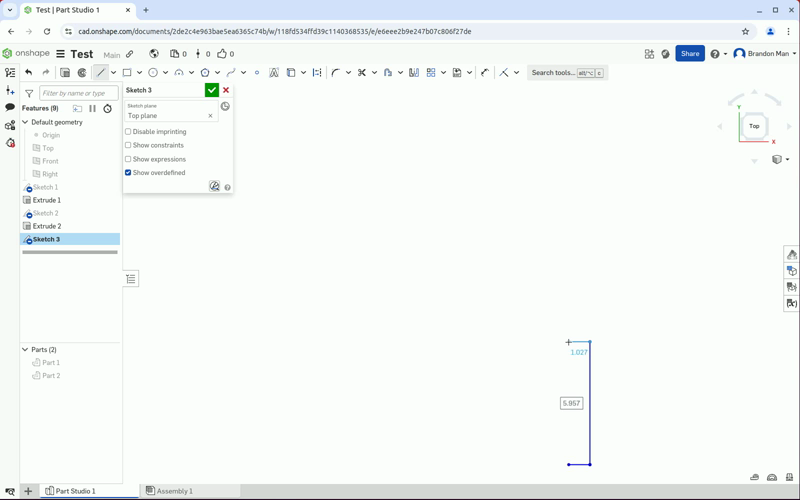
scroll(6)
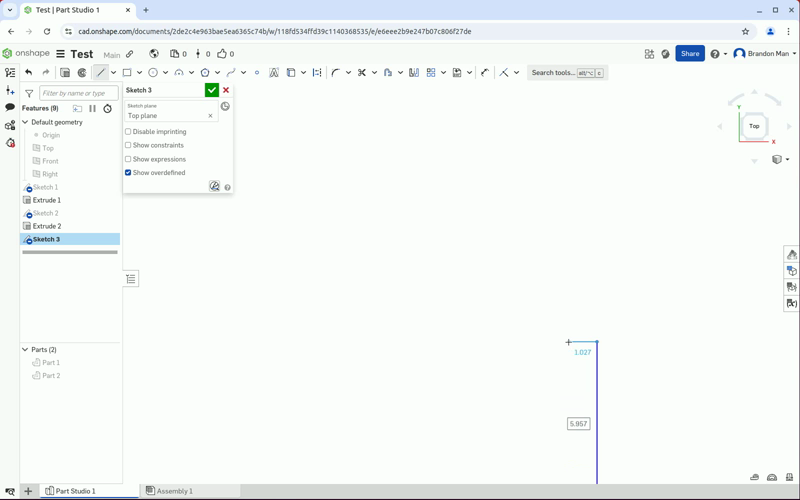
scroll(6)
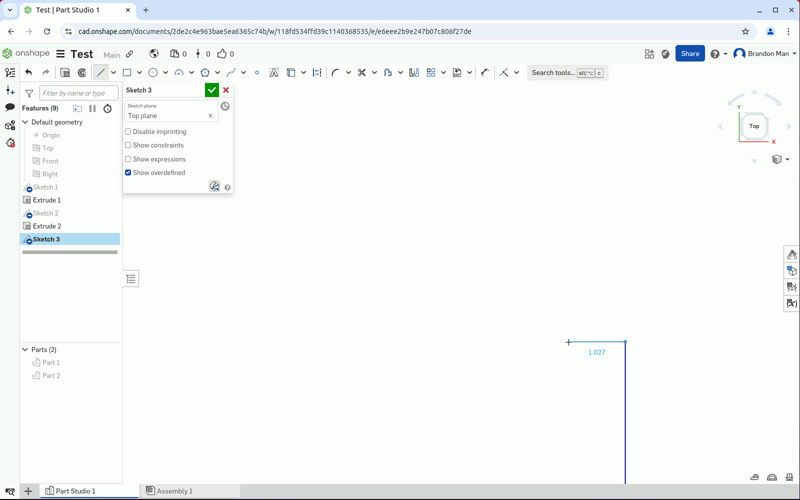
click(568, 341)
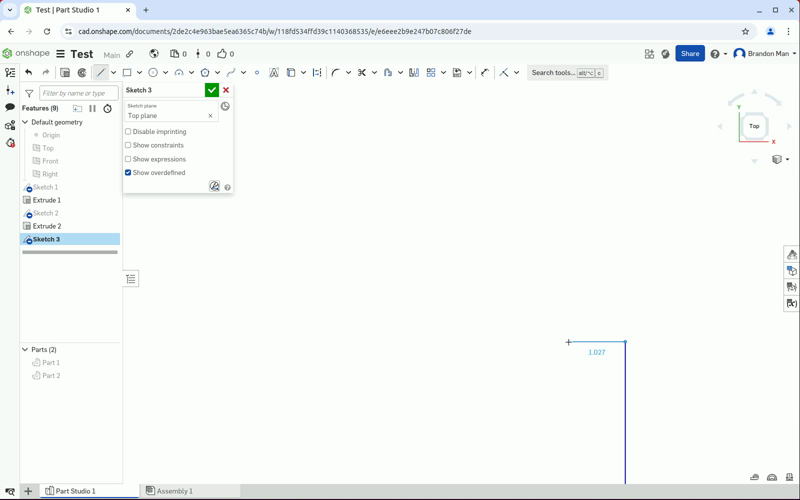
scroll(-6)
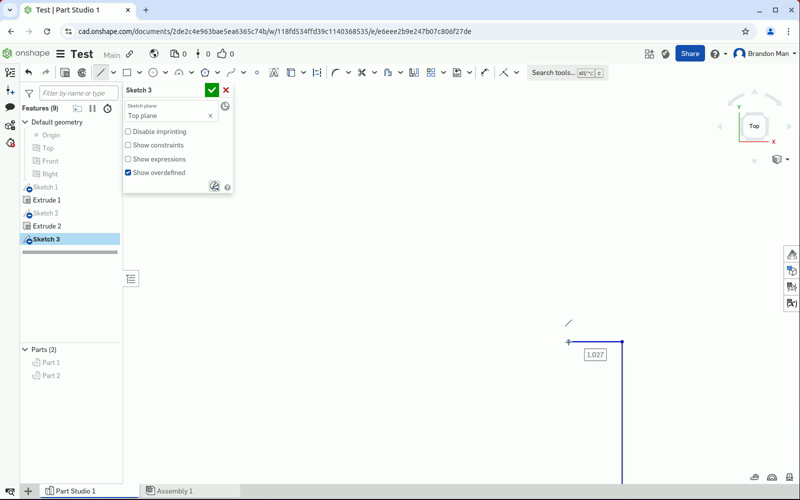
scroll(-6)
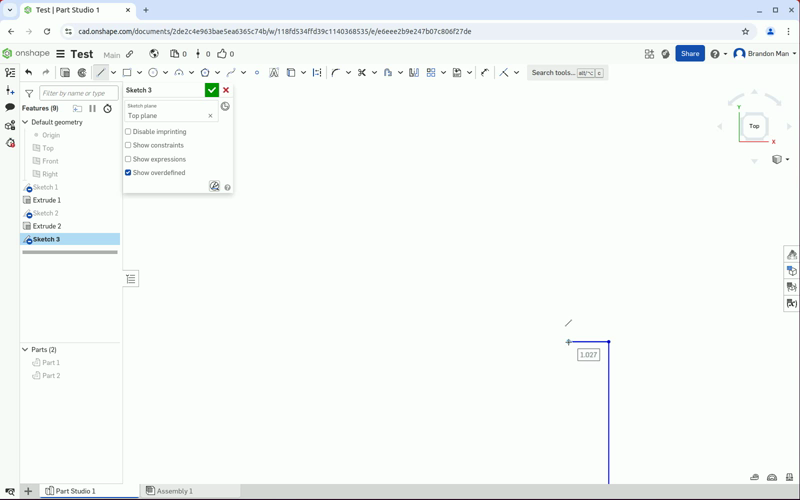
scroll(-6)
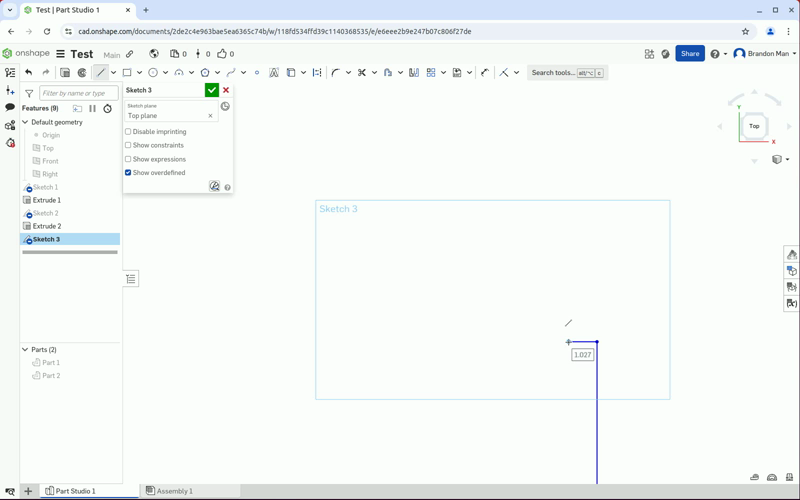
scroll(-6)
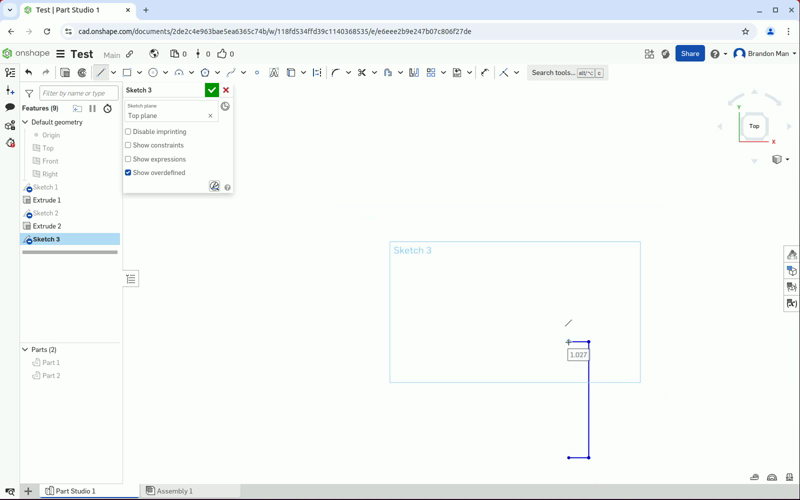
scroll(-6)
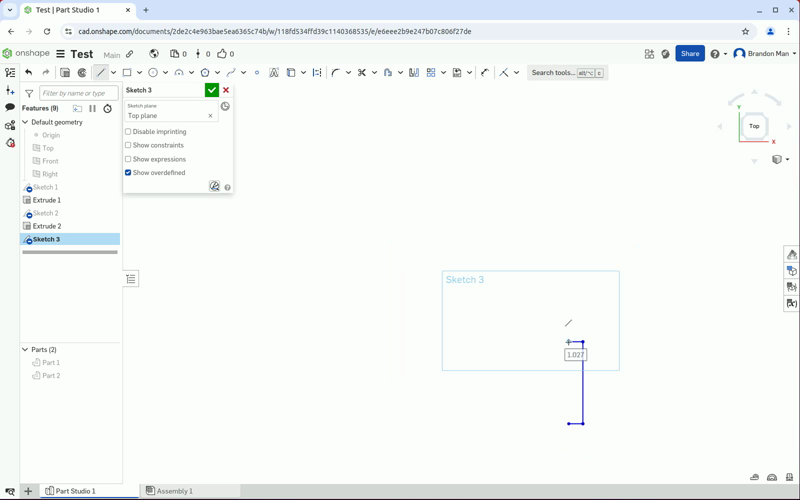
scroll(-6)
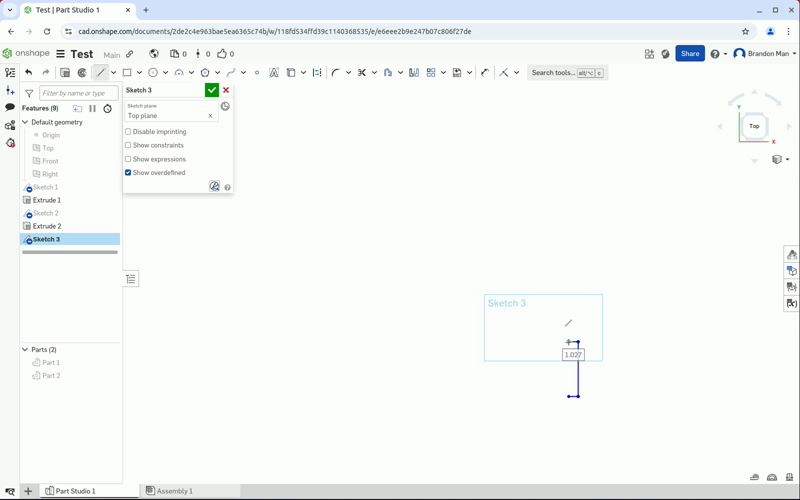
scroll(-6)
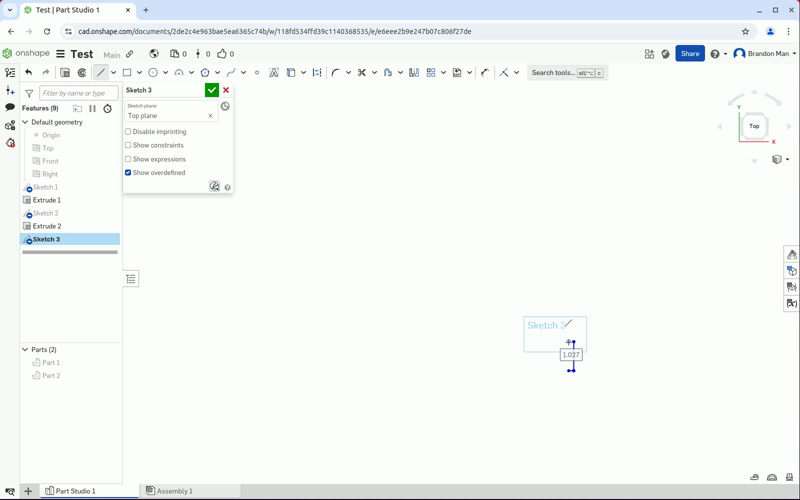
key_up(shift)
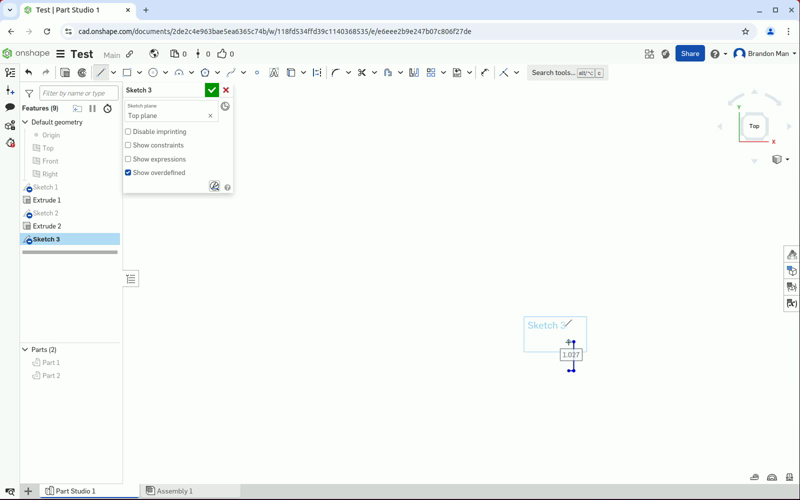
mouse_move(589, 341)
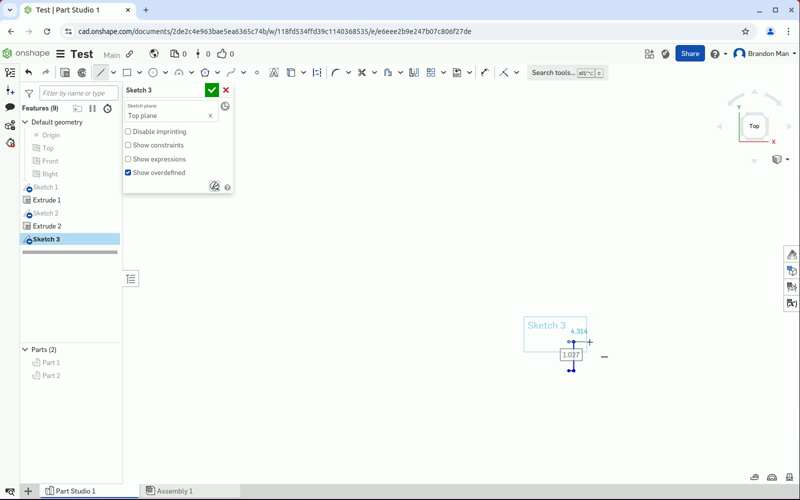
key_down(shift)
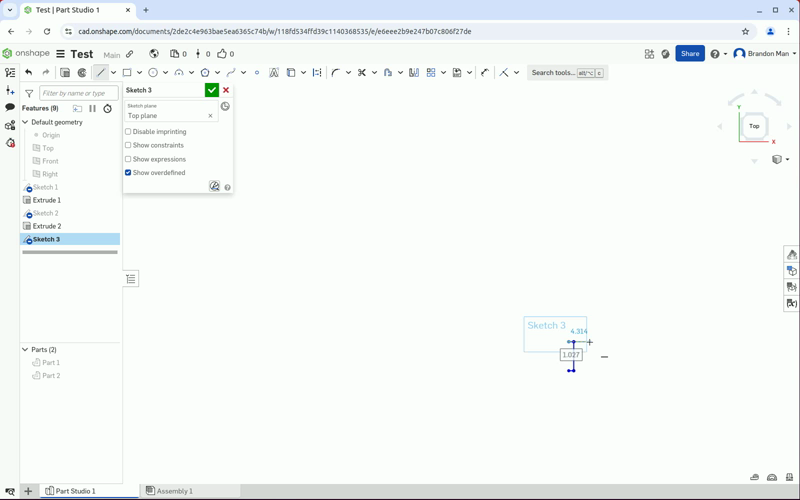
mouse_move(568, 370)
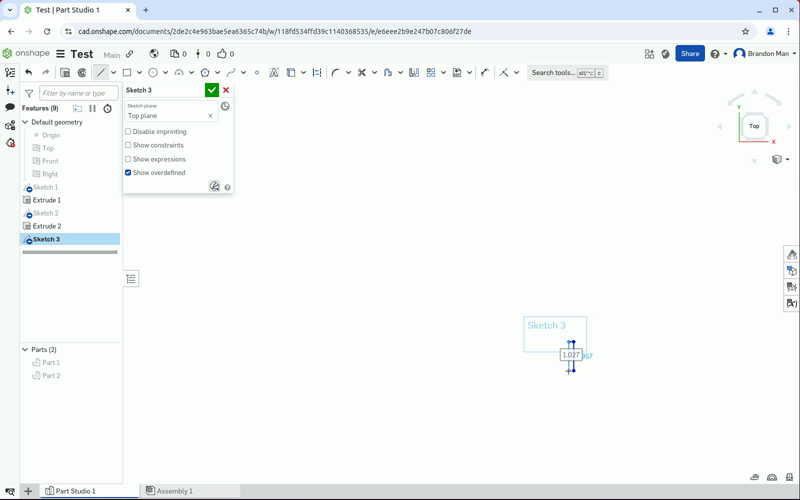
key_up(shift)
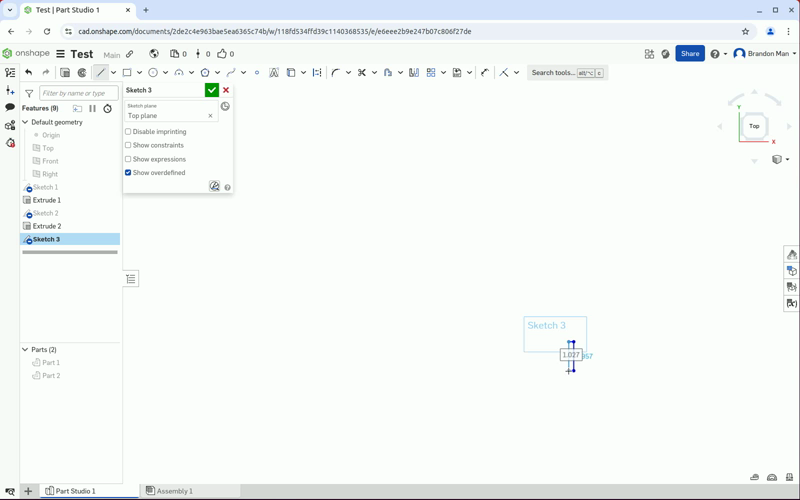
click(568, 370)
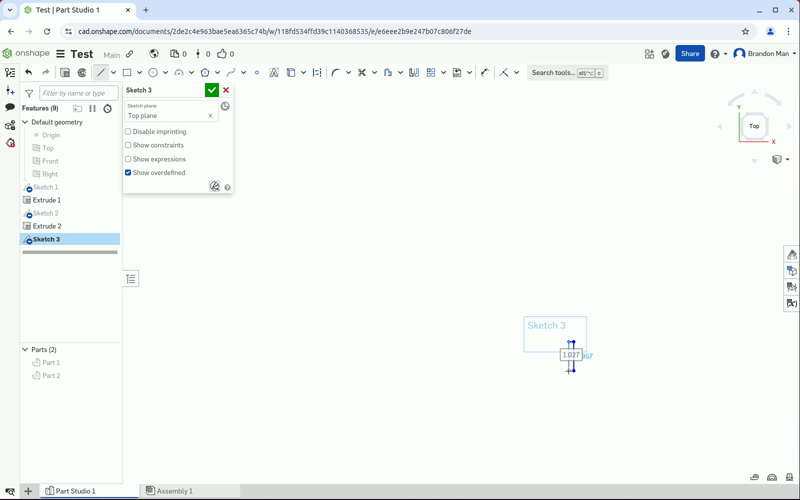
key(esc)
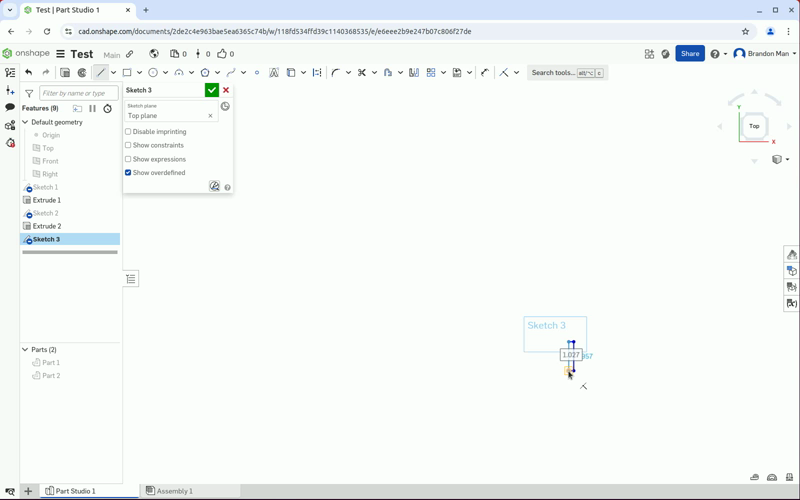
mouse_move(570, 343)
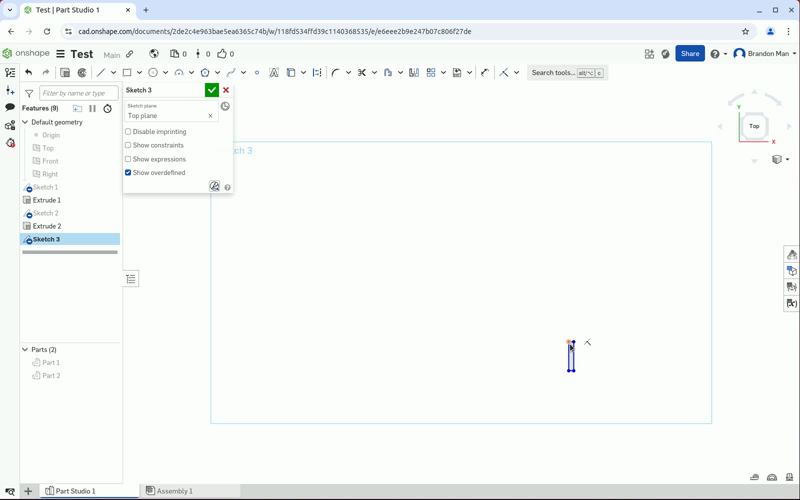
scroll(6)
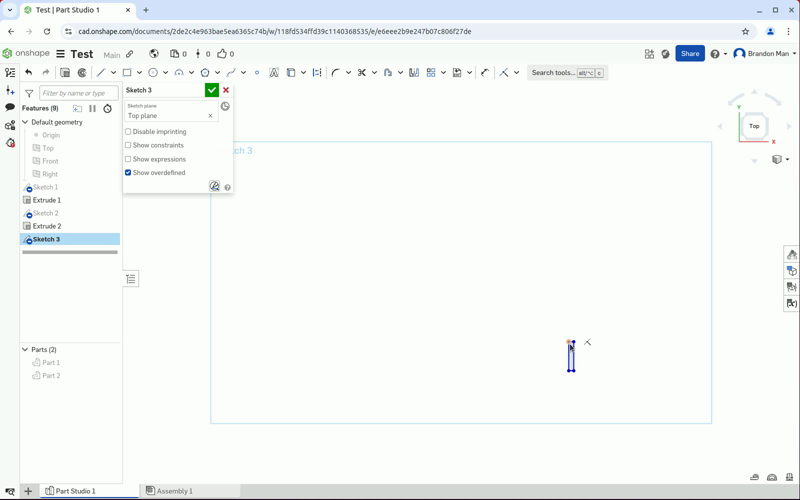
scroll(6)
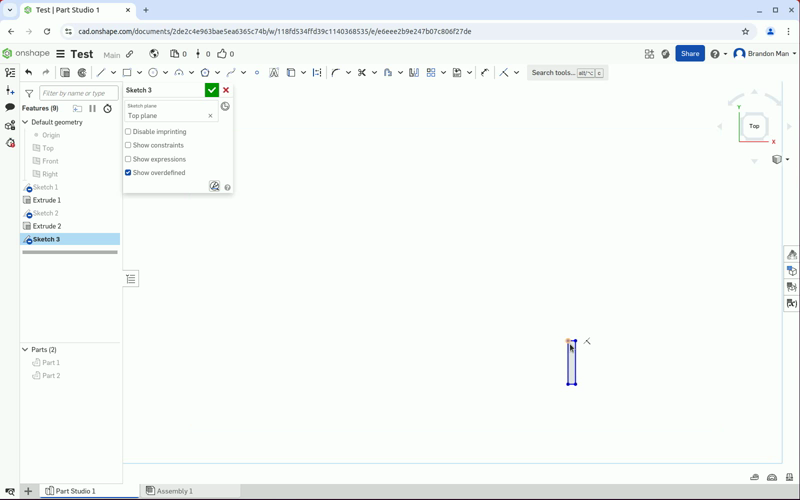
scroll(6)
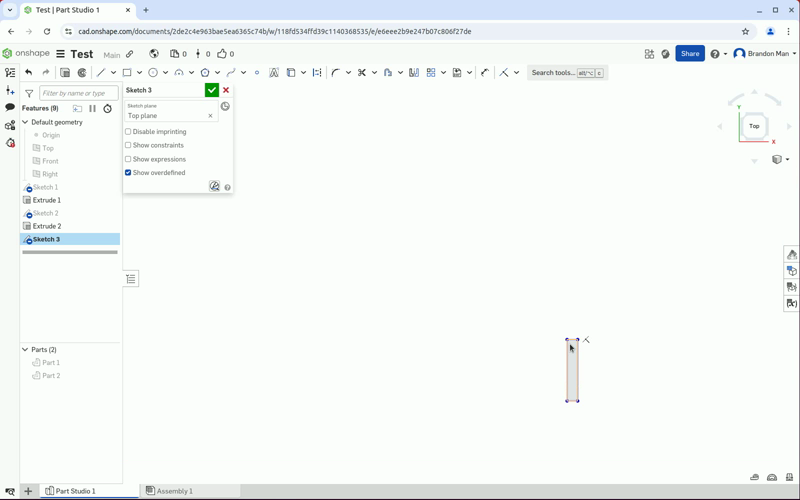
scroll(6)
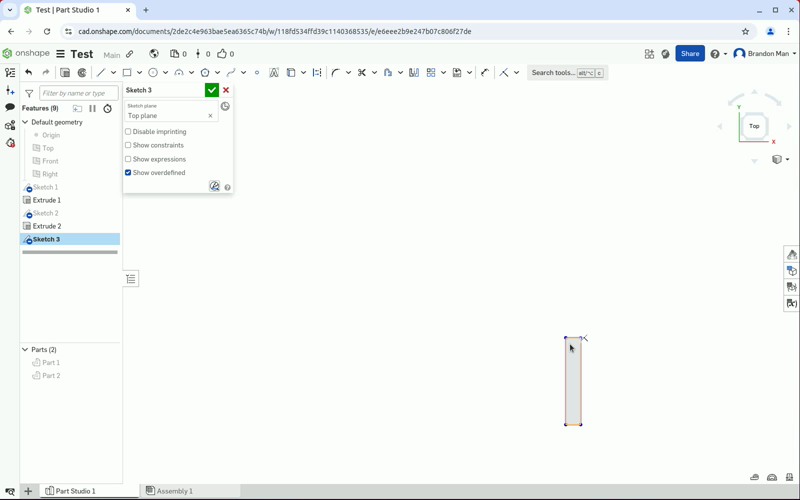
scroll(6)
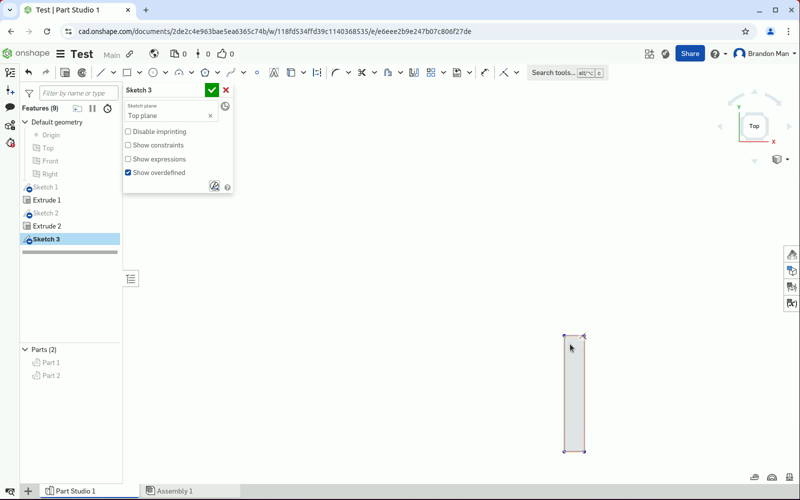
scroll(6)
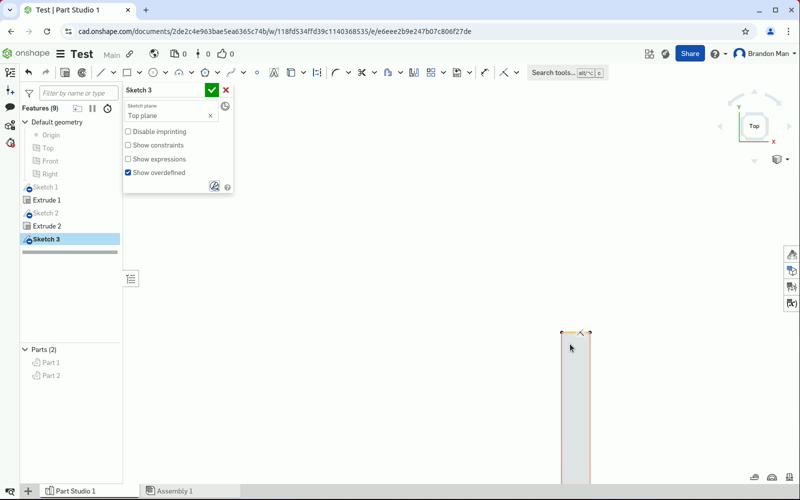
scroll(6)
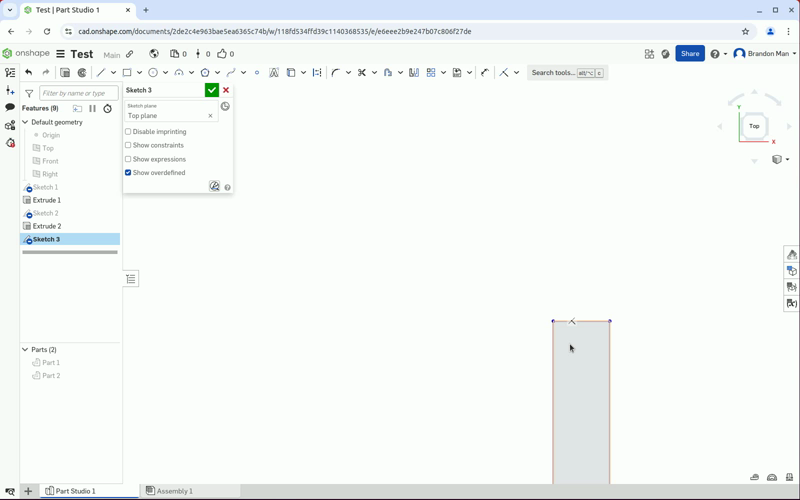
click(570, 343)
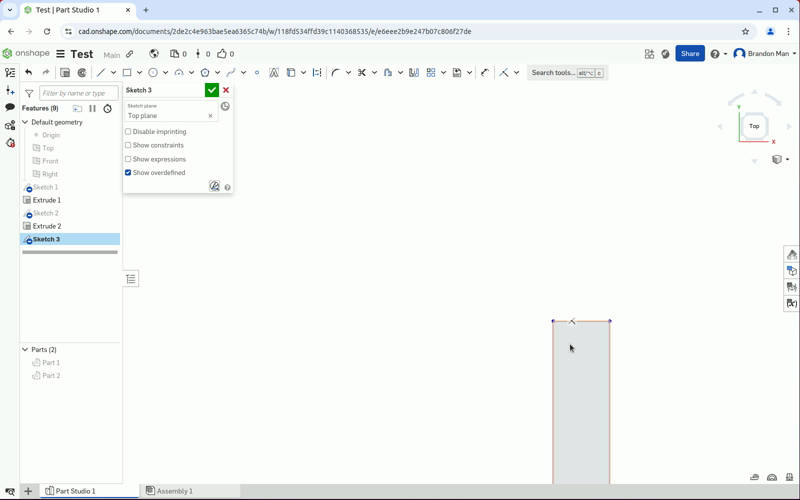
scroll(-6)
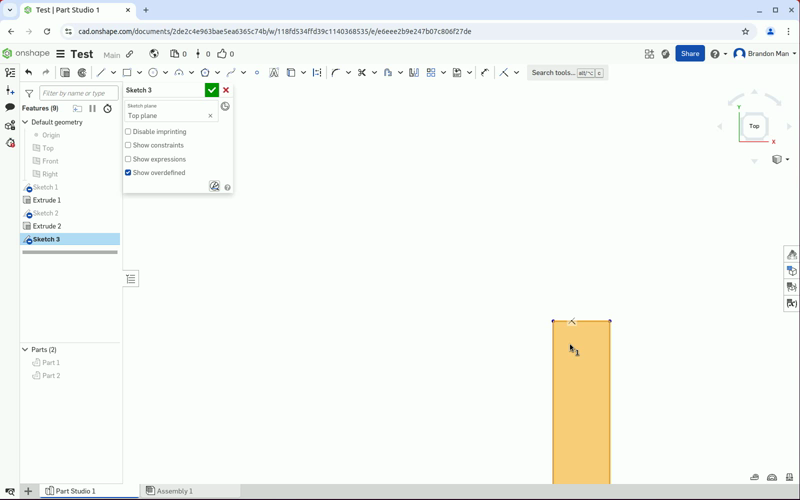
scroll(-6)
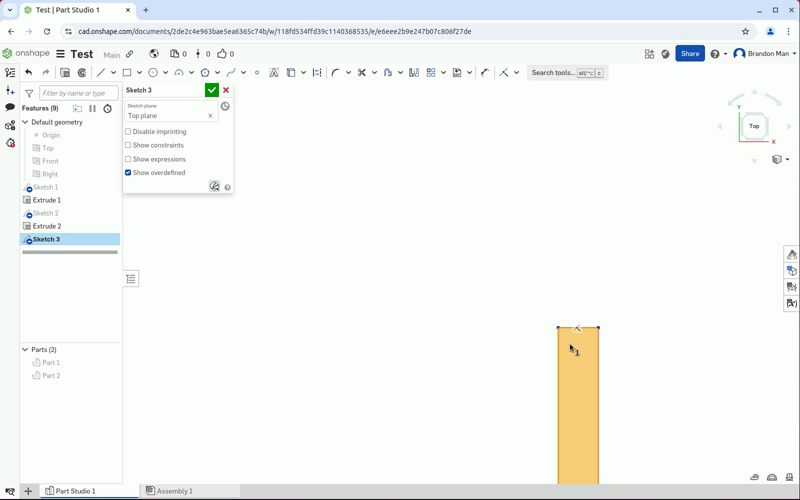
scroll(-6)
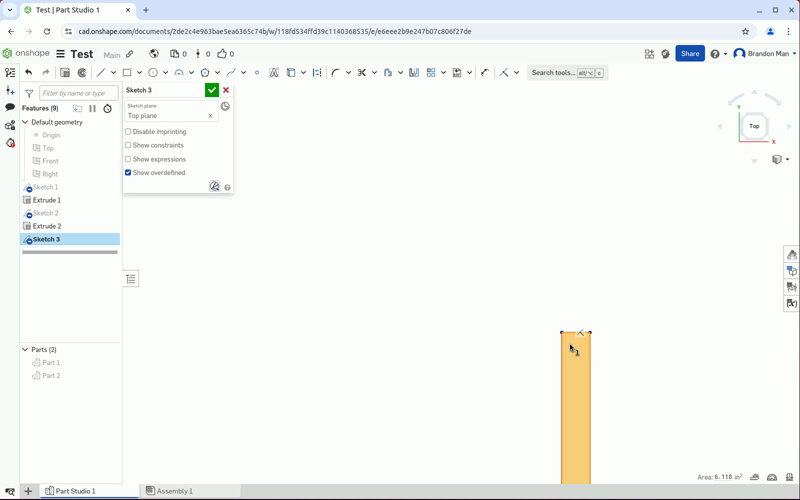
scroll(-6)
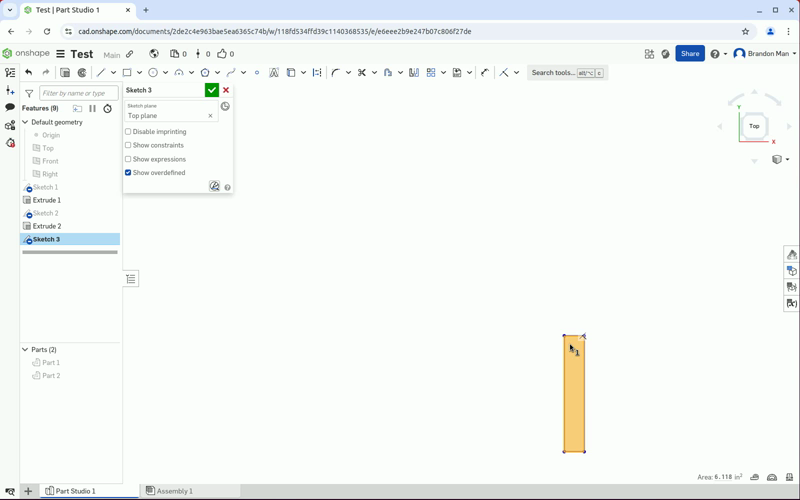
scroll(-6)
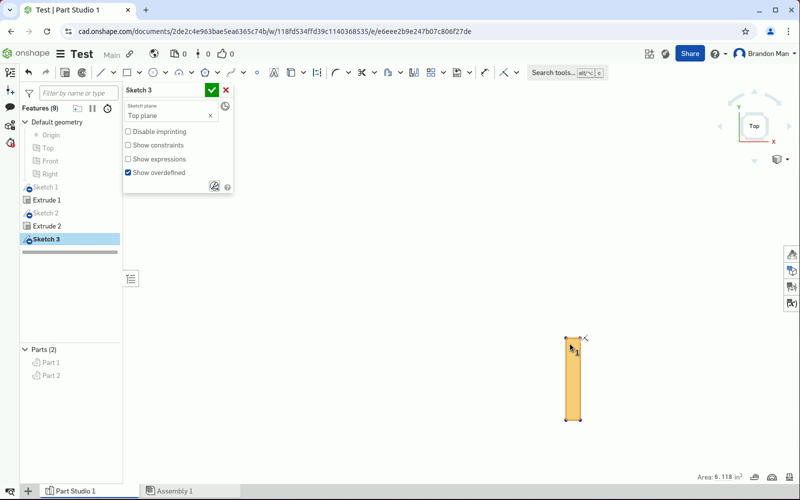
scroll(-6)
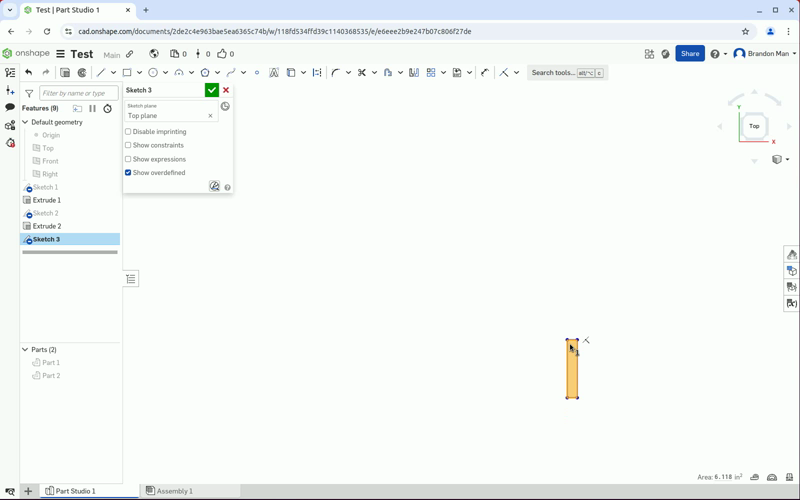
scroll(-6)
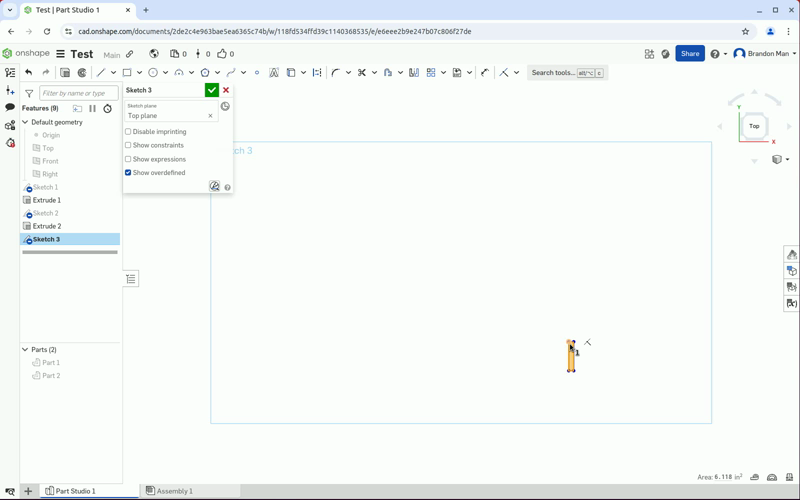
mouse_move(73, 352)
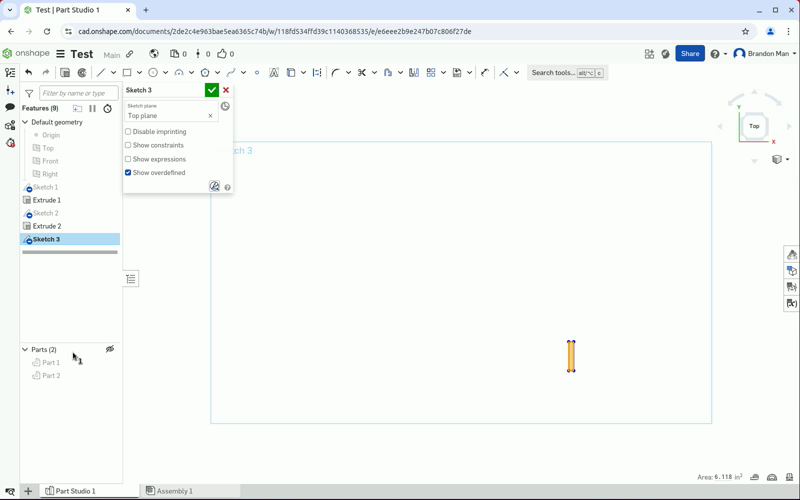
key(shift+y)
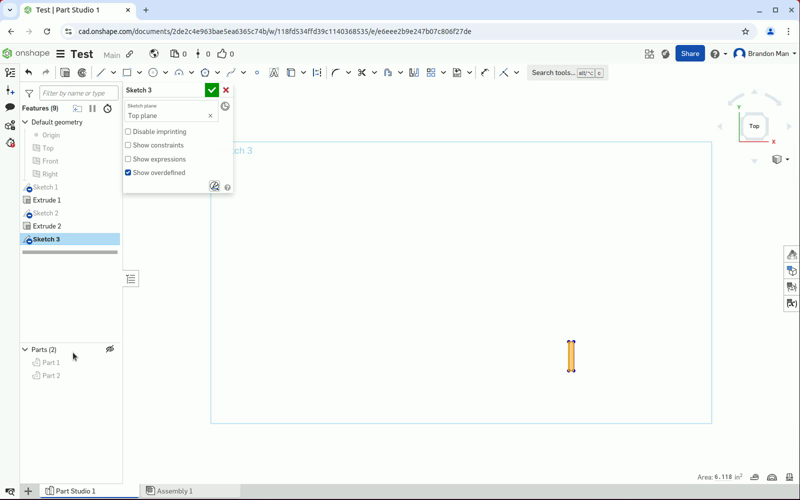
key(shift+e)
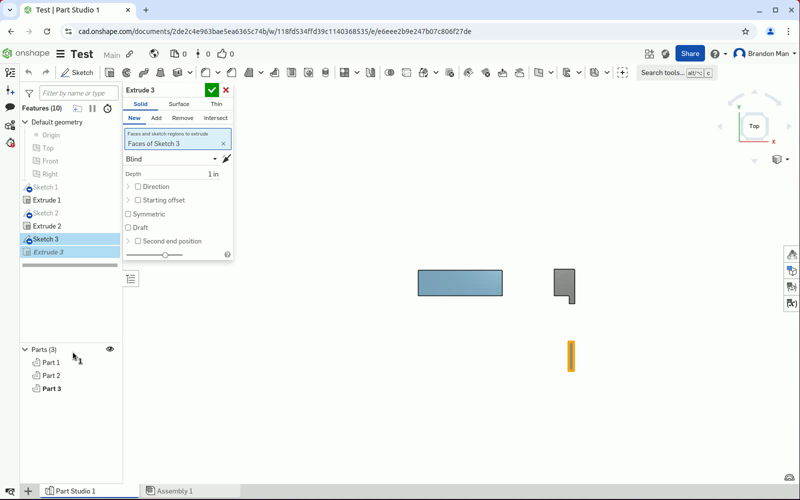
mouse_move(143, 106)
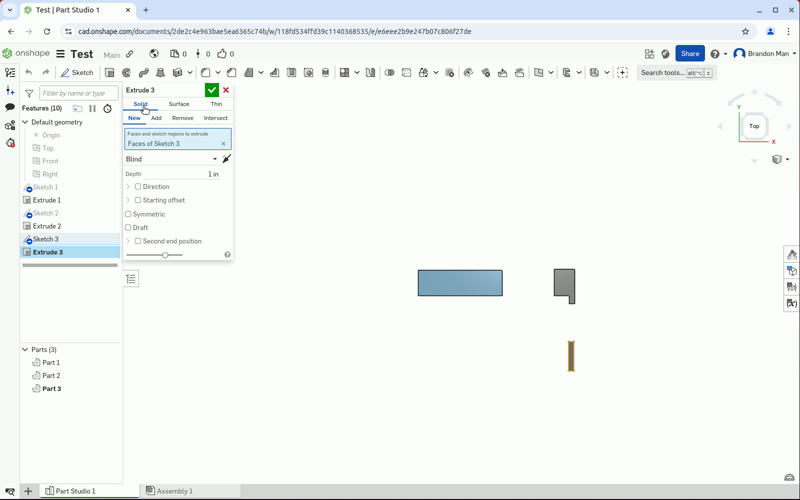
click(143, 106)
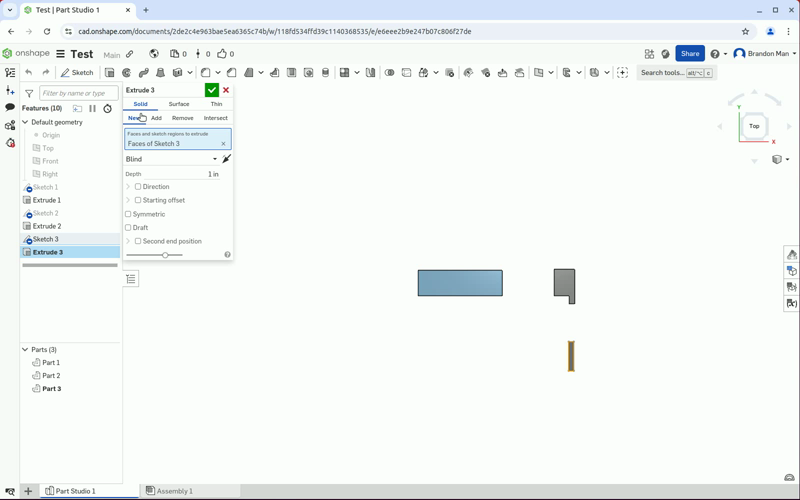
mouse_move(137, 120)
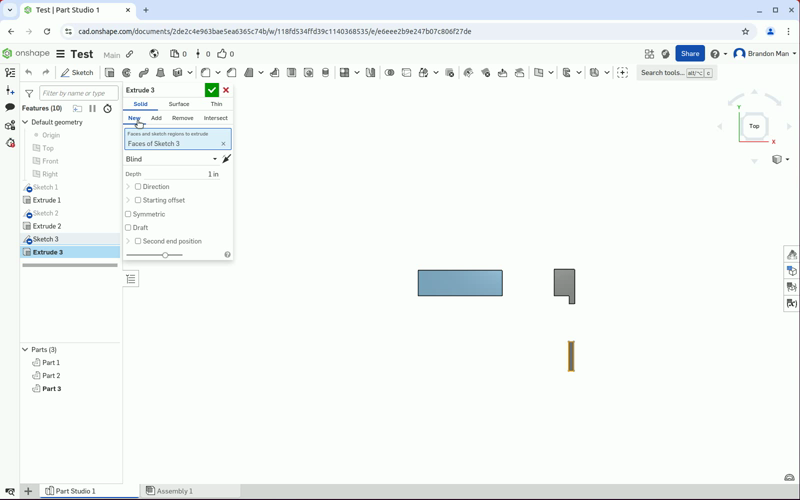
click(137, 120)
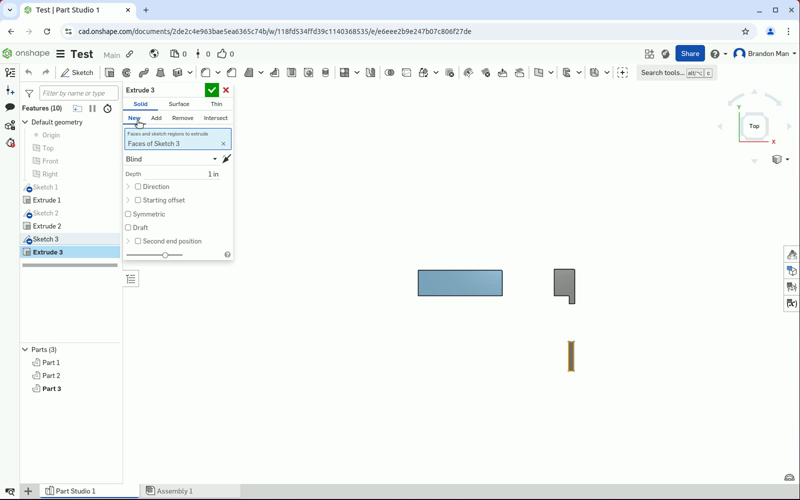
key(tab, 4)
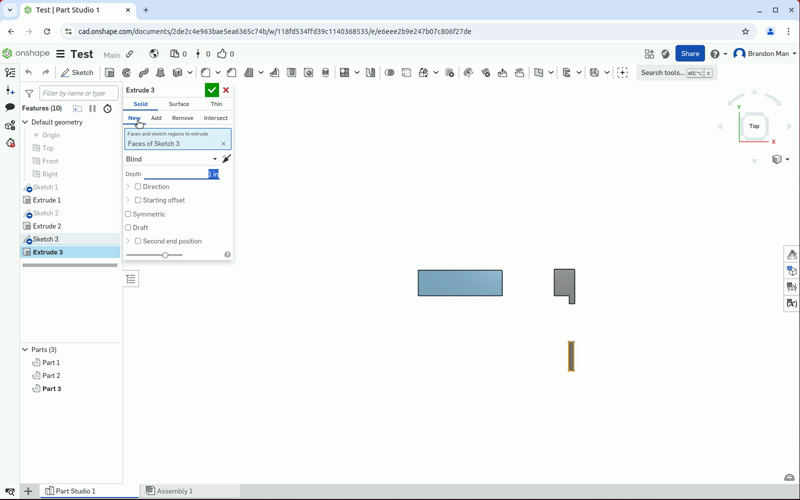
text(0.481)
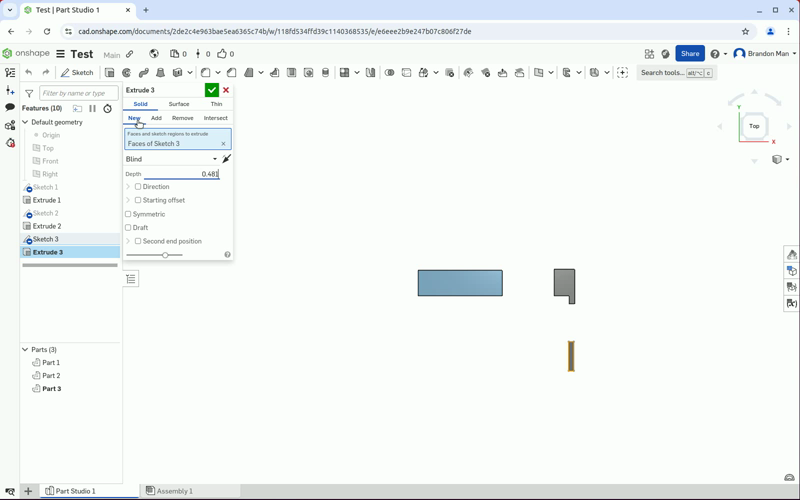
key(enter)
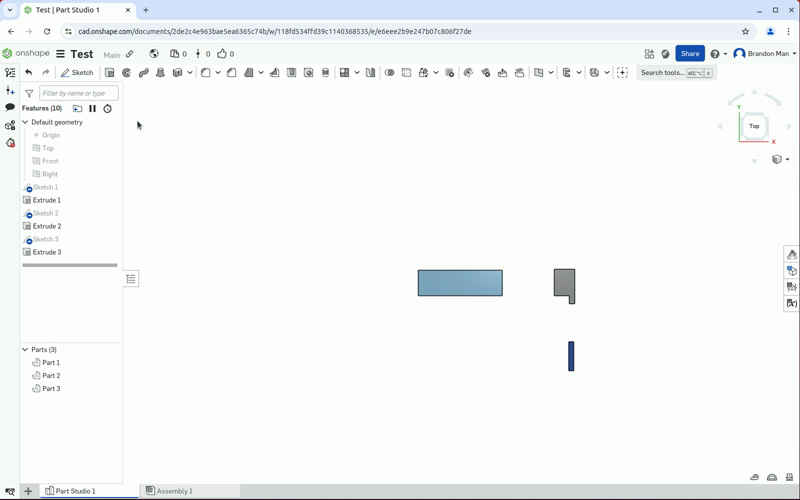
key(shift+h)
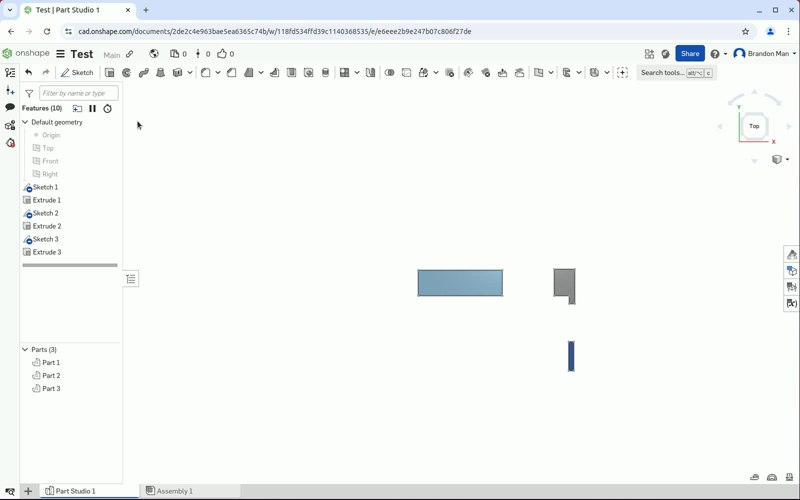
key(shift+h)
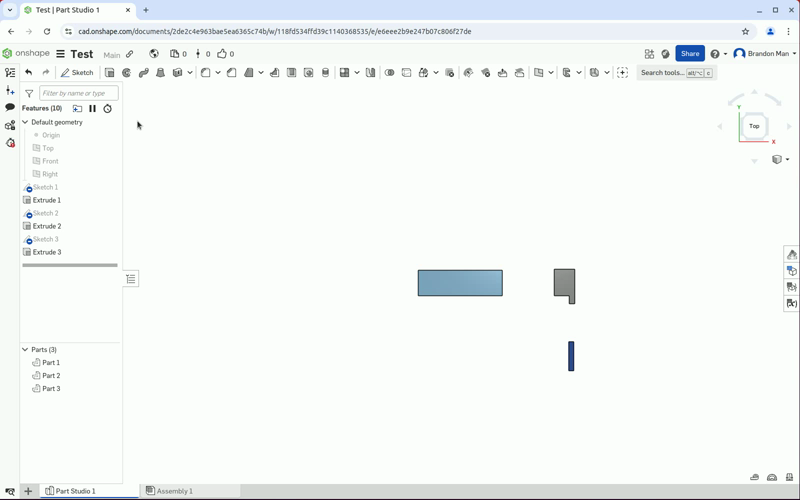
mouse_move(73, 189)
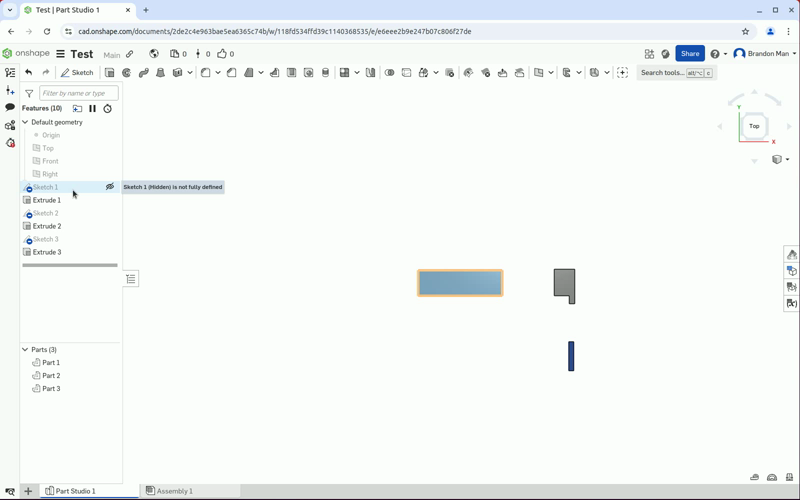
click(73, 189)
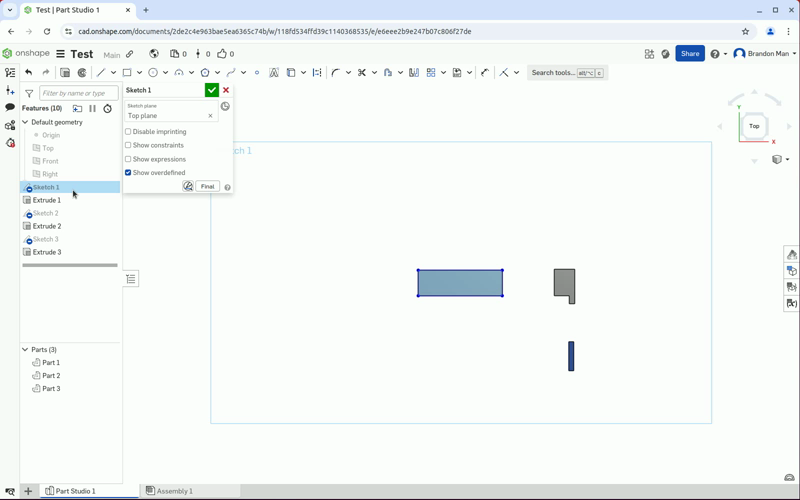
mouse_move(229, 92)
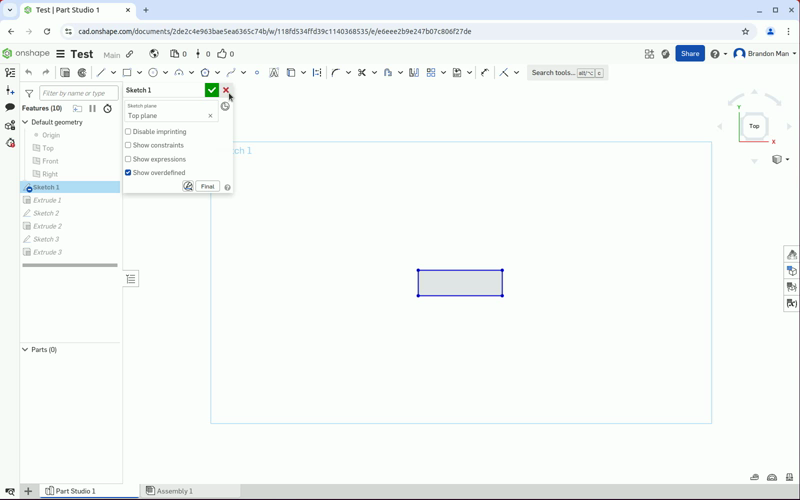
click(229, 92)
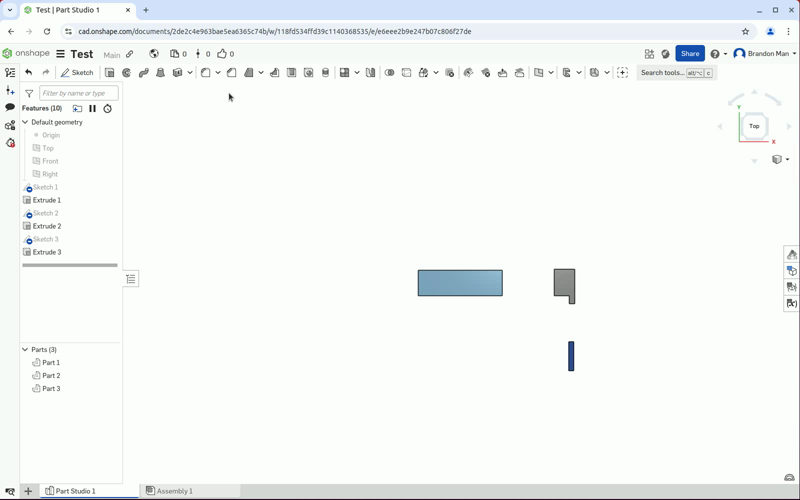
mouse_move(541, 75)
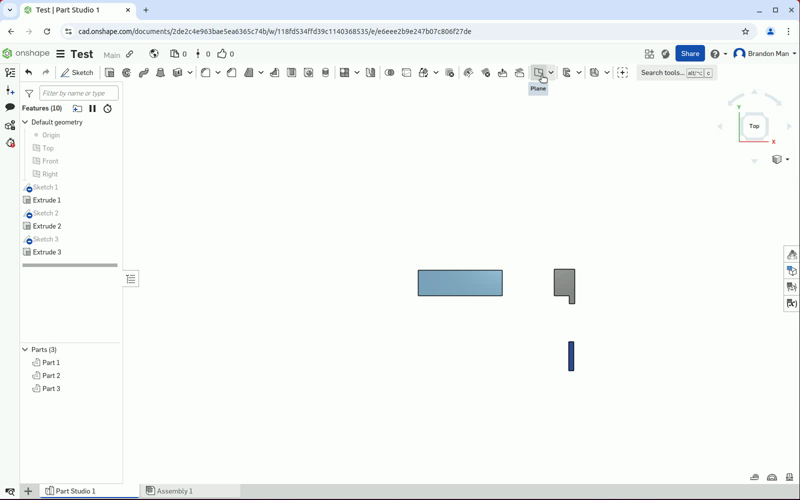
click(541, 75)
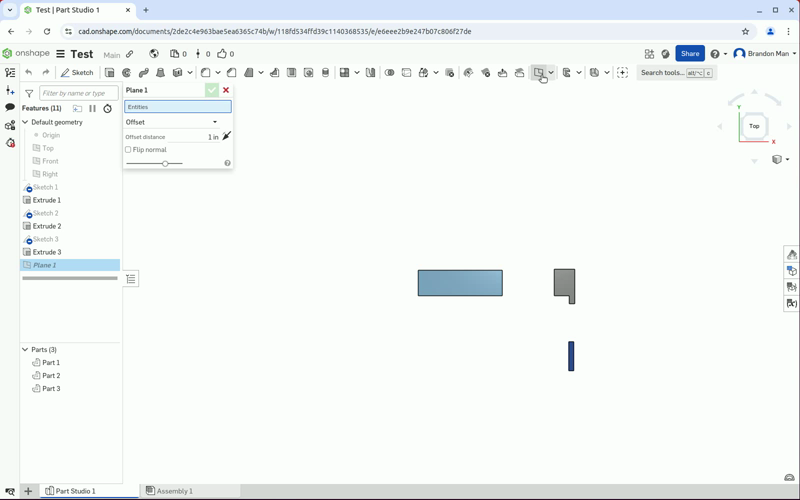
mouse_move(73, 150)
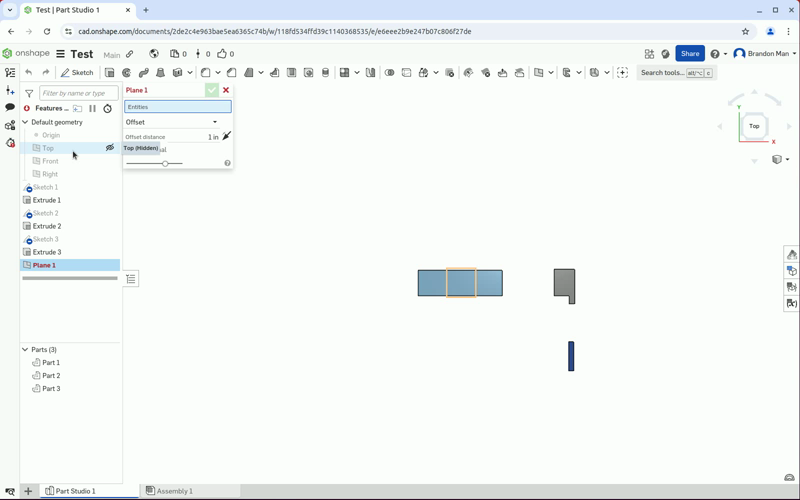
click(73, 150)
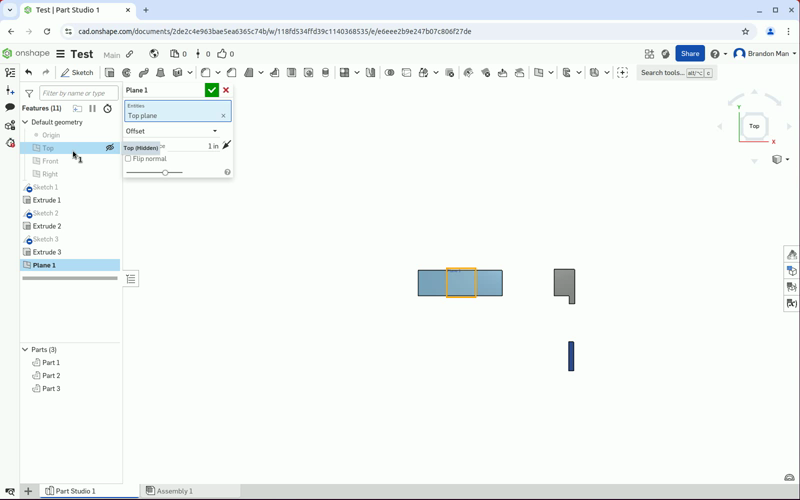
key(tab, 2)
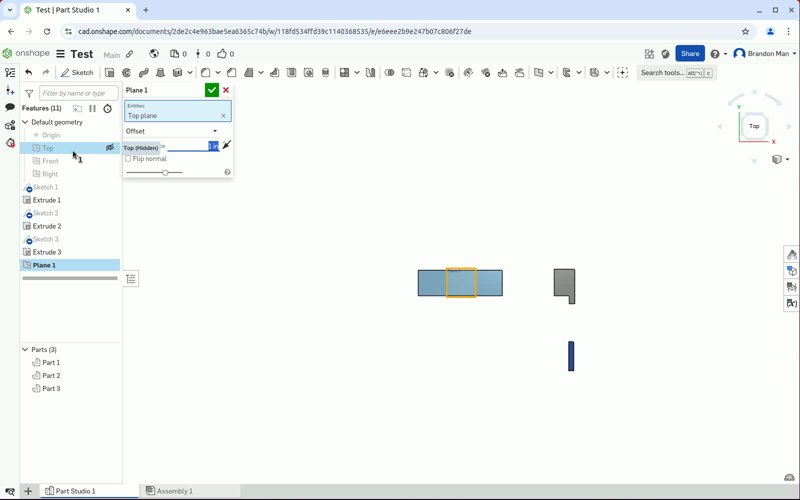
text(0.493)
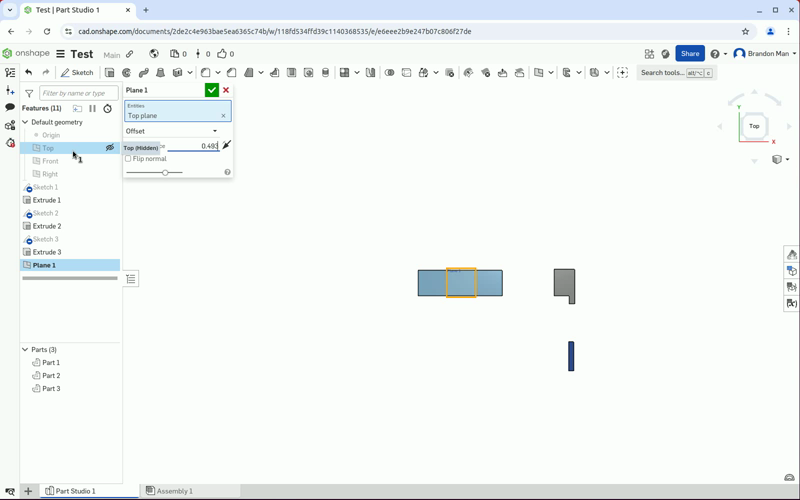
key(enter, 2)
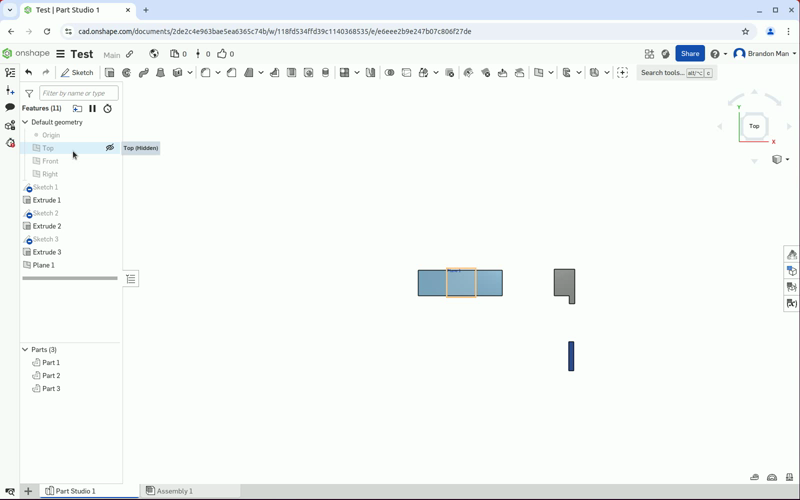
key(shift+s)
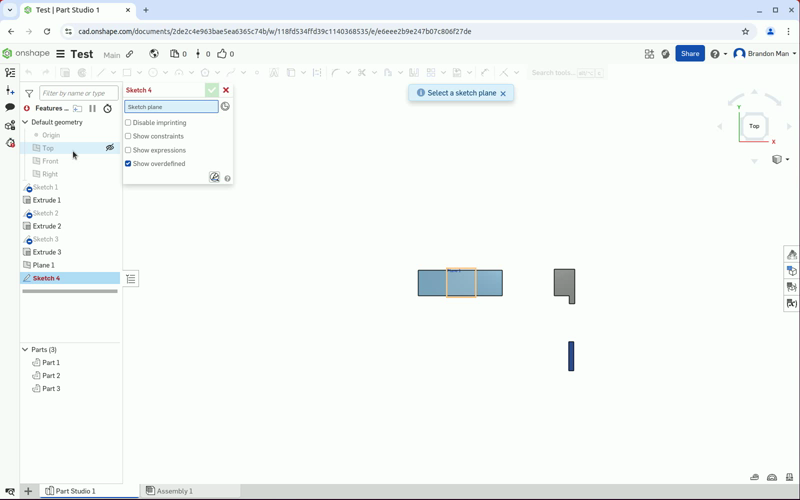
mouse_move(73, 267)
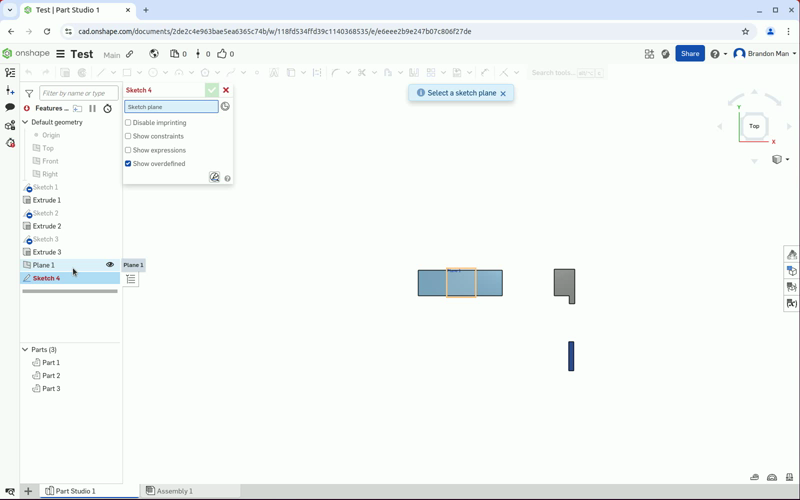
click(73, 267)
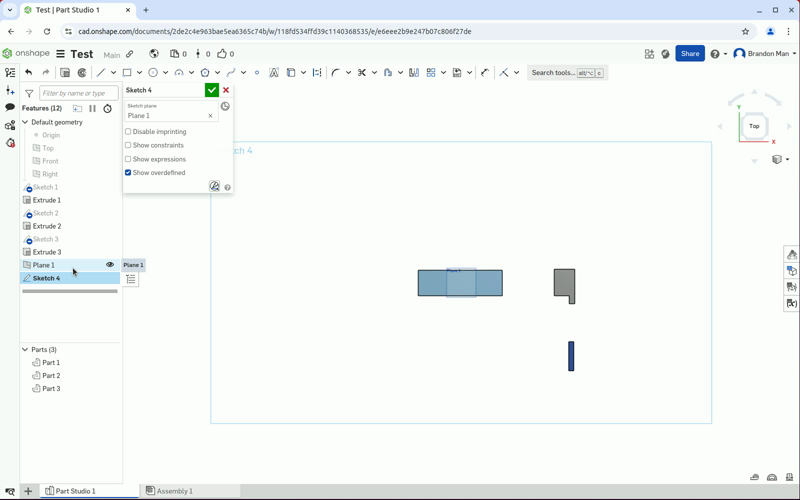
mouse_move(73, 352)
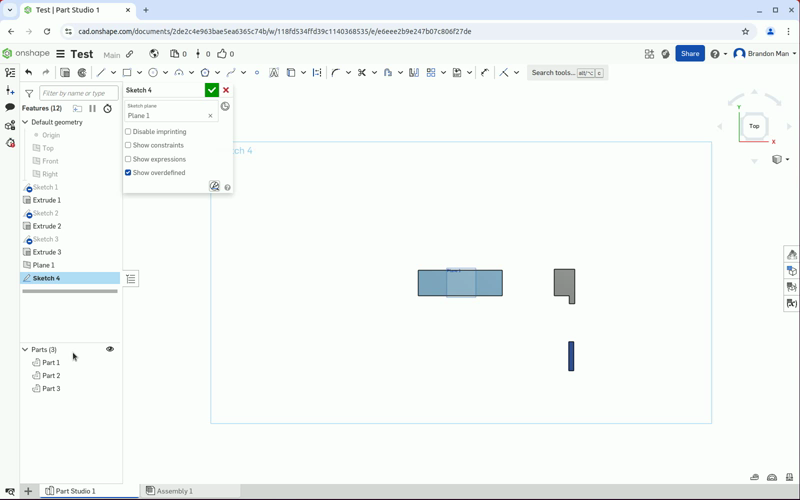
key(y)
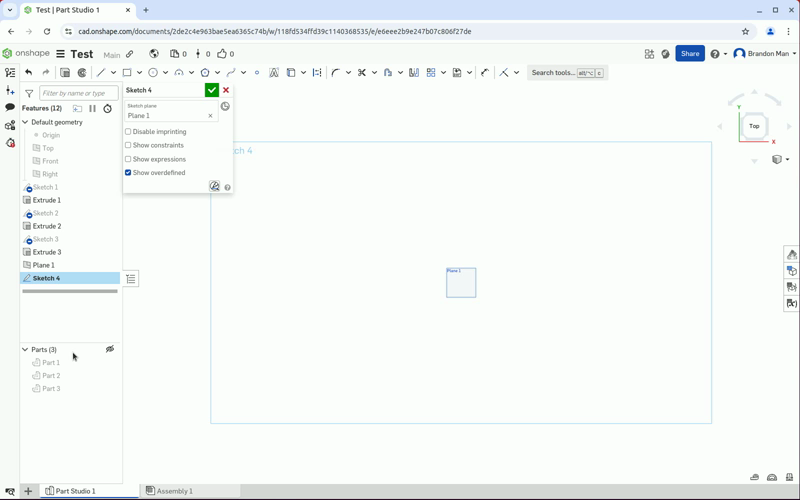
key(l)
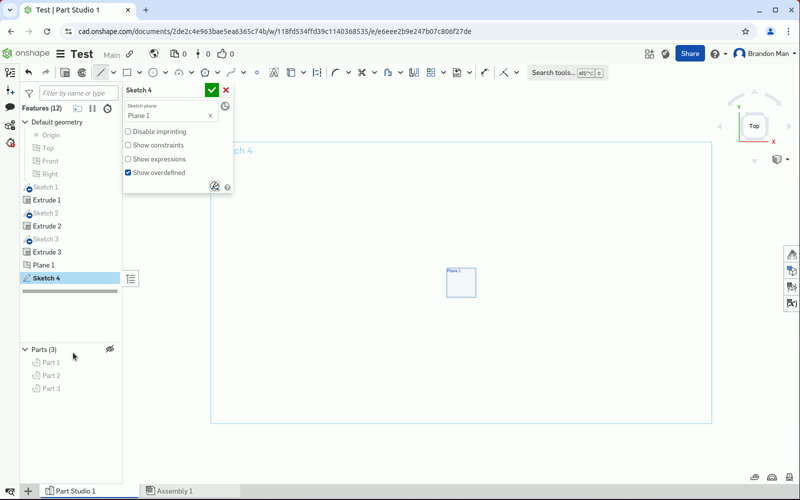
key_down(shift)
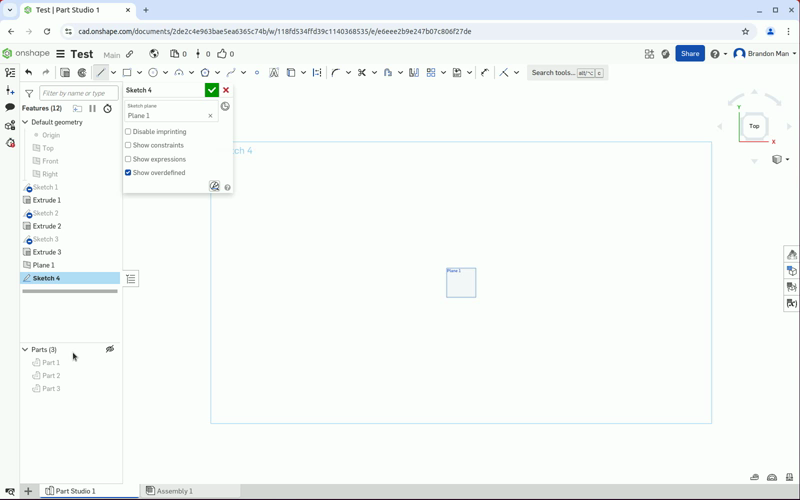
mouse_move(453, 292)
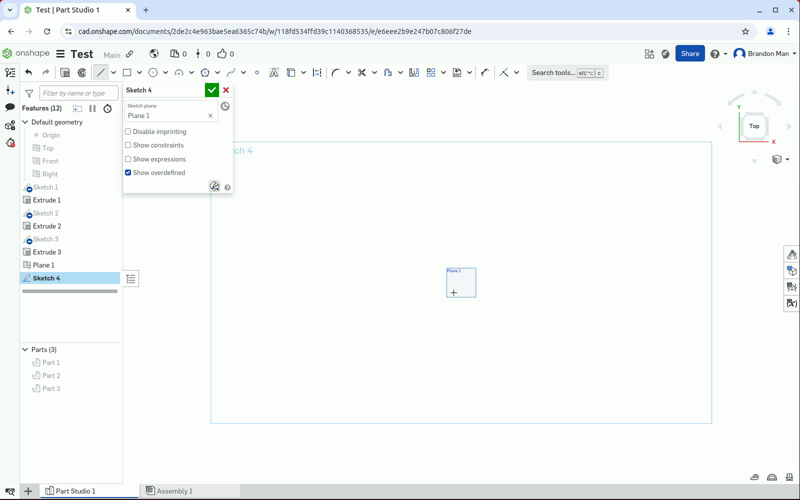
click(453, 292)
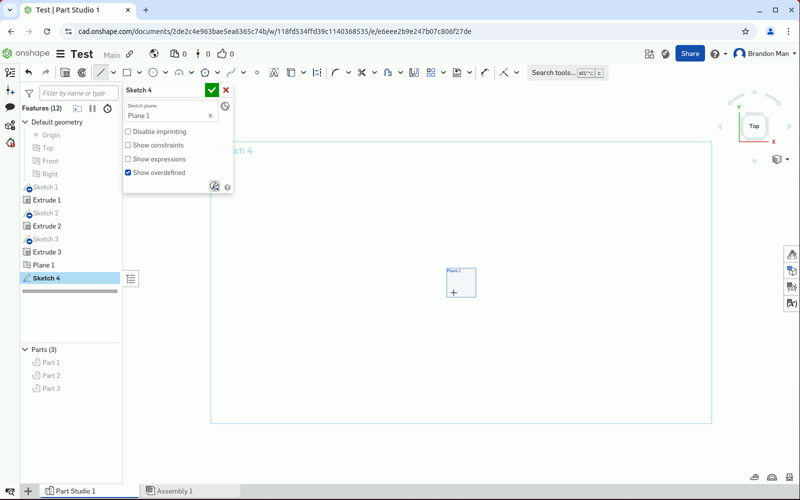
key_up(shift)
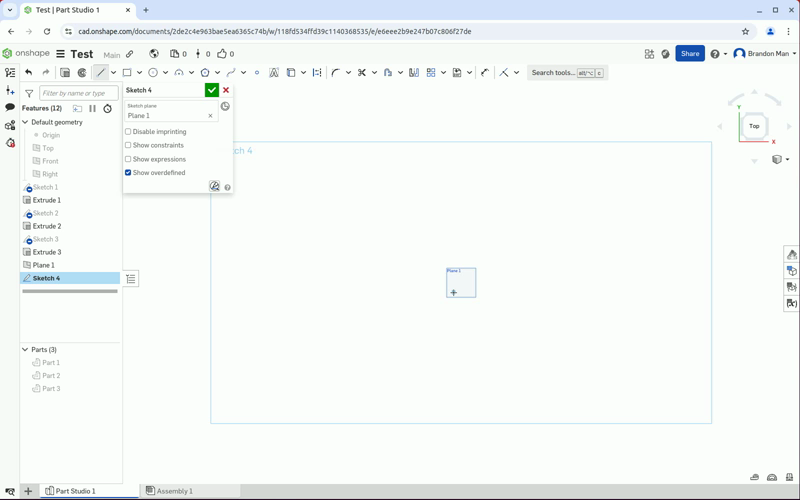
key_down(shift)
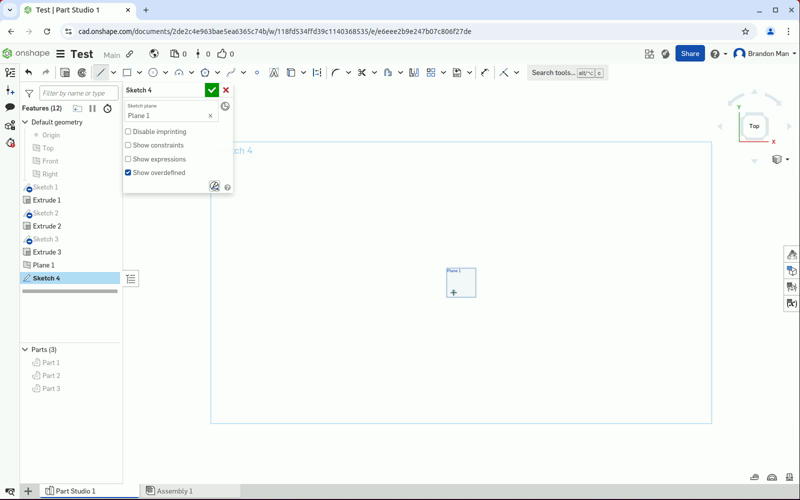
mouse_move(483, 292)
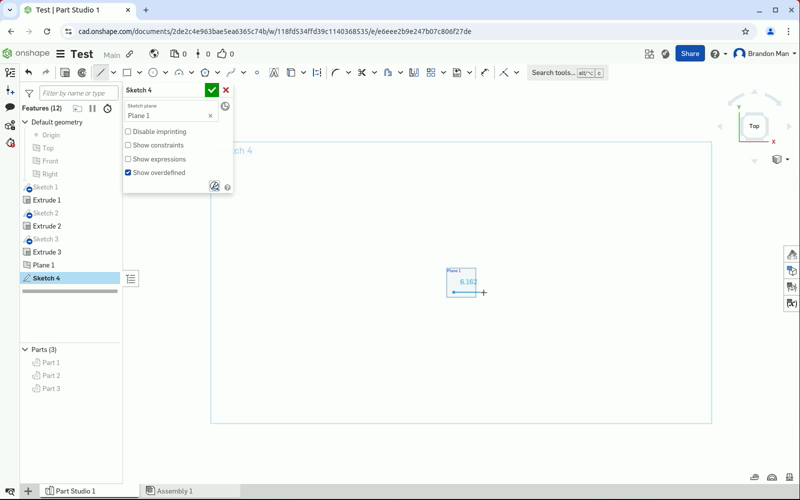
mouse_move(480, 292)
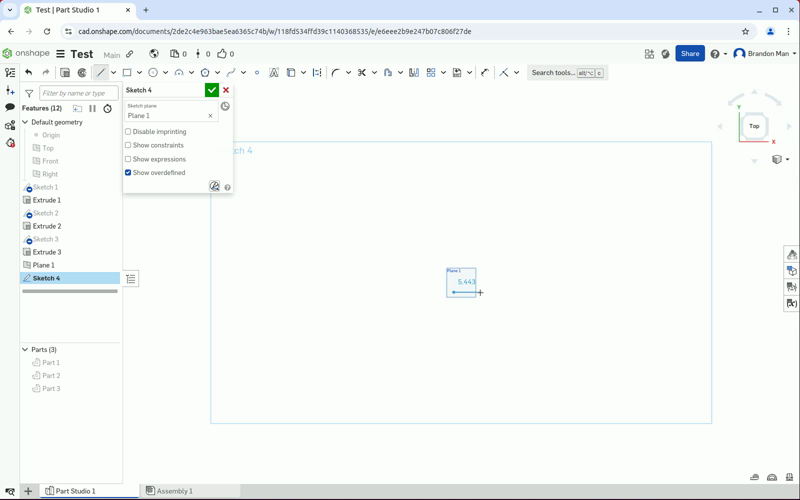
click(480, 292)
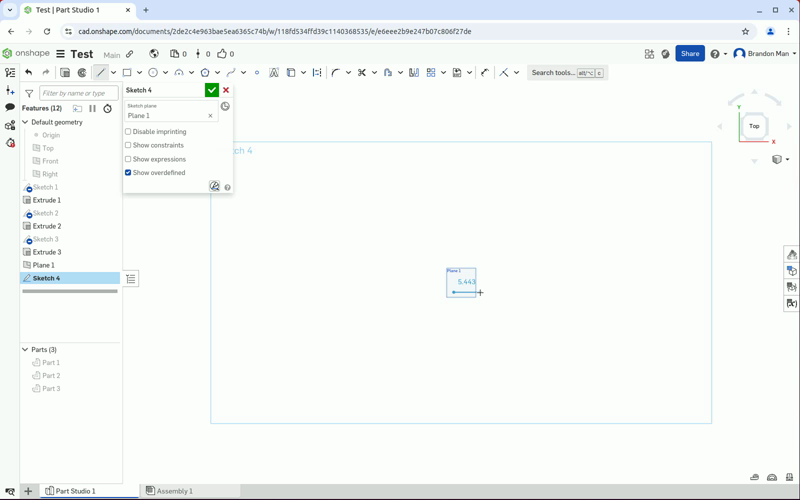
key_up(shift)
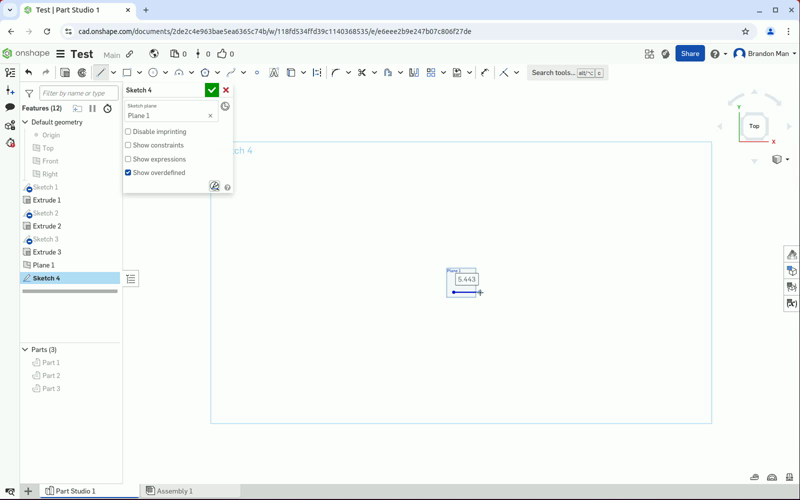
key_down(shift)
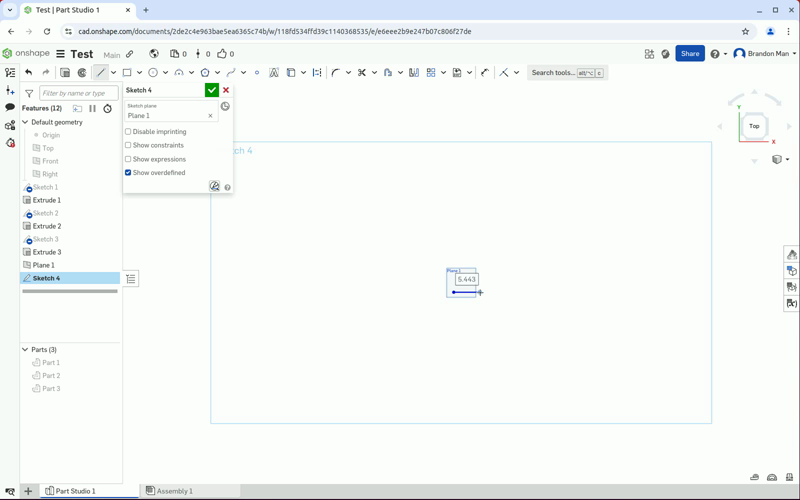
mouse_move(510, 292)
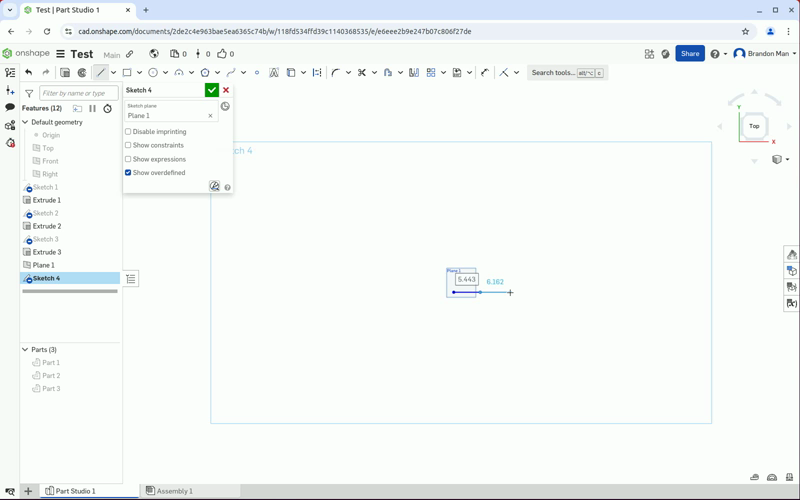
mouse_move(480, 273)
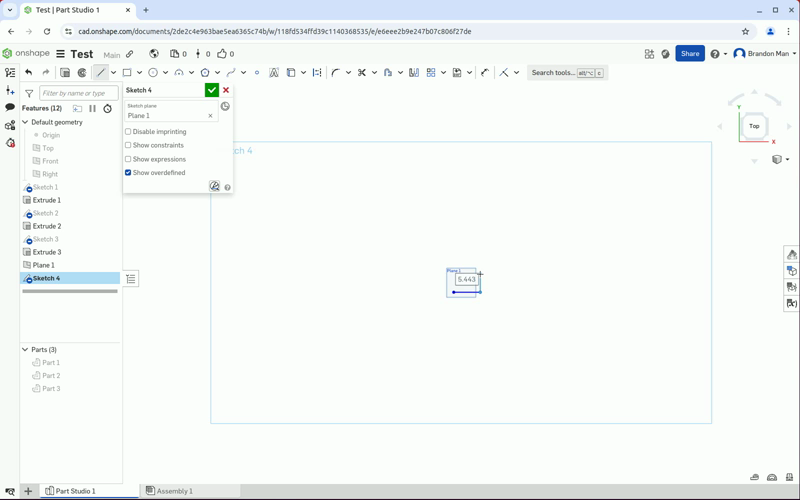
click(480, 273)
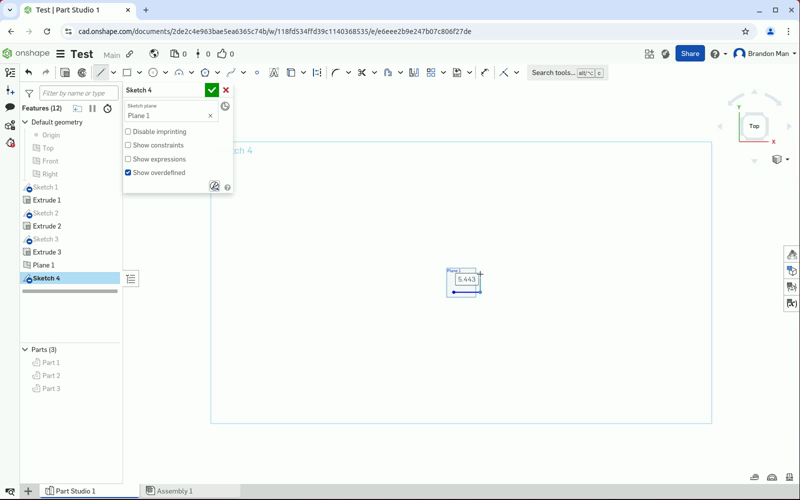
key_up(shift)
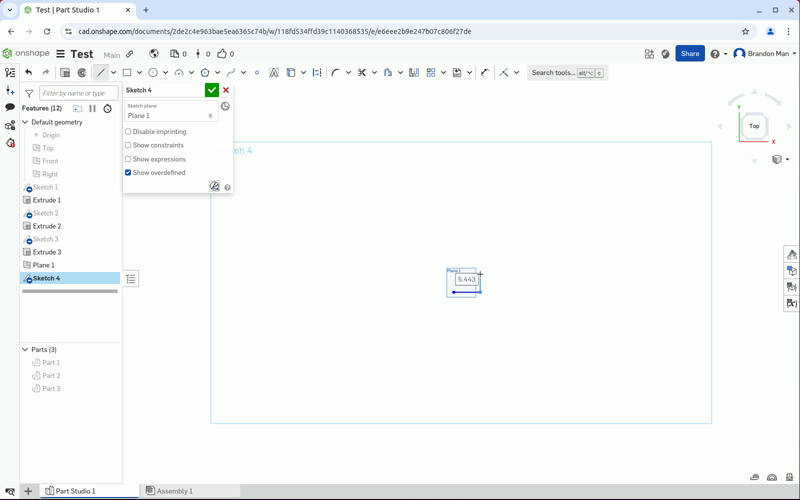
key_down(shift)
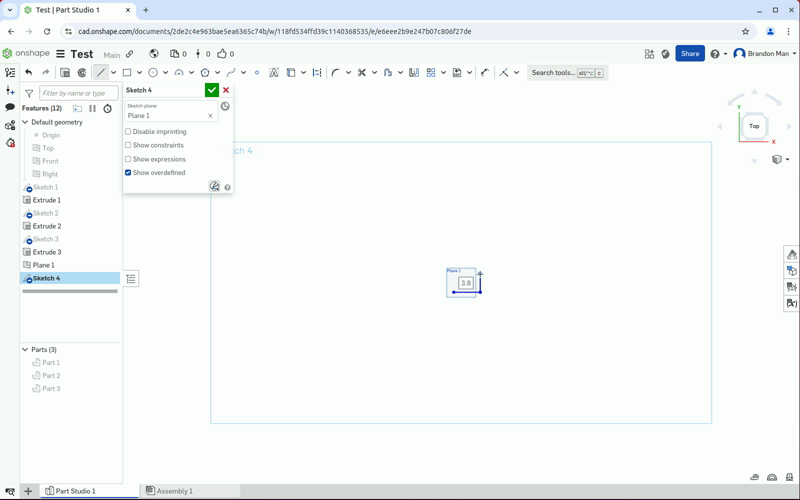
mouse_move(510, 273)
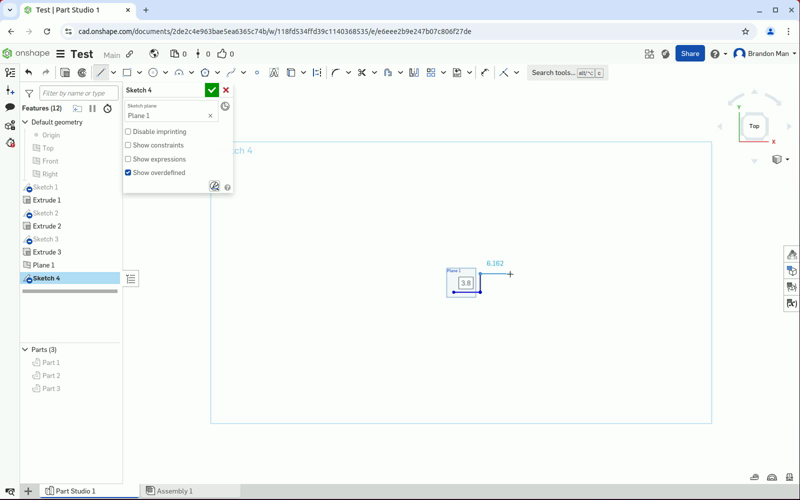
mouse_move(453, 273)
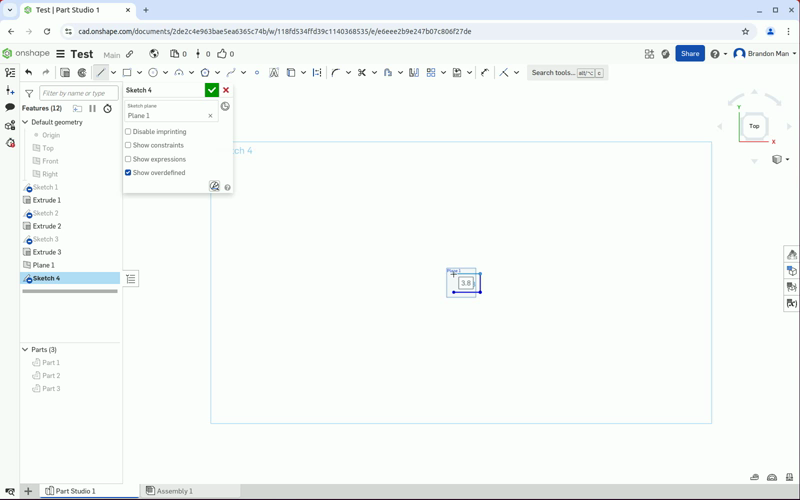
click(453, 273)
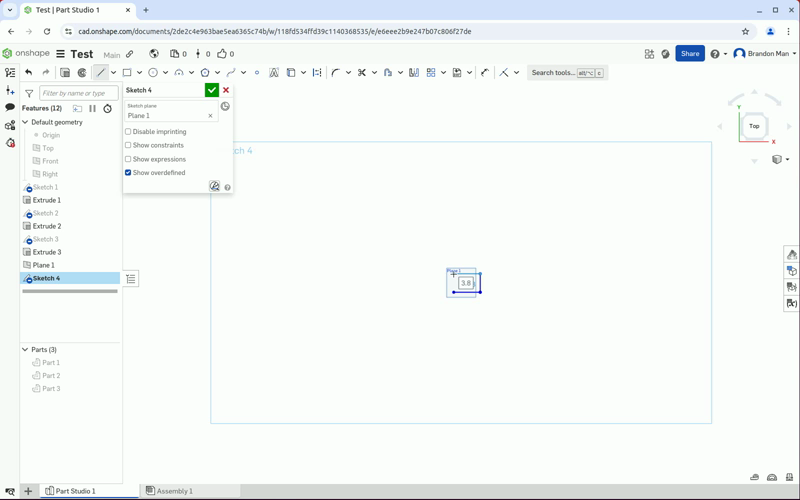
key_up(shift)
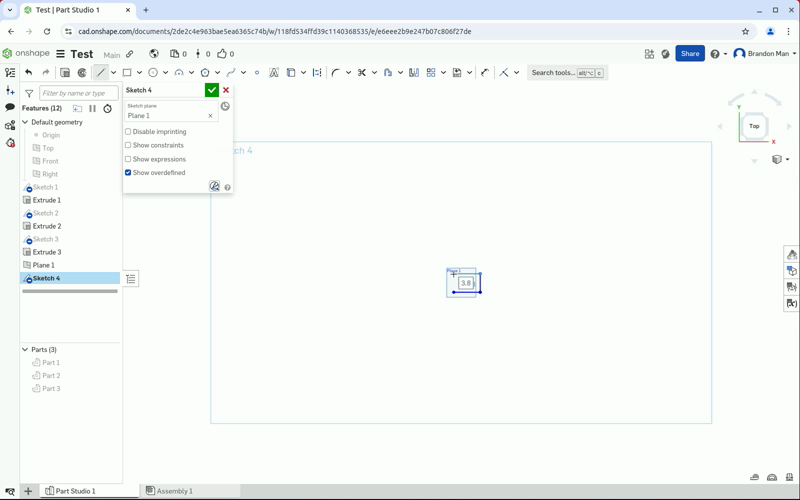
mouse_move(483, 273)
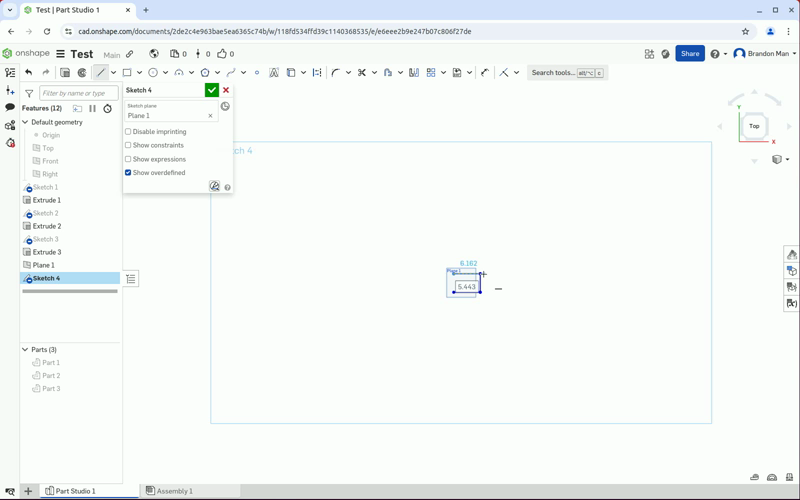
key_down(shift)
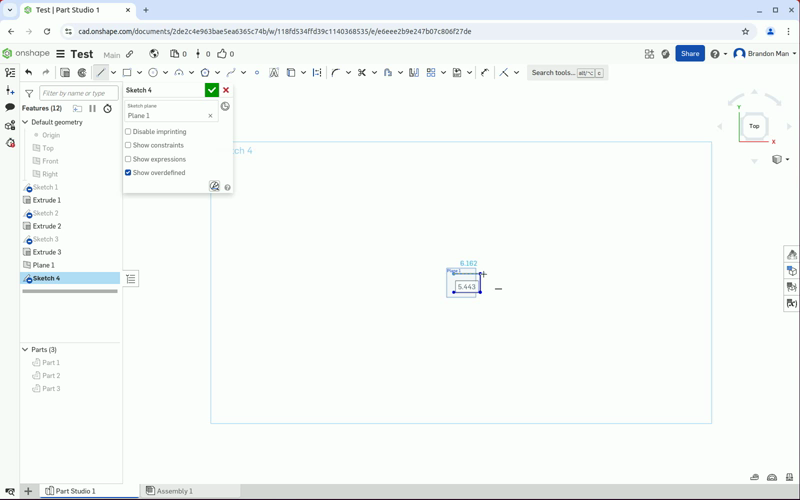
mouse_move(453, 292)
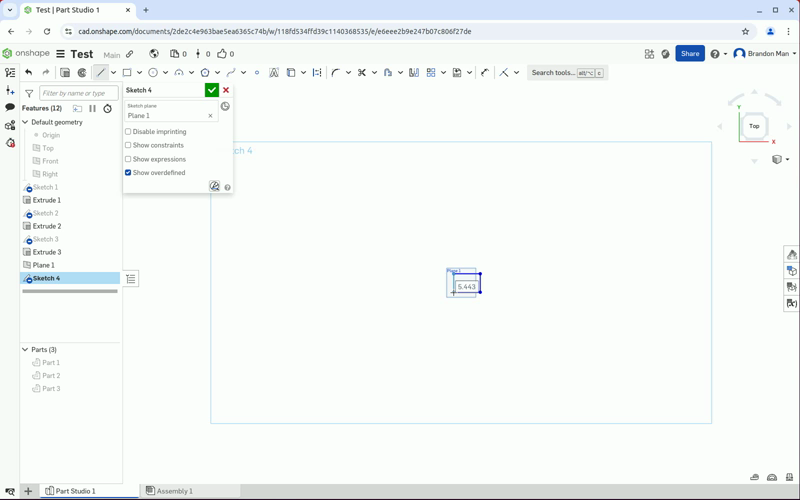
key_up(shift)
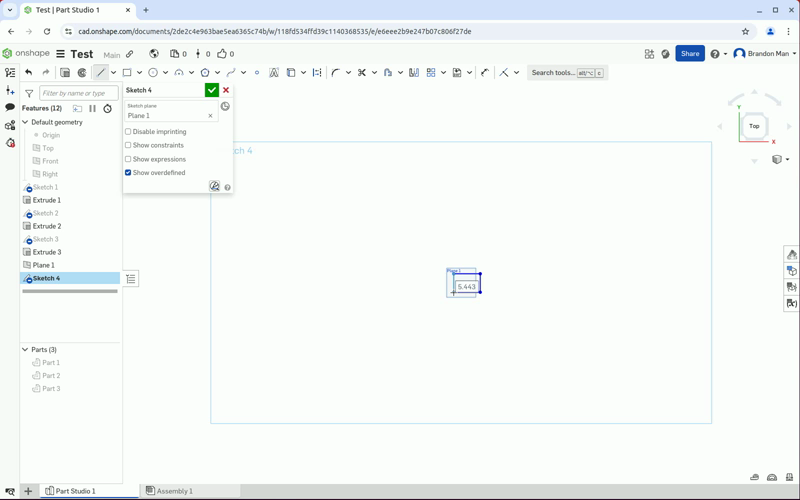
click(453, 292)
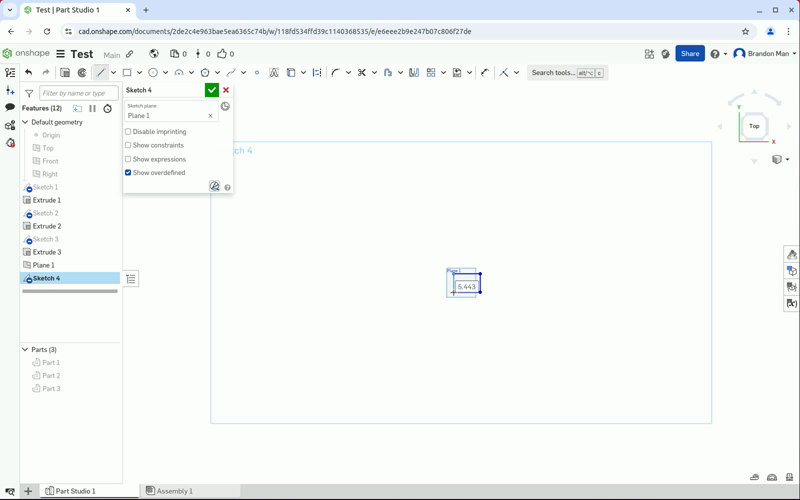
key(esc)
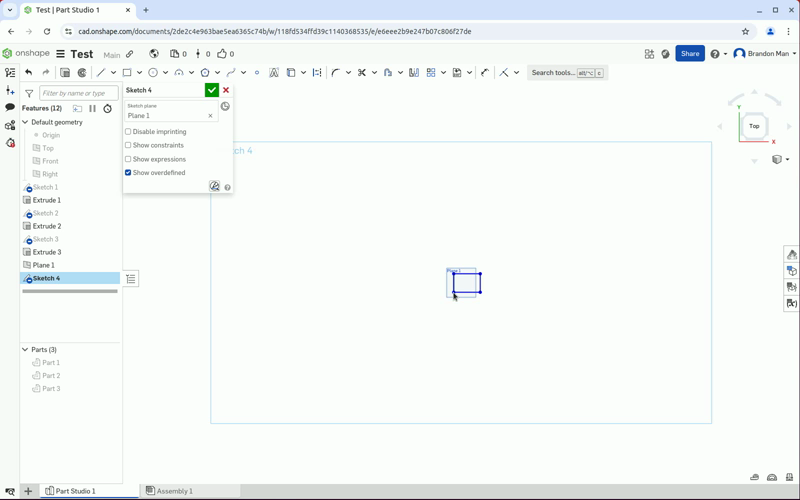
mouse_move(473, 274)
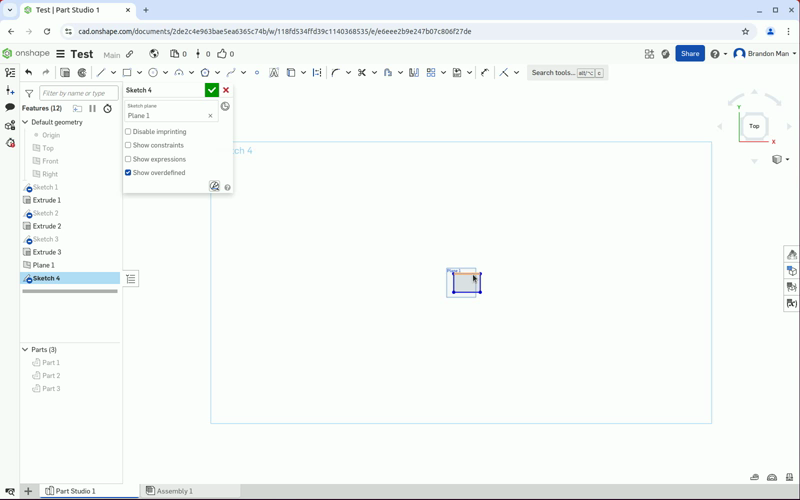
scroll(6)
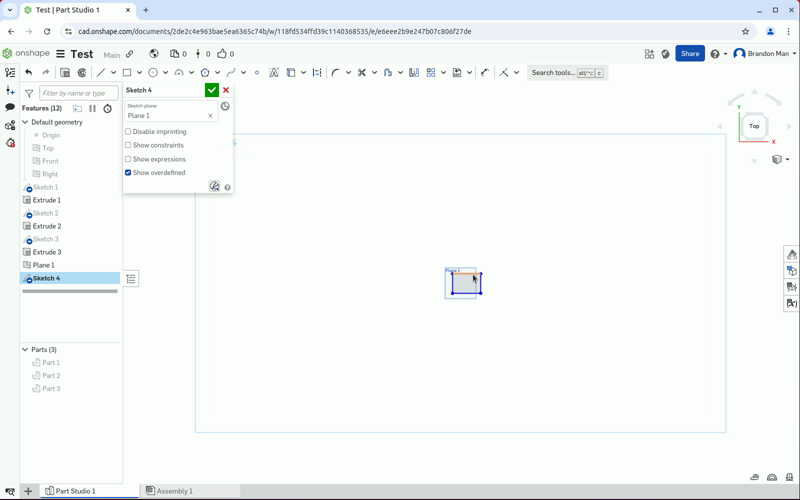
scroll(6)
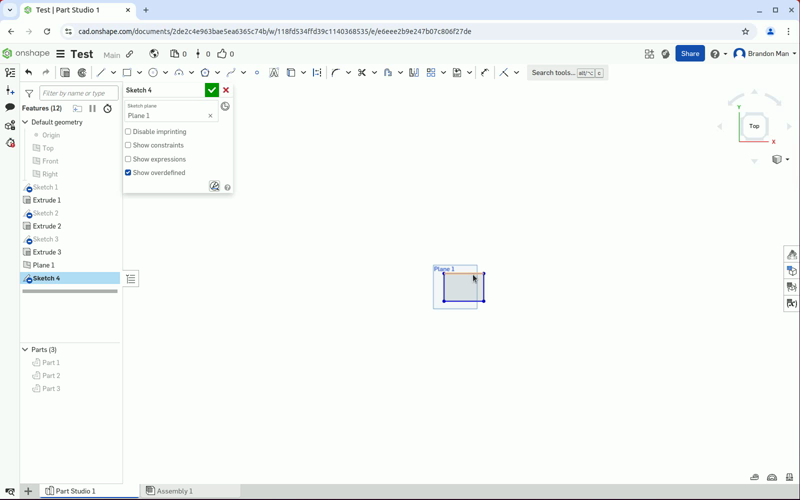
scroll(6)
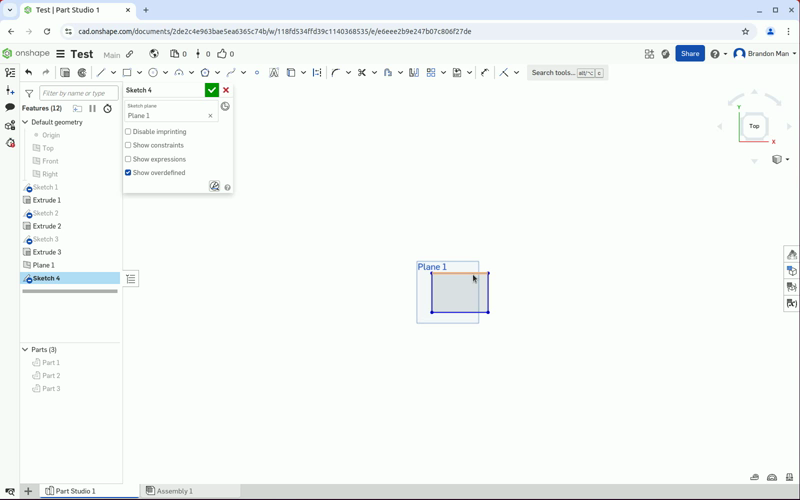
scroll(6)
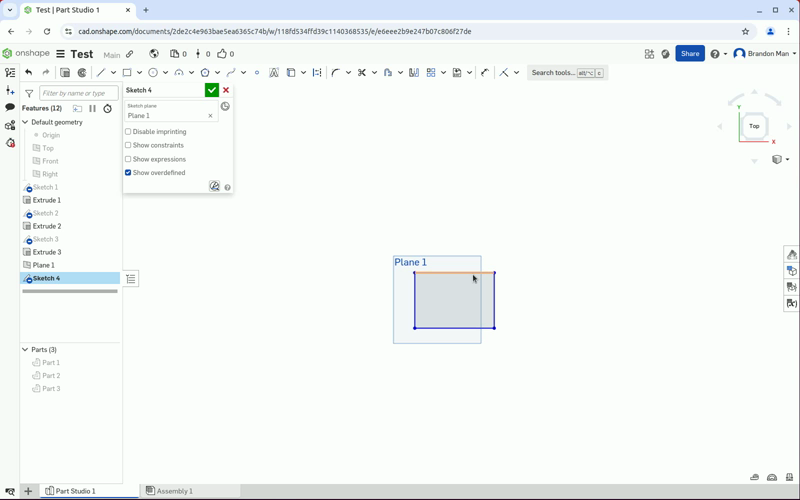
scroll(6)
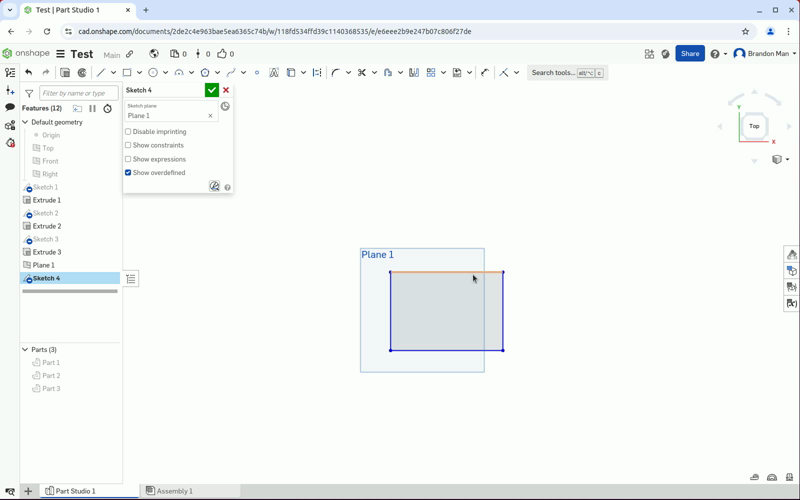
scroll(6)
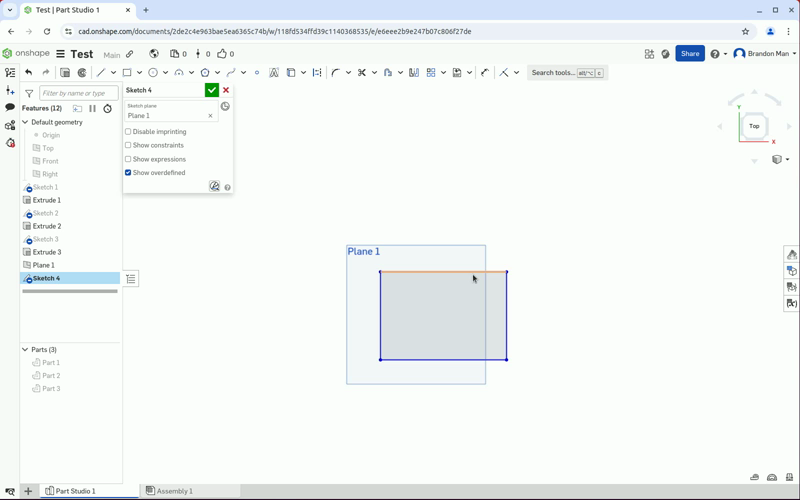
scroll(6)
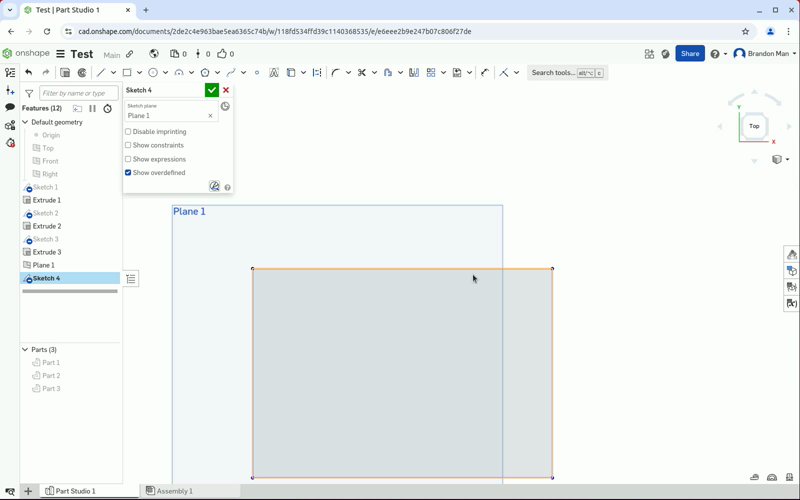
click(473, 274)
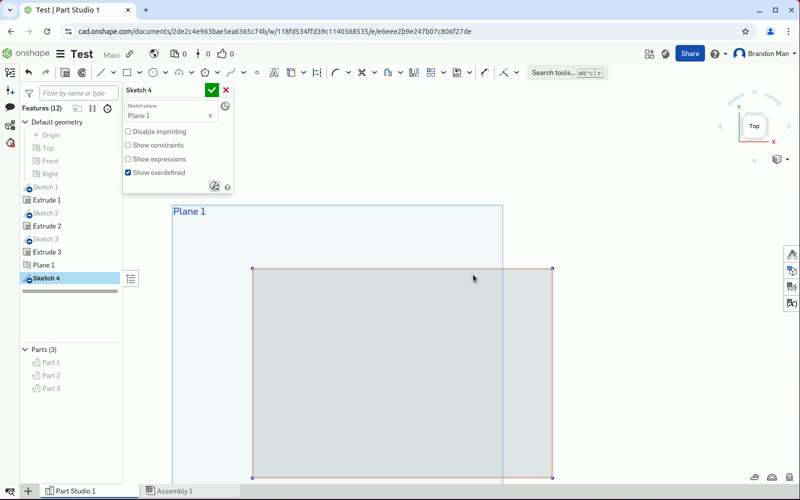
scroll(-6)
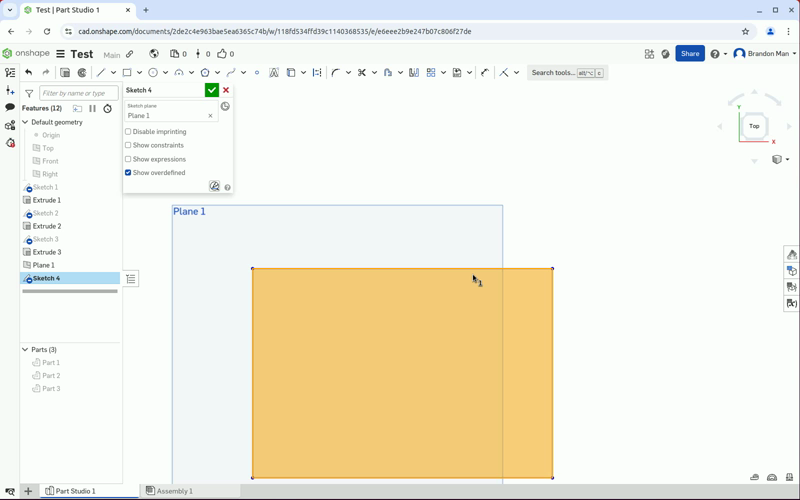
scroll(-6)
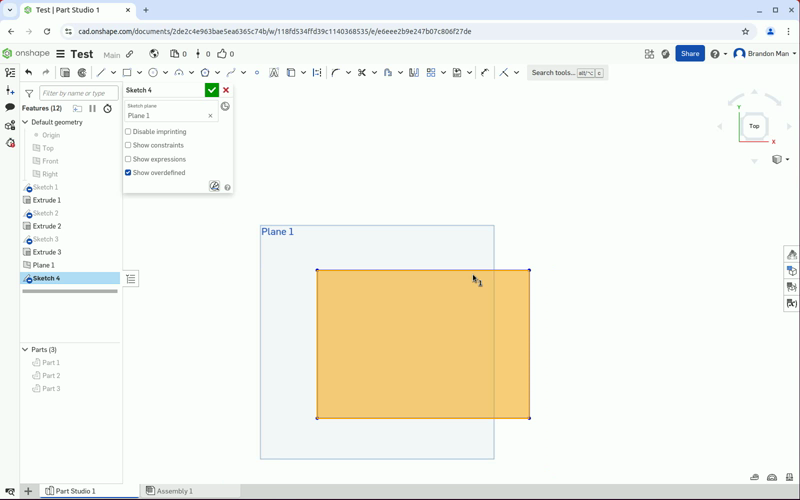
scroll(-6)
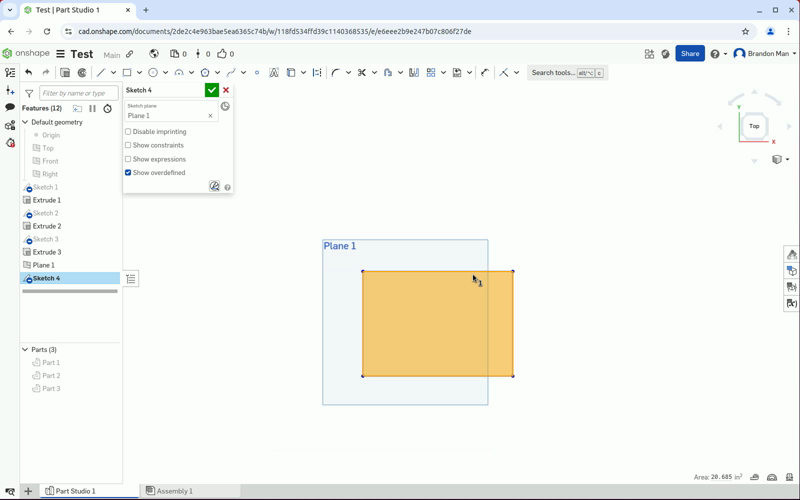
scroll(-6)
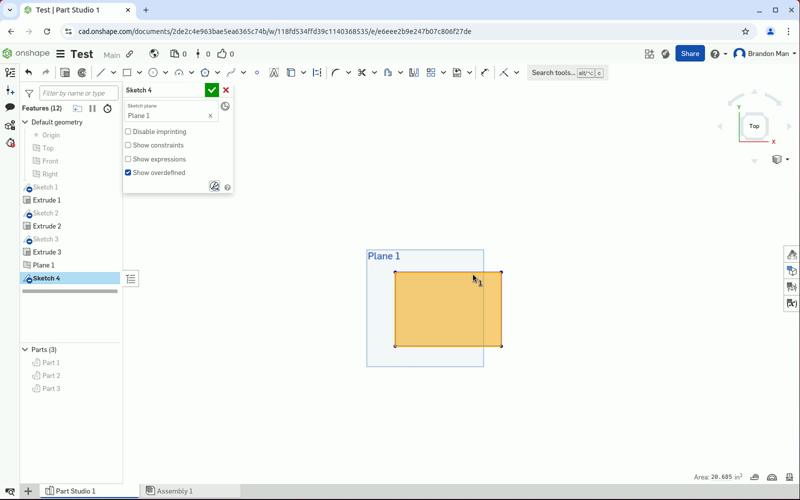
scroll(-6)
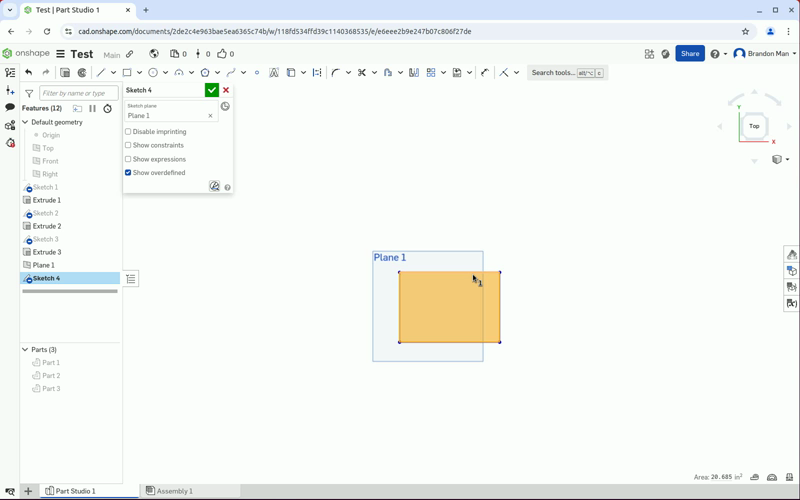
scroll(-6)
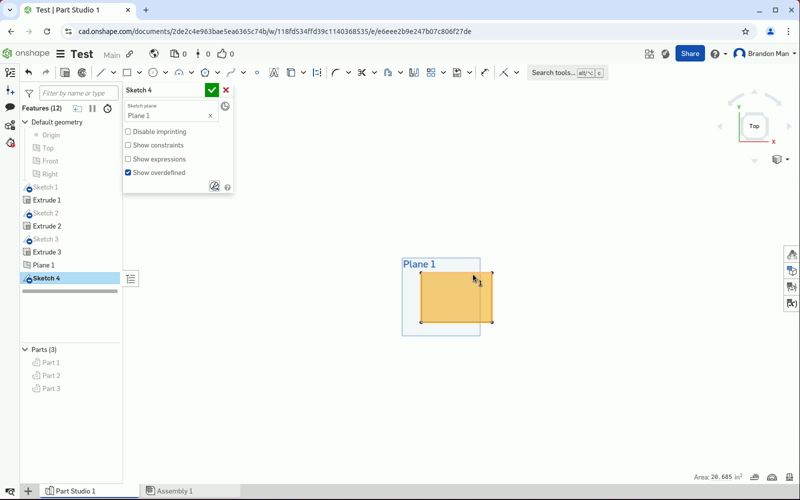
scroll(-6)
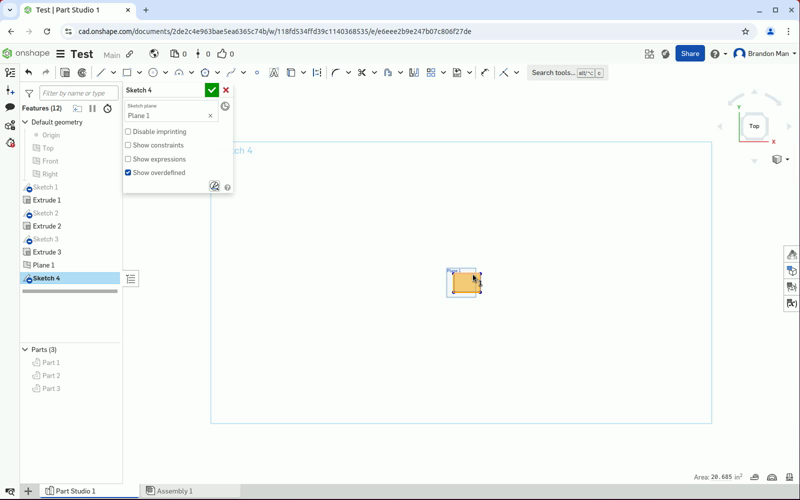
mouse_move(73, 352)
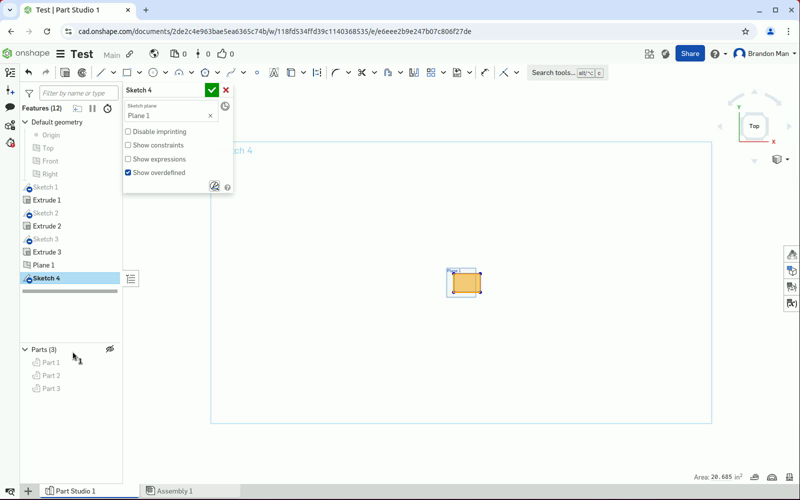
key(shift+y)
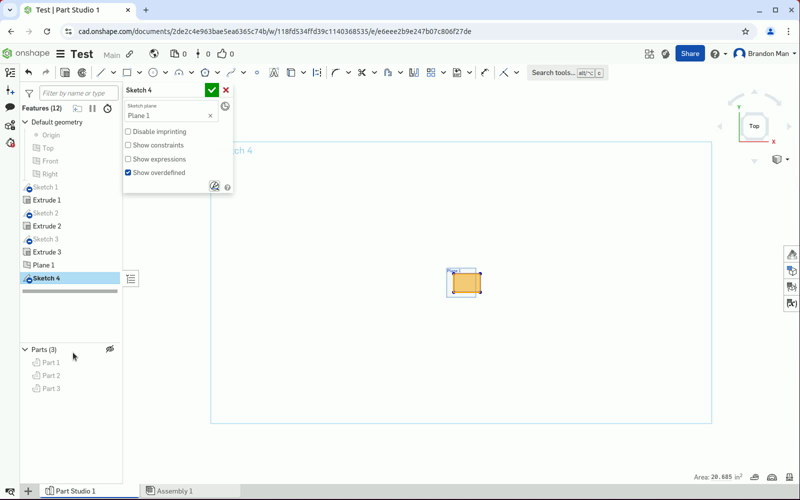
key(shift+e)
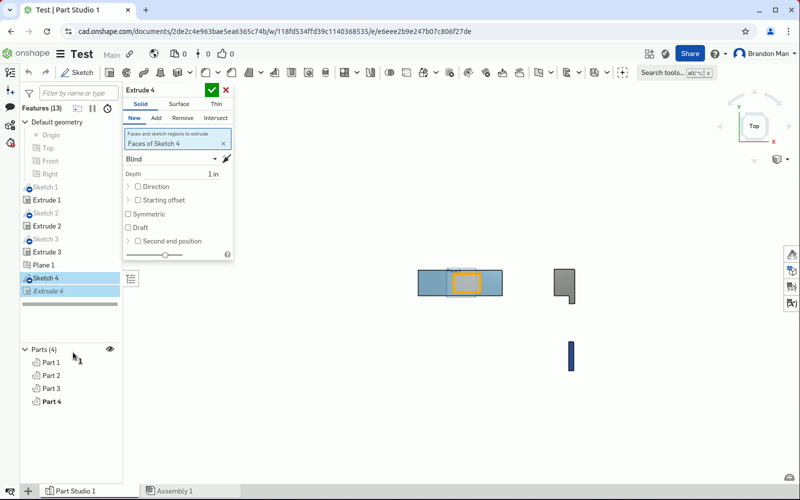
mouse_move(143, 106)
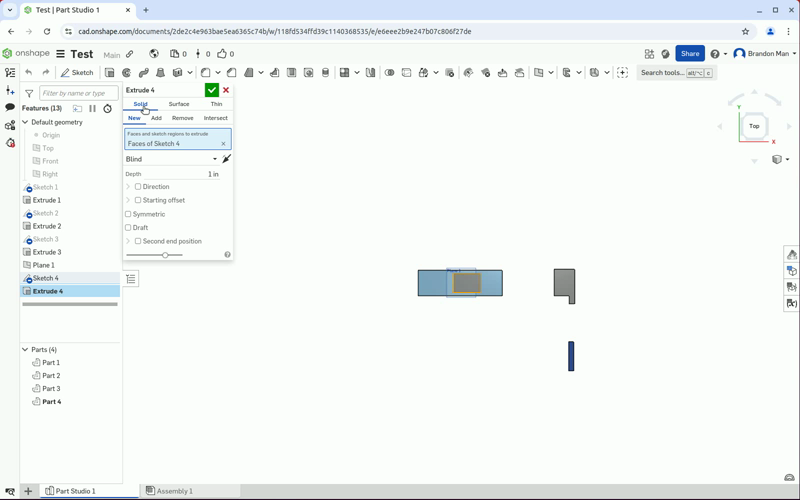
click(143, 106)
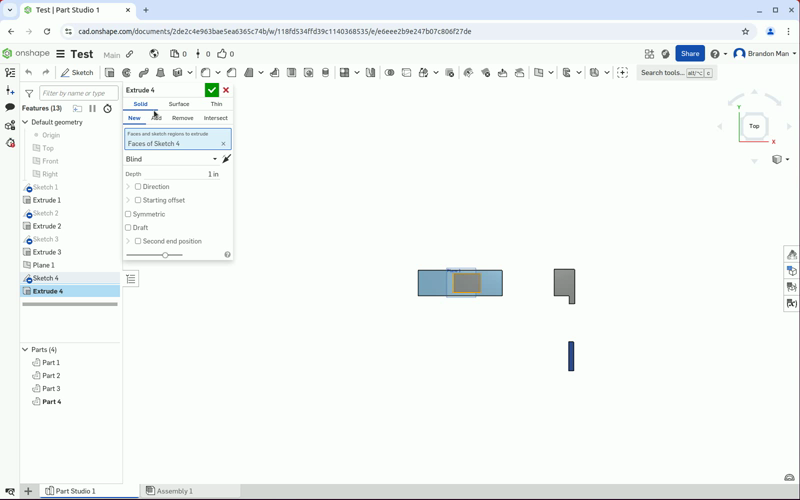
mouse_move(186, 120)
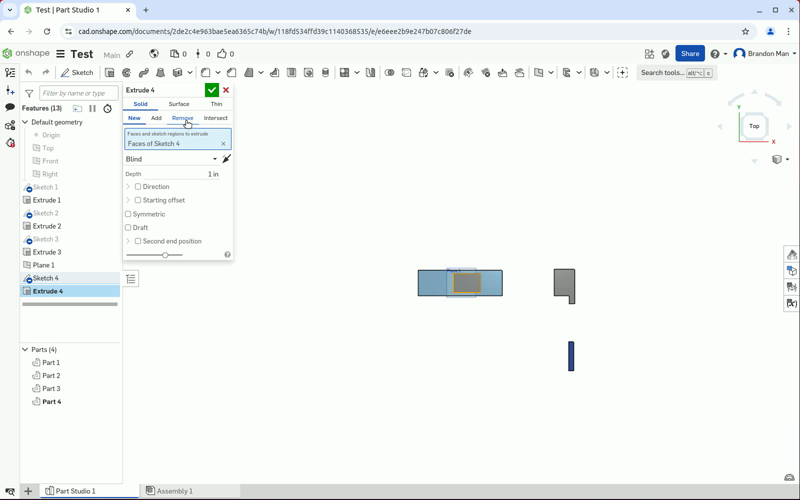
click(186, 120)
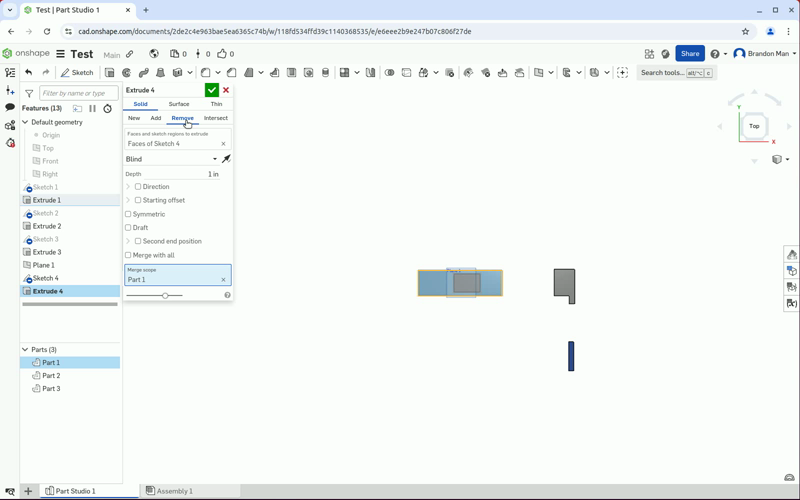
key(tab, 4)
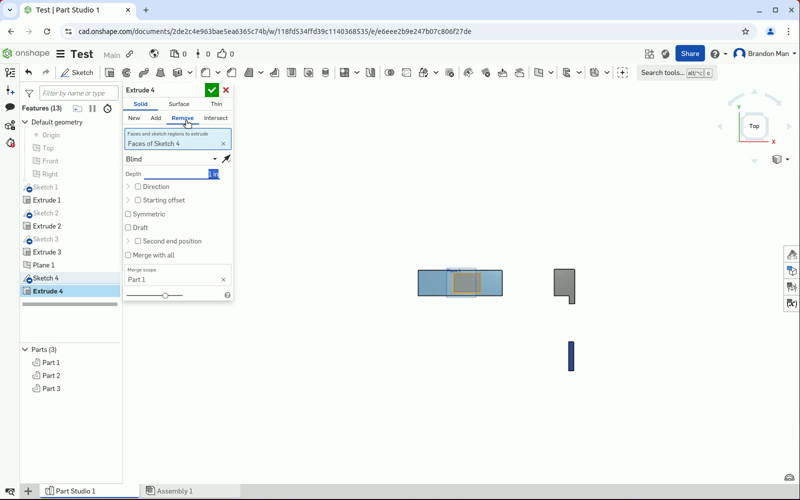
text(0.481)
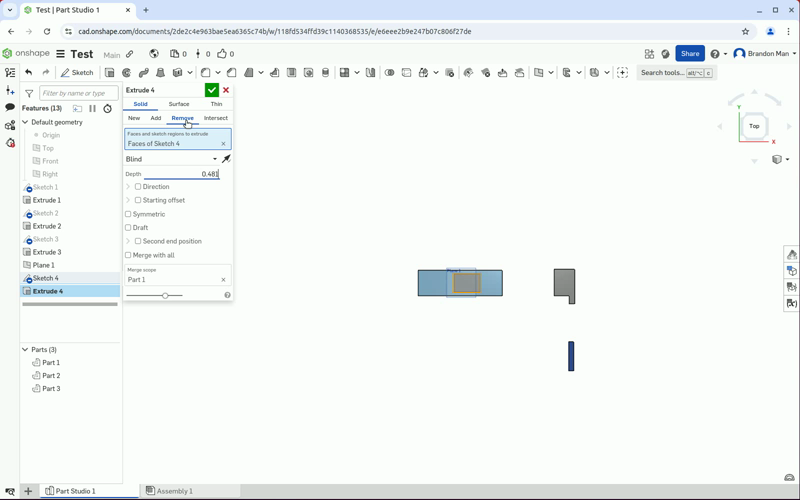
key(tab, 6)
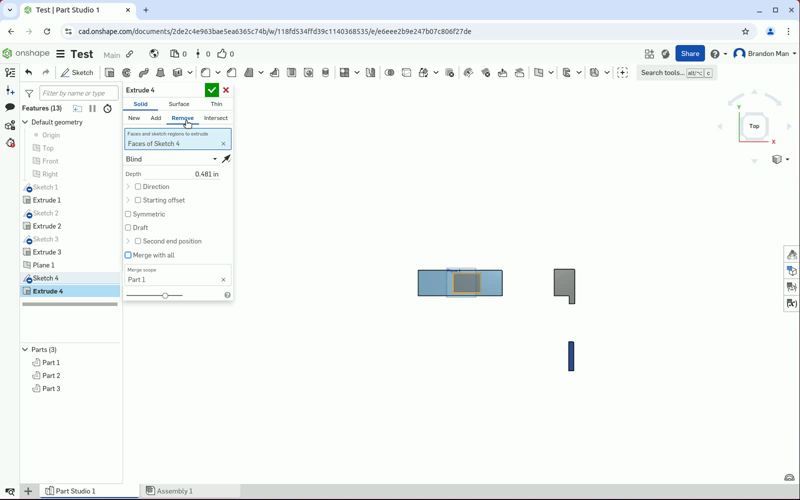
key(space)
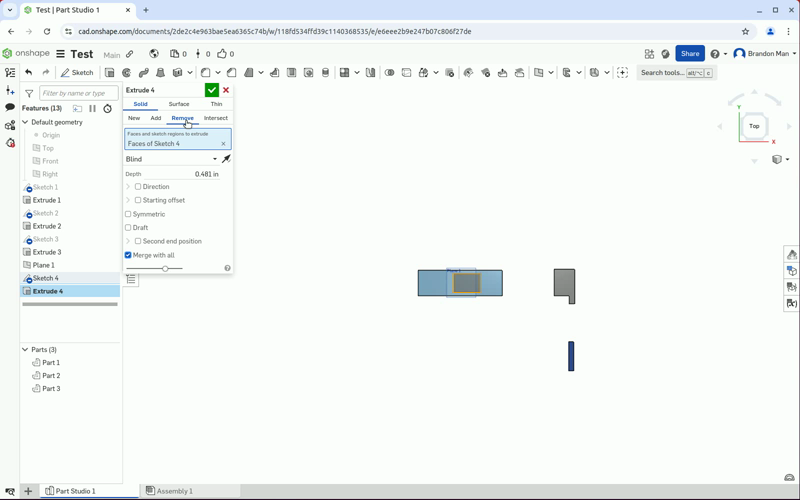
key(enter)
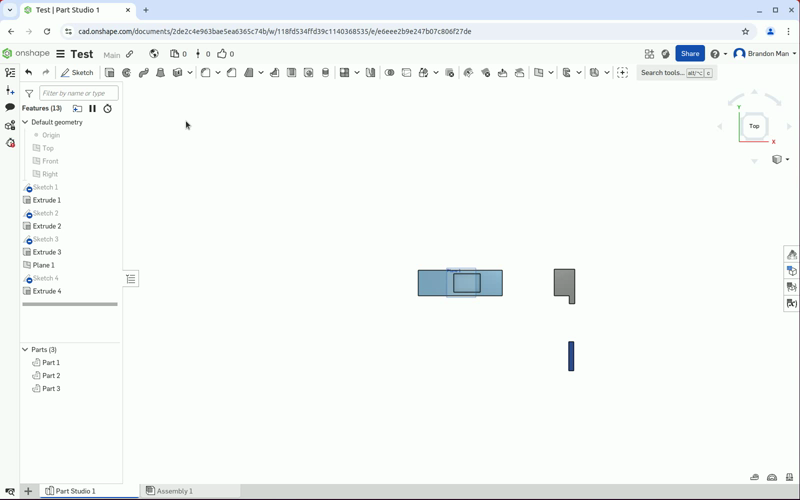
key(shift+h)
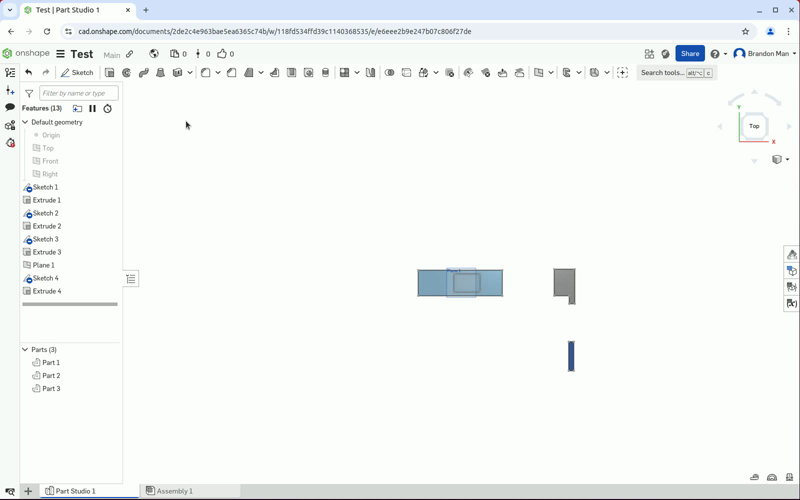
key(shift+h)
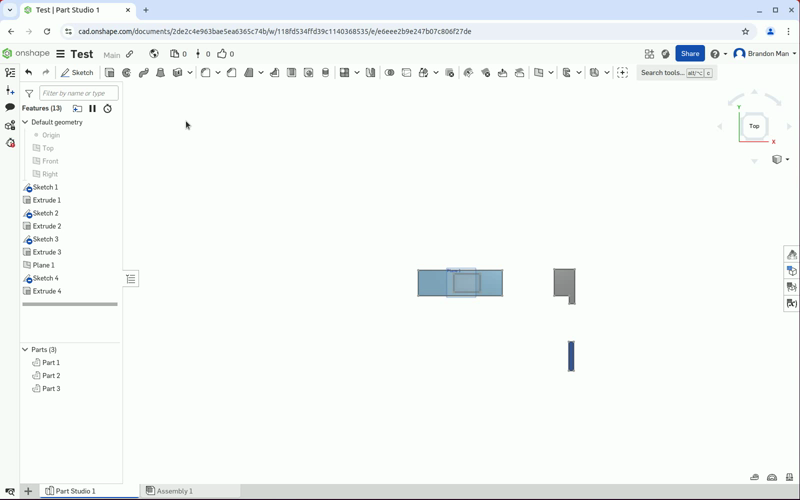
key(shift+7)
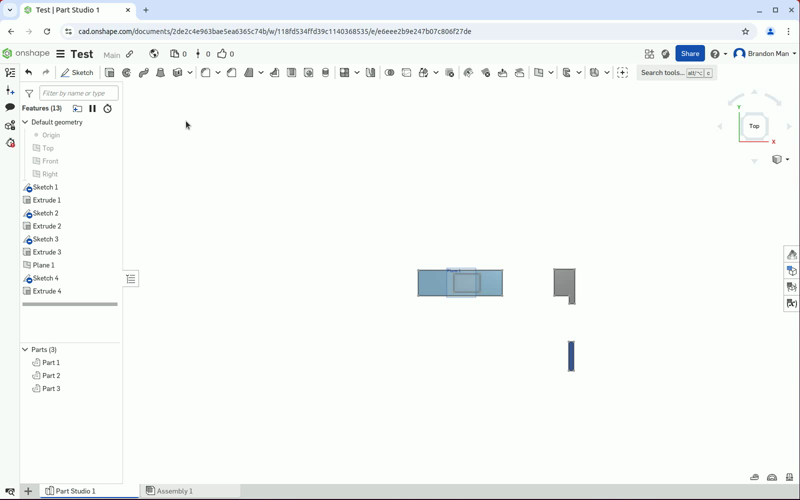
key(up, 3)
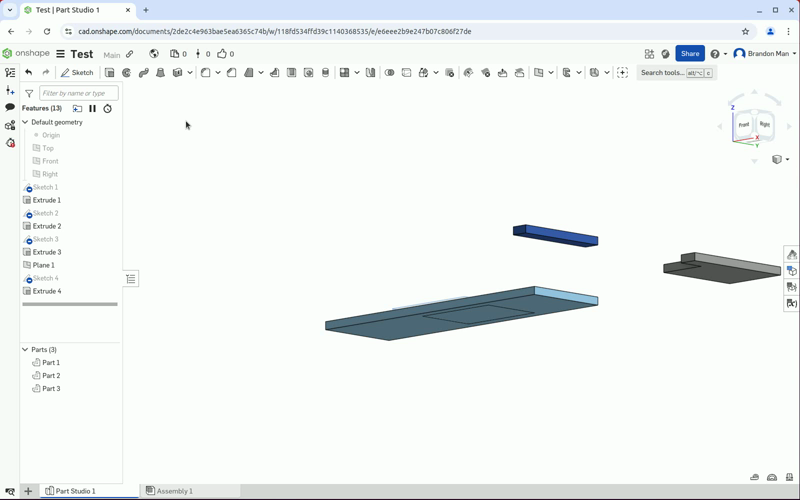
key(left, 3)
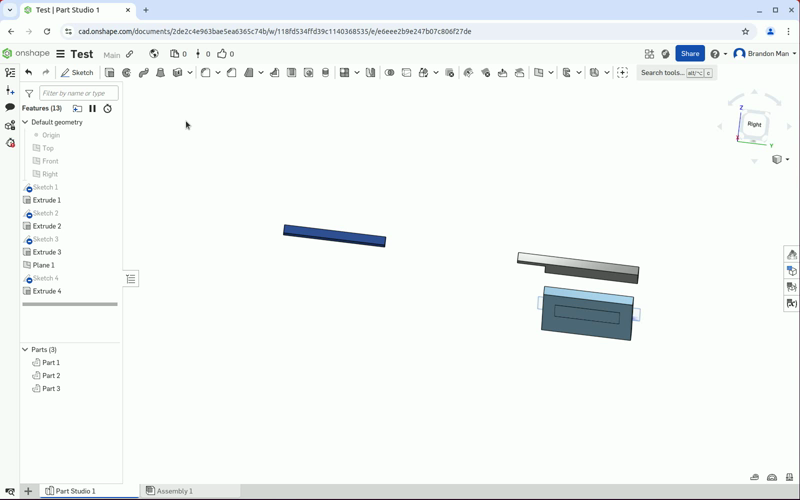
key(right, 3)
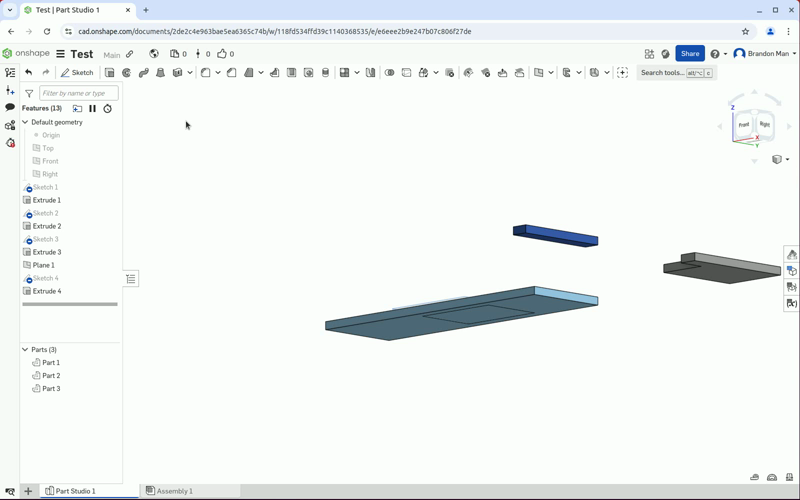
key(down, 3)
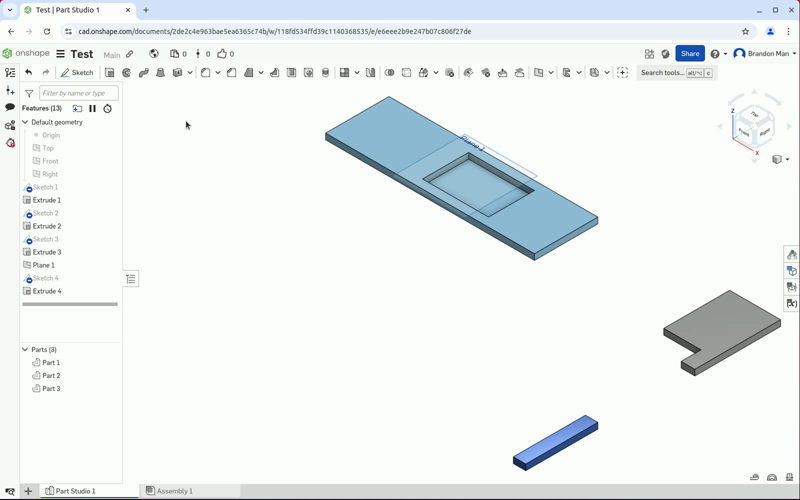
mouse_move(73, 189)
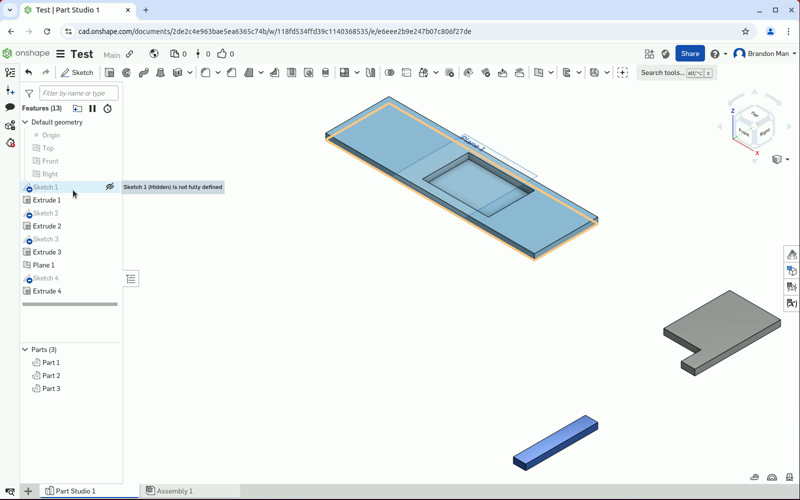
click(73, 189)